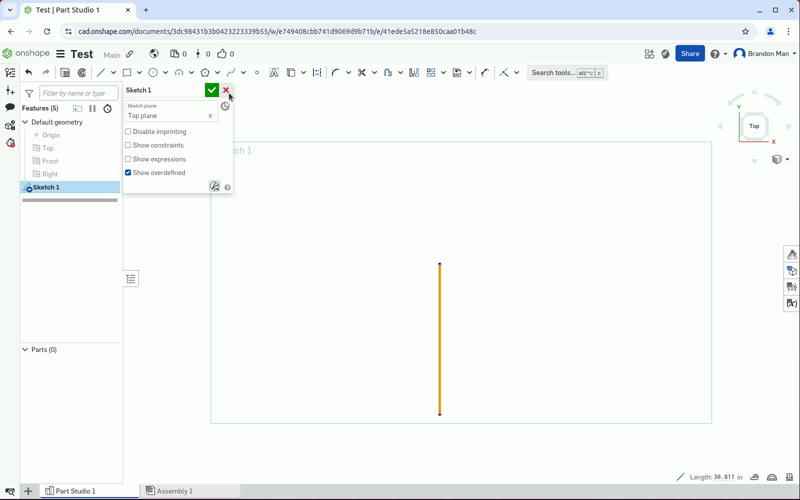
key(shift+h)
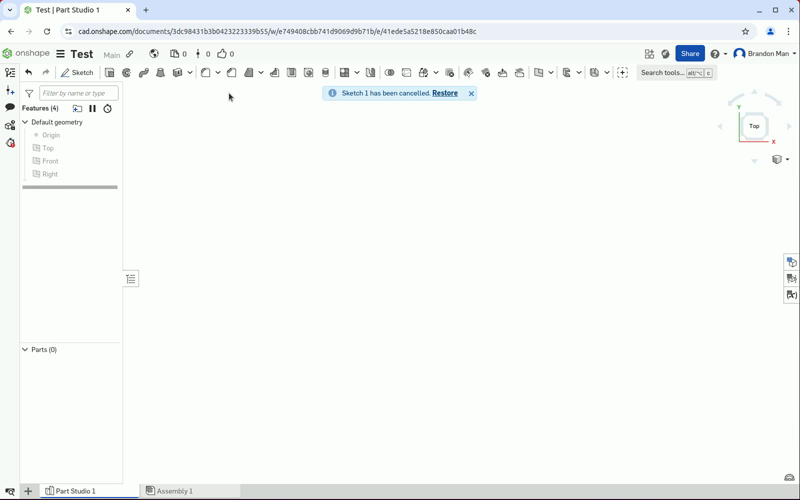
mouse_move(73, 352)
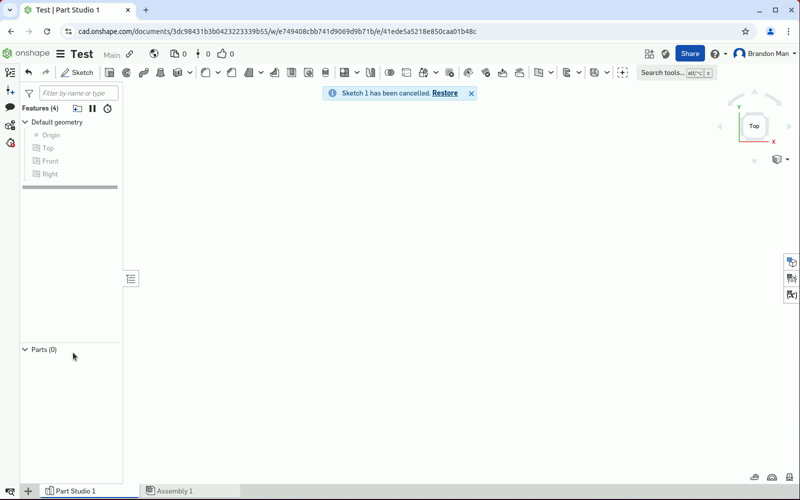
key(y)
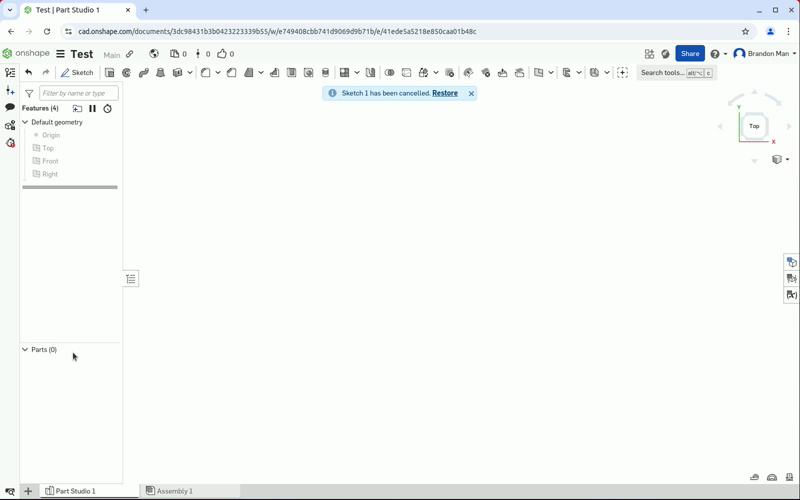
key(shift+p)
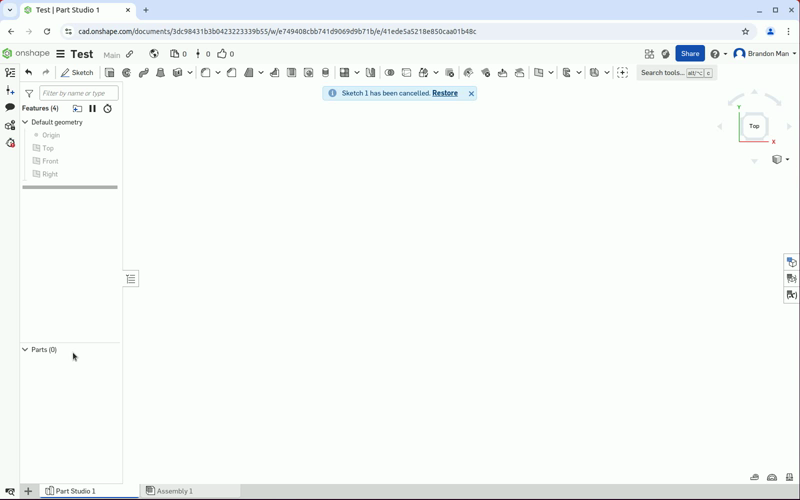
key(space)
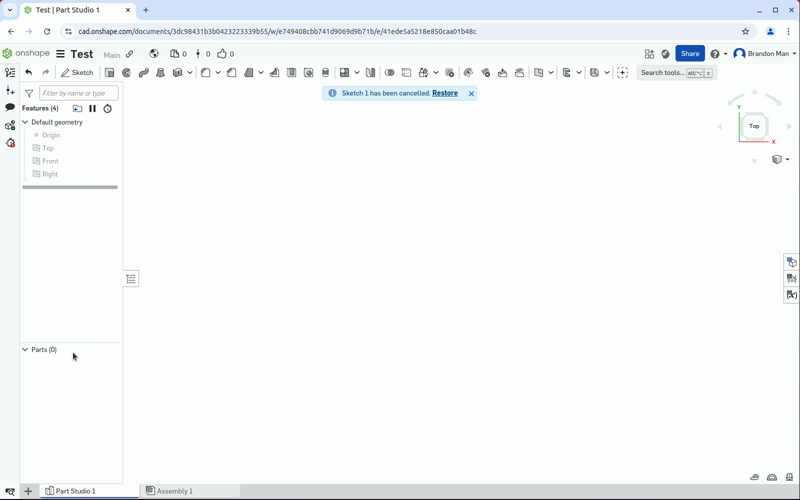
key_down(shift)
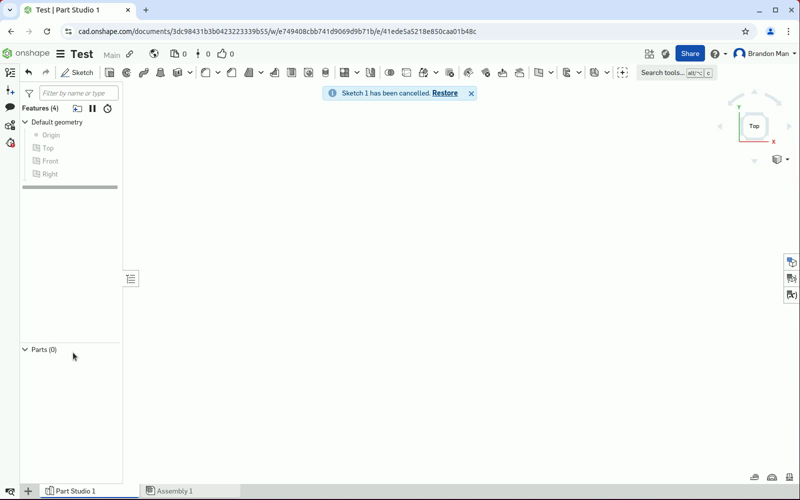
key(up)
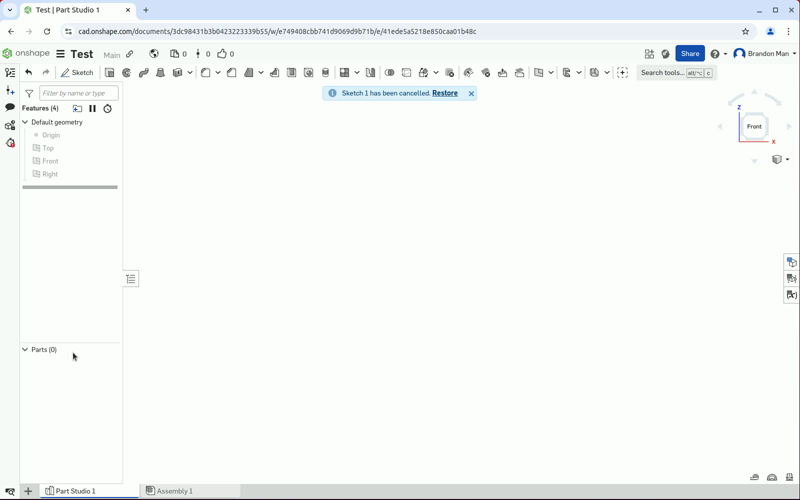
key_up(shift)
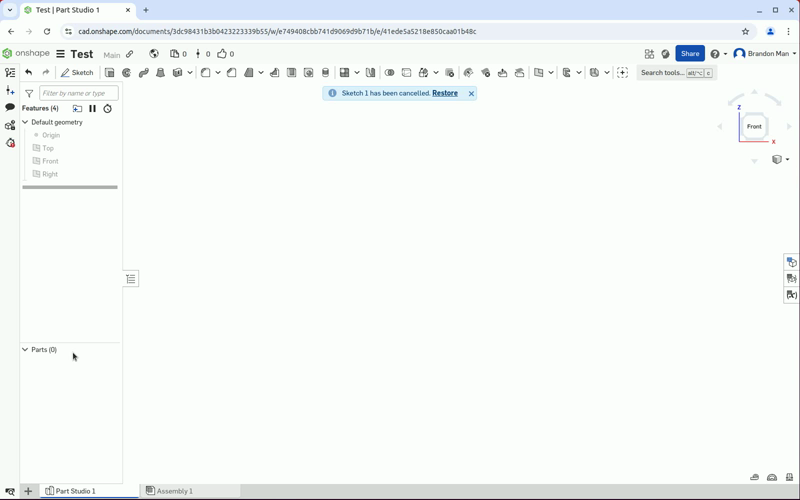
mouse_move(73, 352)
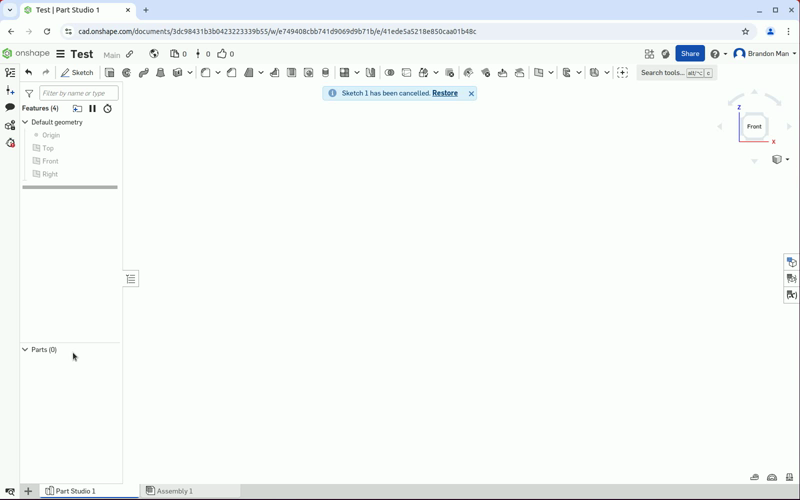
key(shift+y)
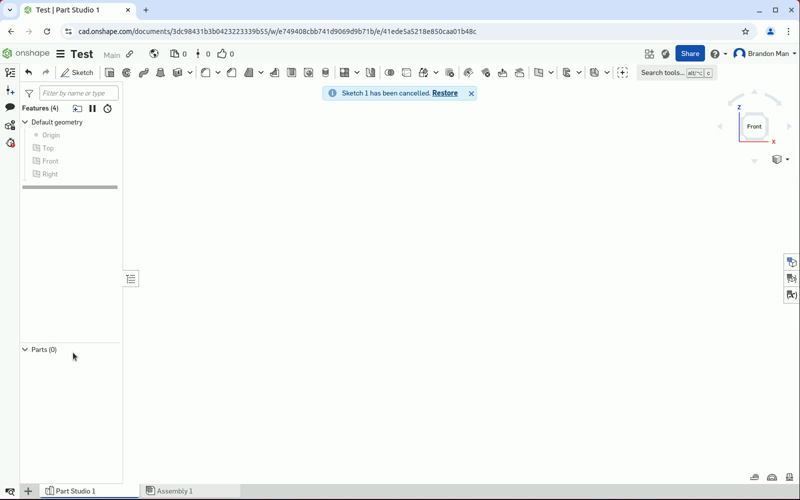
key(shift+s)
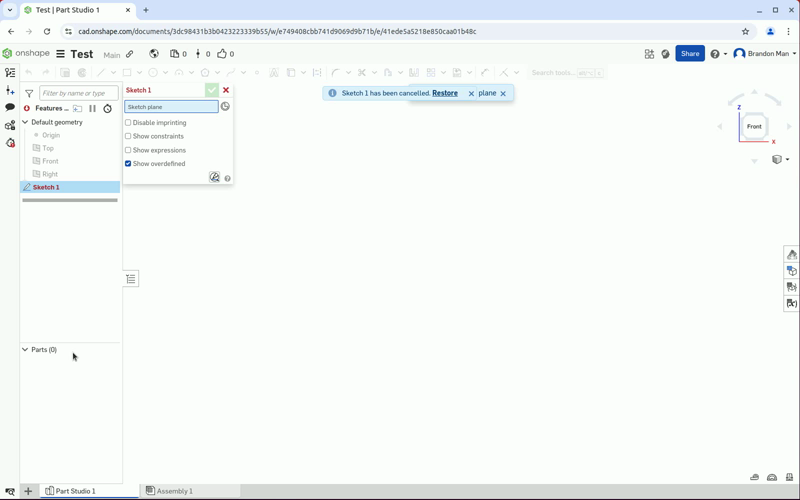
mouse_move(73, 163)
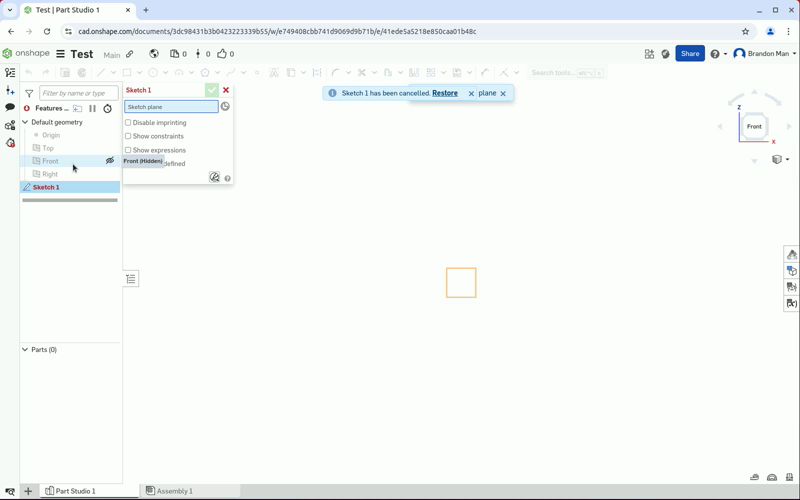
click(73, 163)
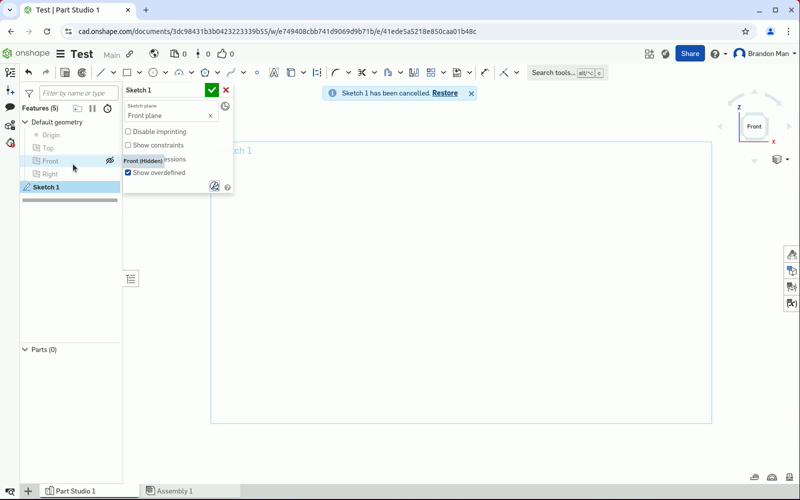
mouse_move(73, 352)
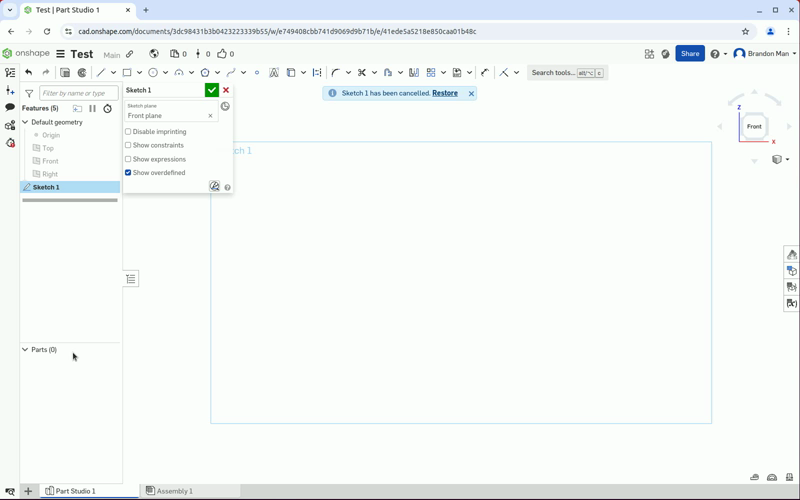
key(y)
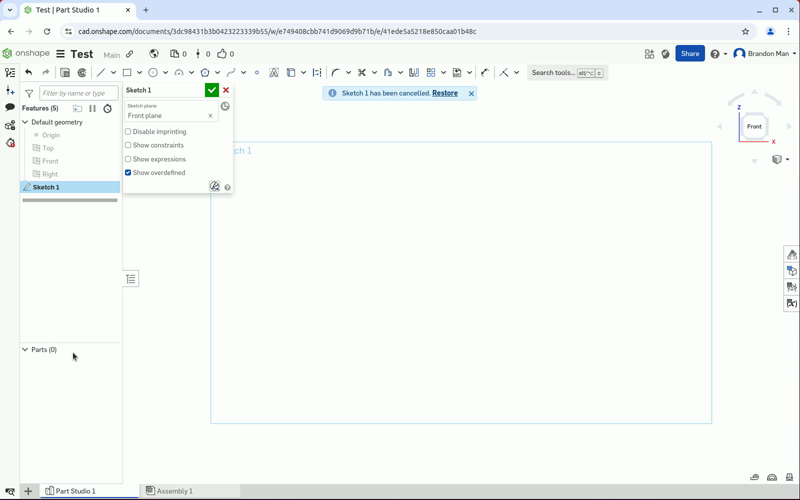
key(l)
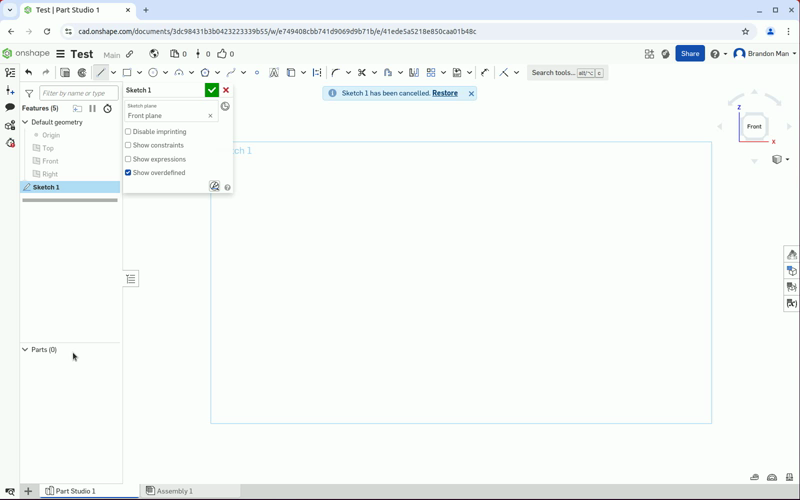
key_down(shift)
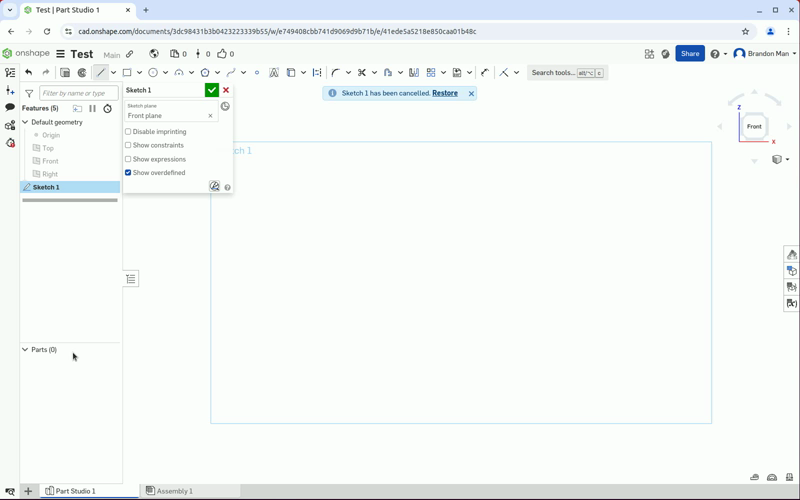
mouse_move(348, 320)
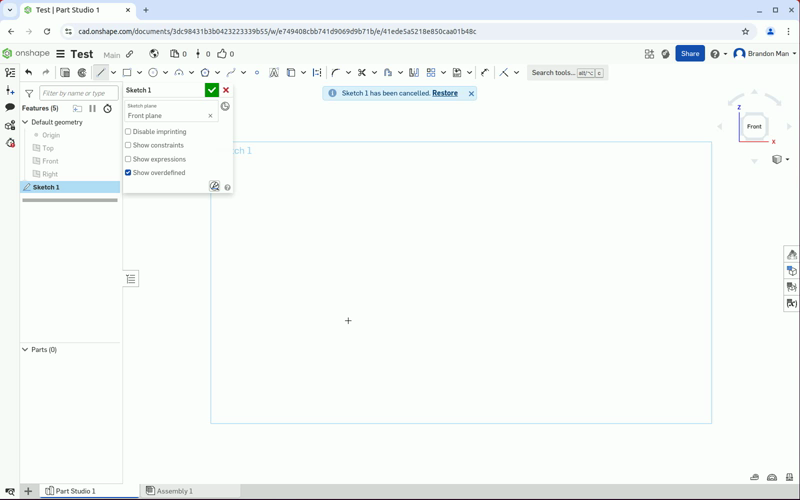
click(348, 320)
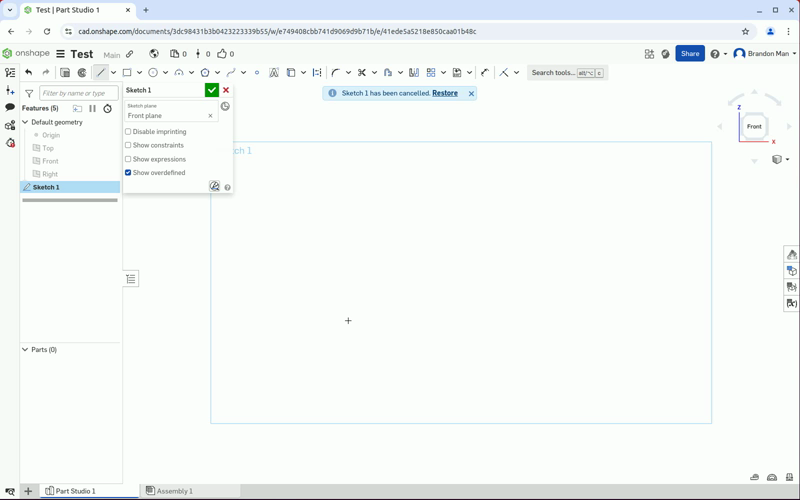
key_up(shift)
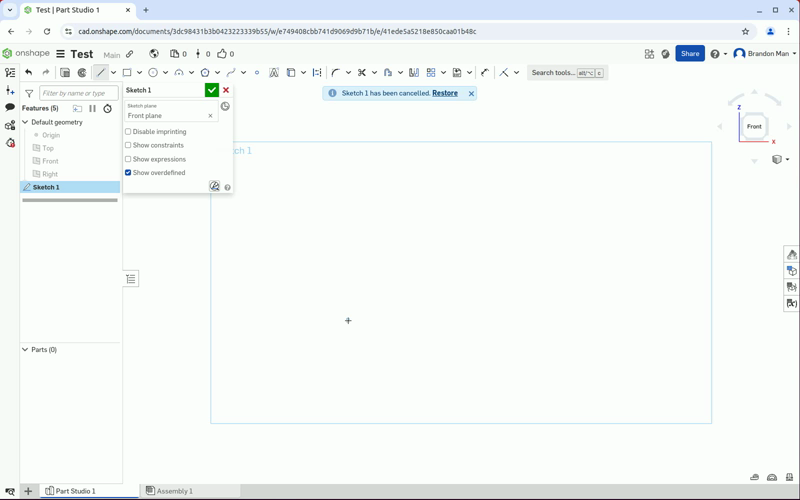
key_down(shift)
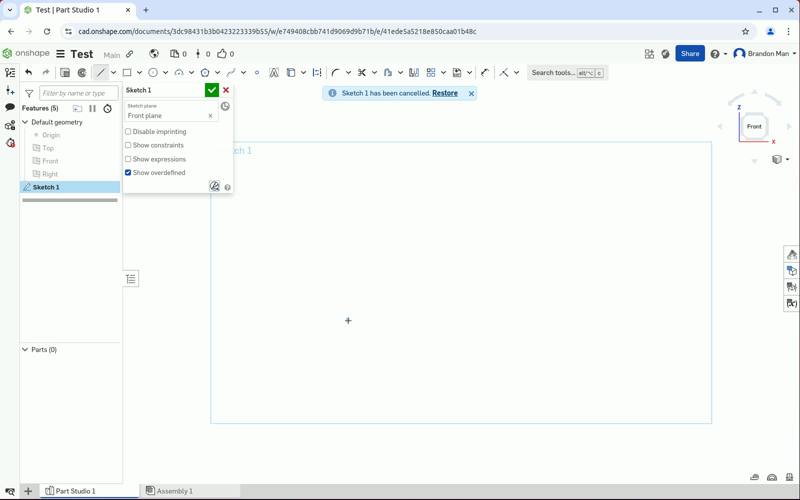
mouse_move(423, 320)
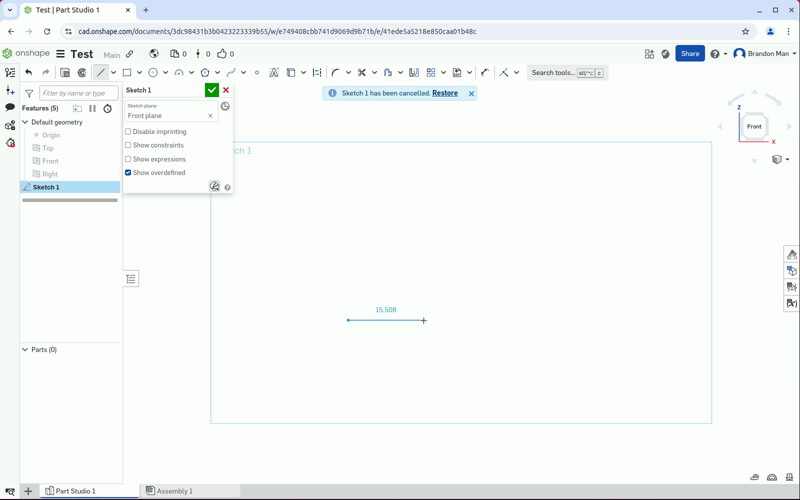
click(423, 320)
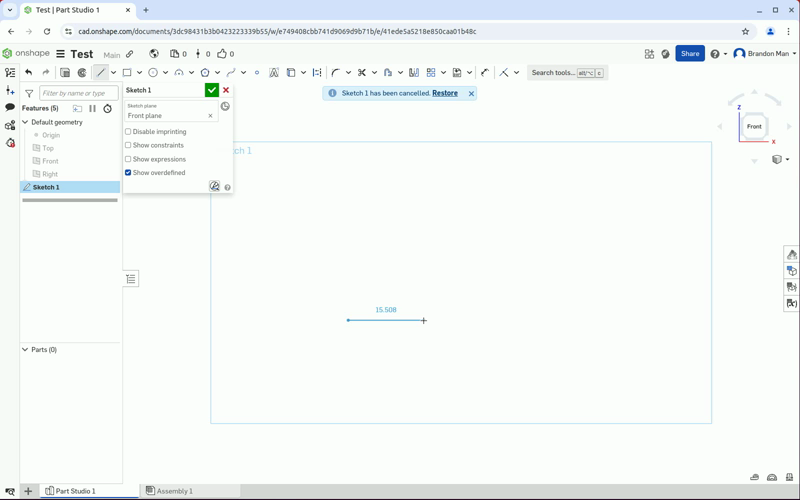
key_up(shift)
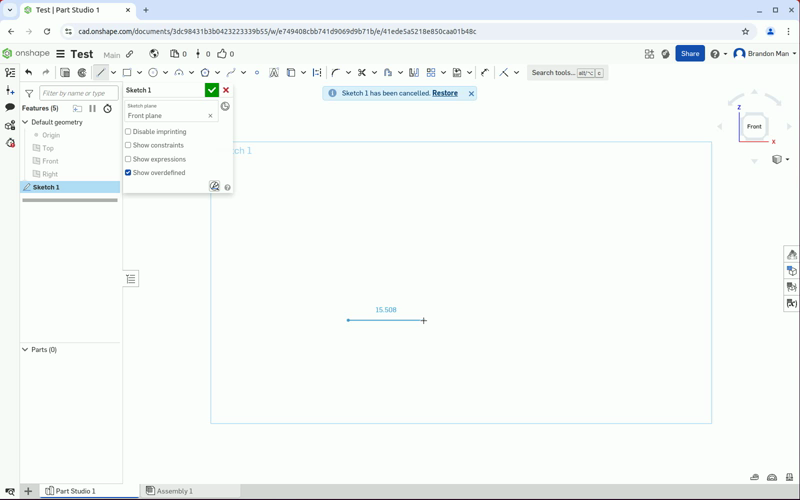
key_down(shift)
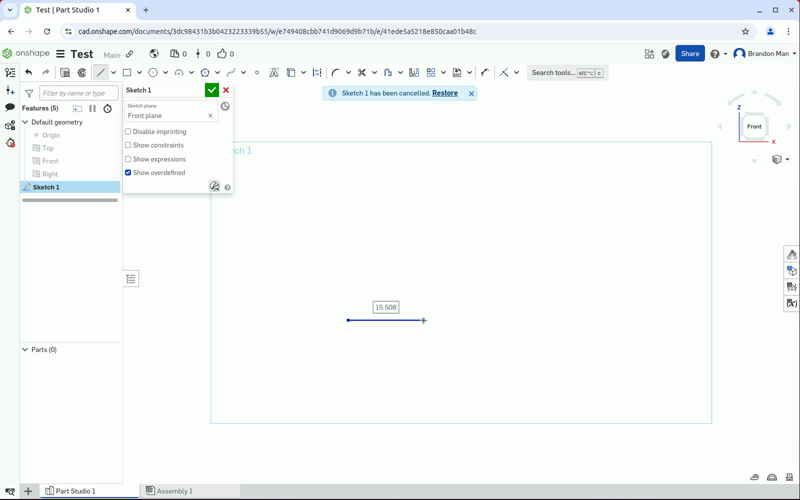
mouse_move(423, 245)
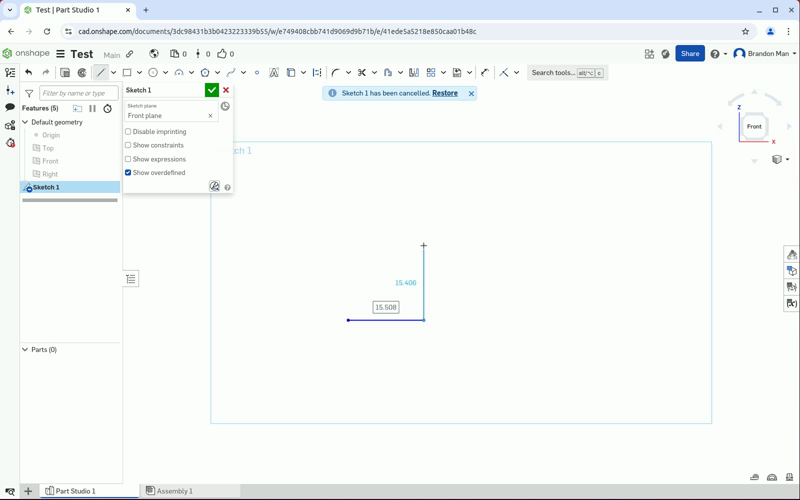
click(423, 245)
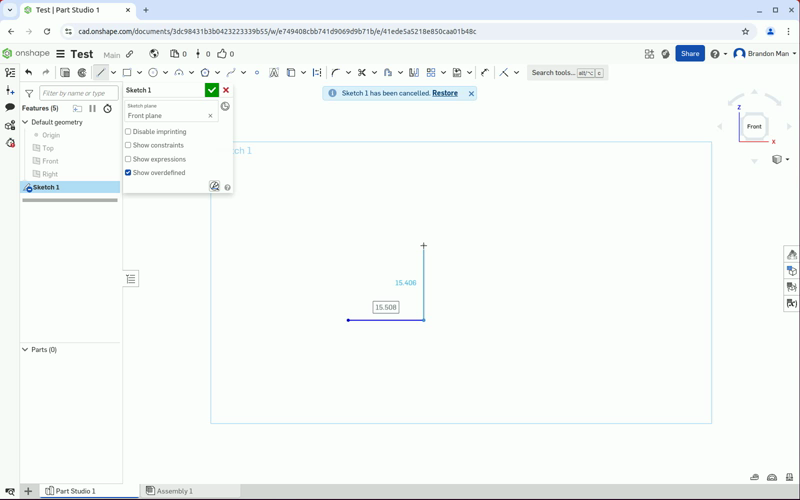
key_up(shift)
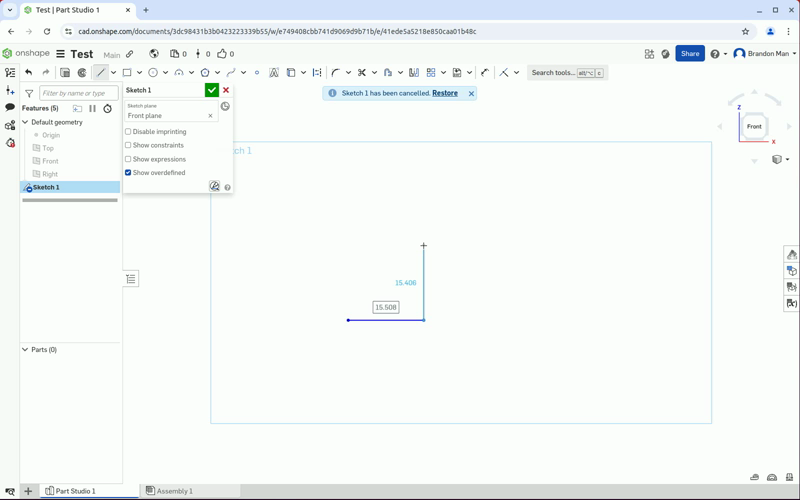
key_down(shift)
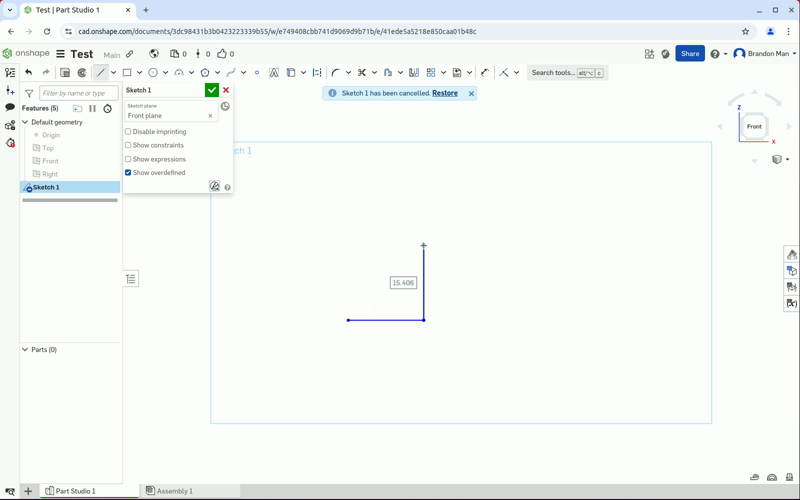
mouse_move(348, 245)
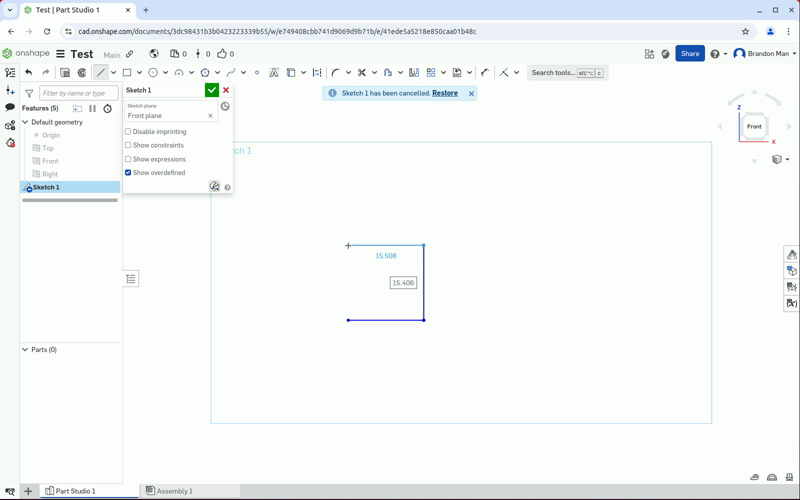
click(348, 245)
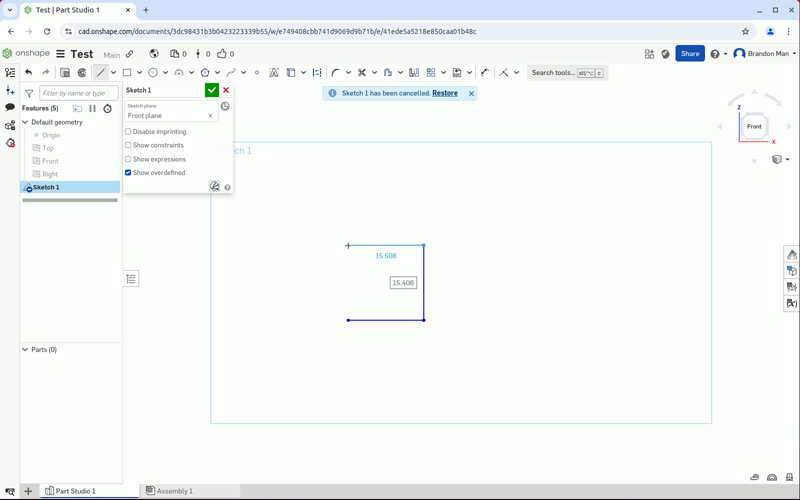
key_up(shift)
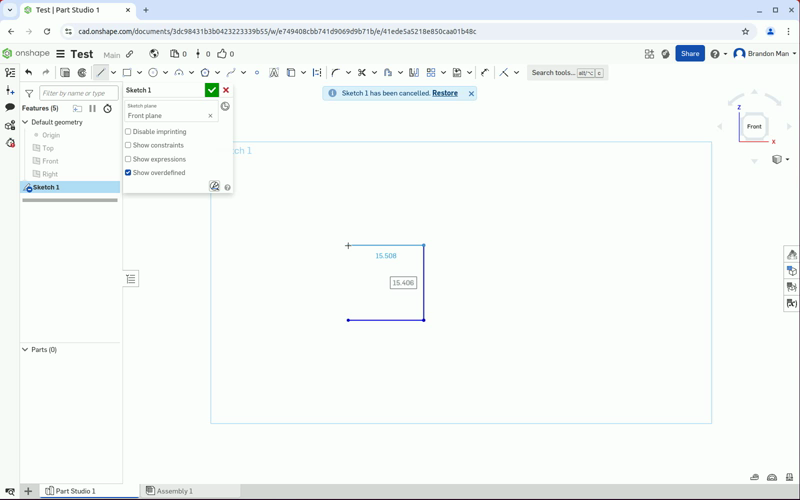
key_down(shift)
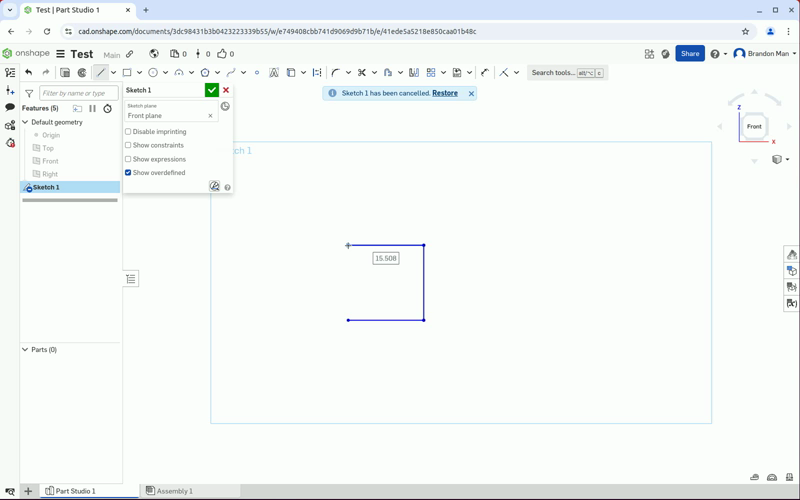
mouse_move(348, 320)
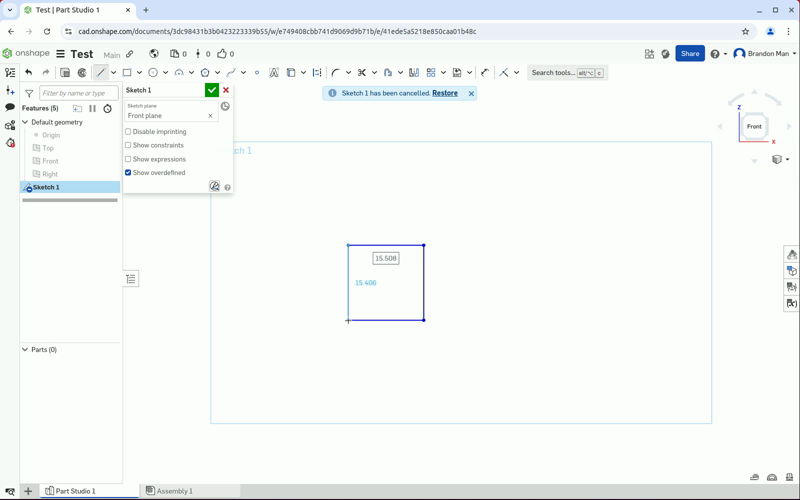
key_up(shift)
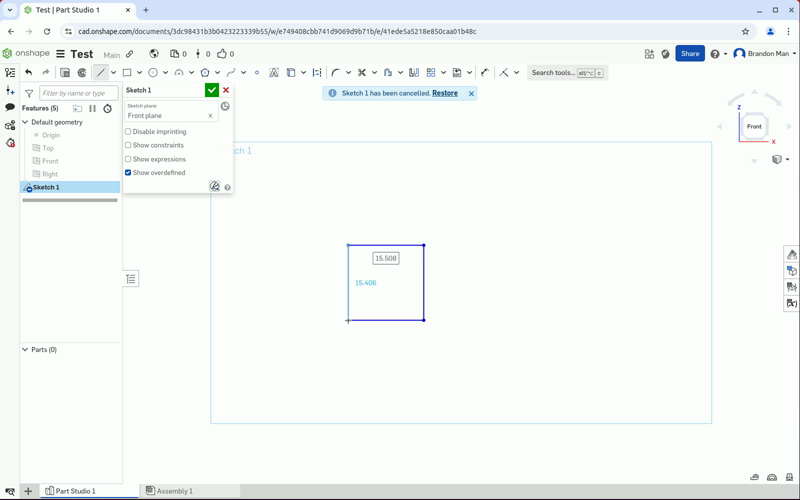
click(348, 320)
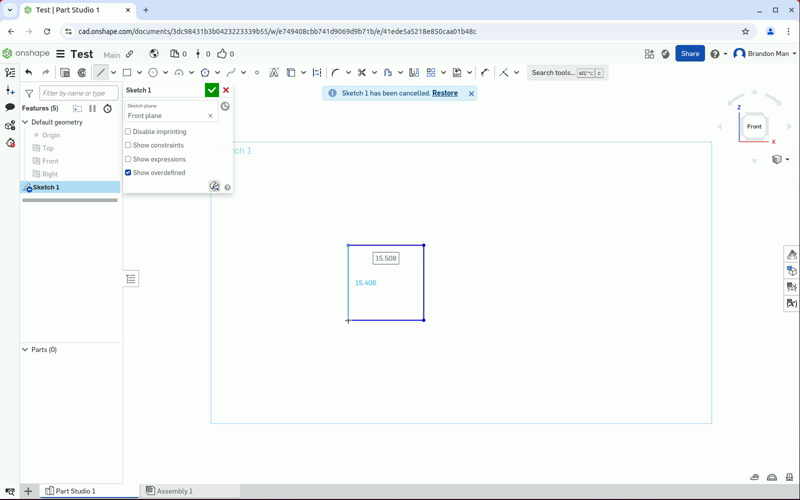
key(esc)
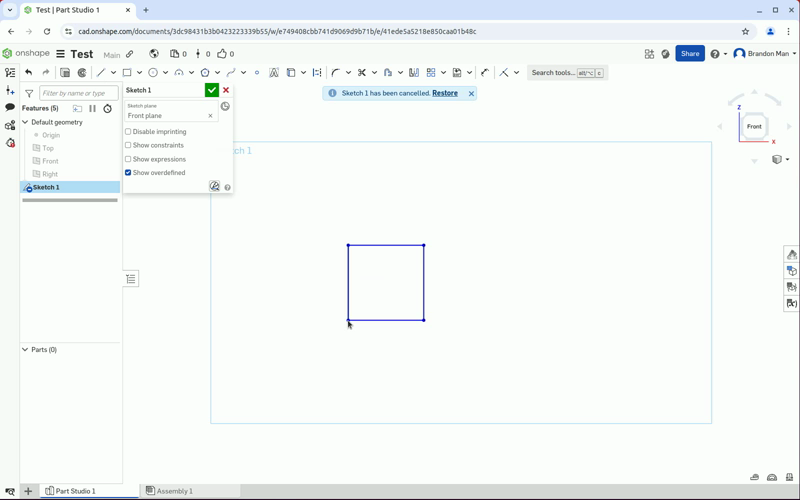
mouse_move(415, 313)
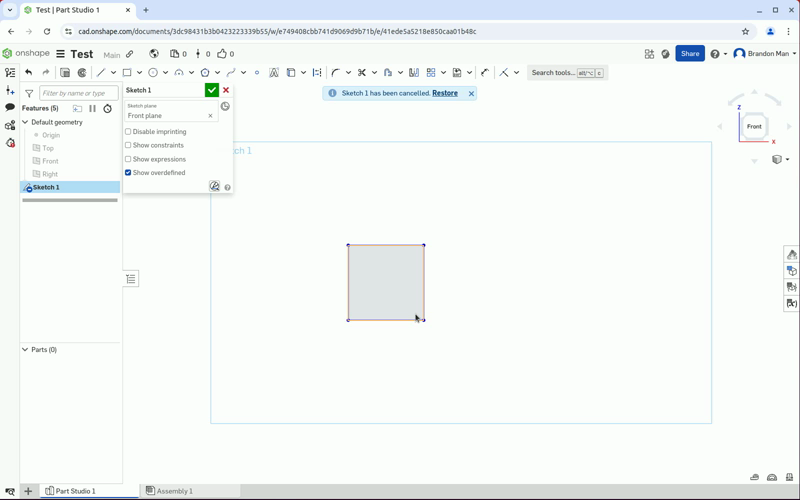
click(415, 313)
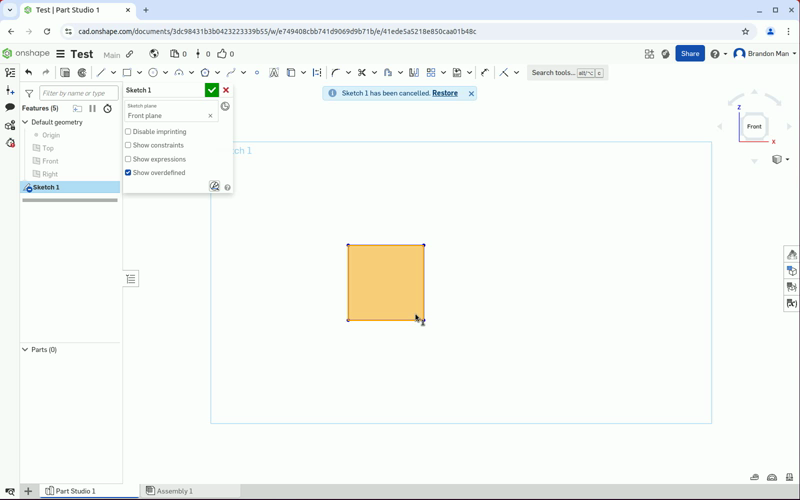
mouse_move(73, 352)
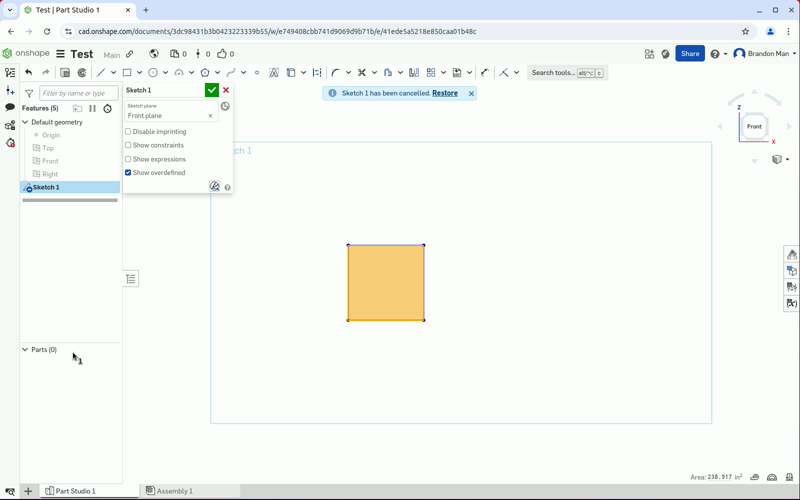
key(shift+y)
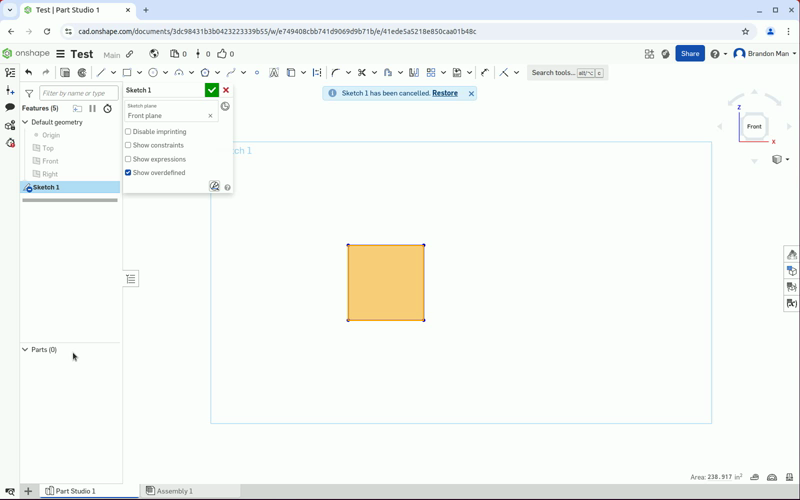
key(shift+e)
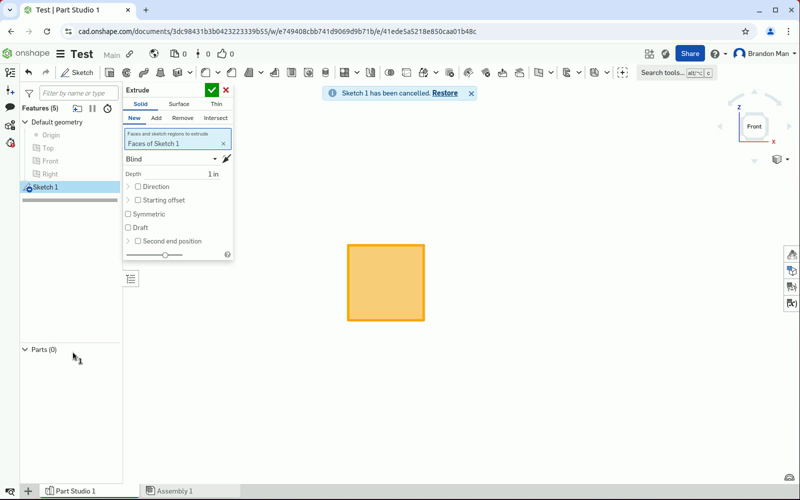
mouse_move(143, 106)
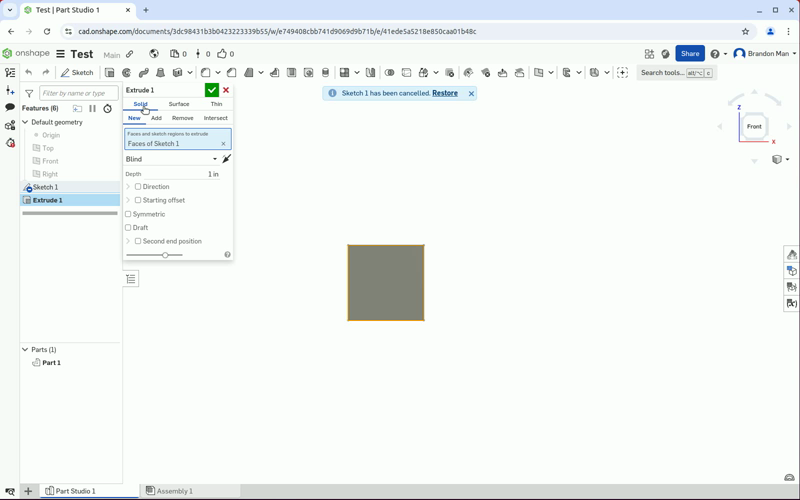
click(143, 106)
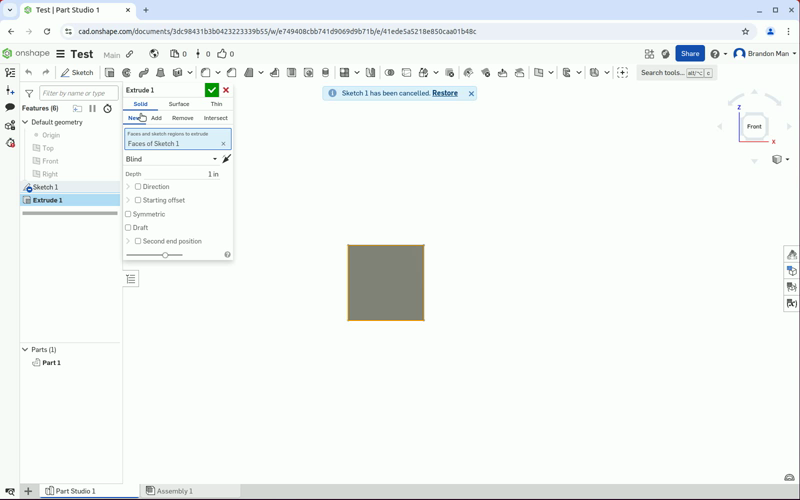
mouse_move(137, 120)
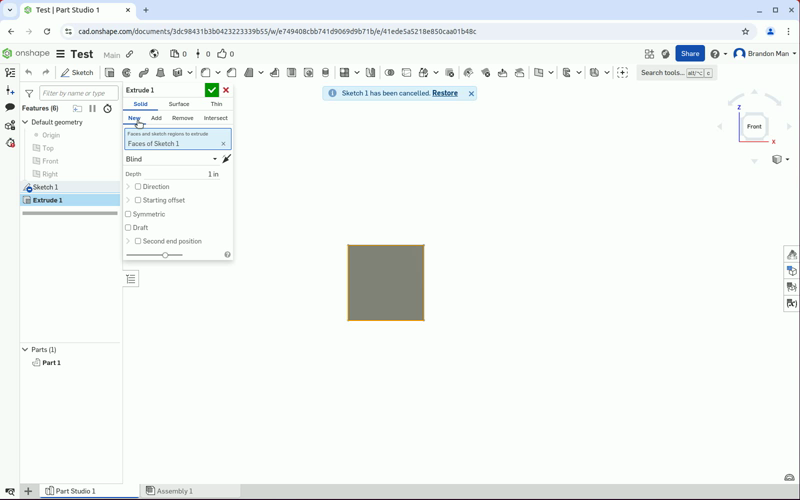
click(137, 120)
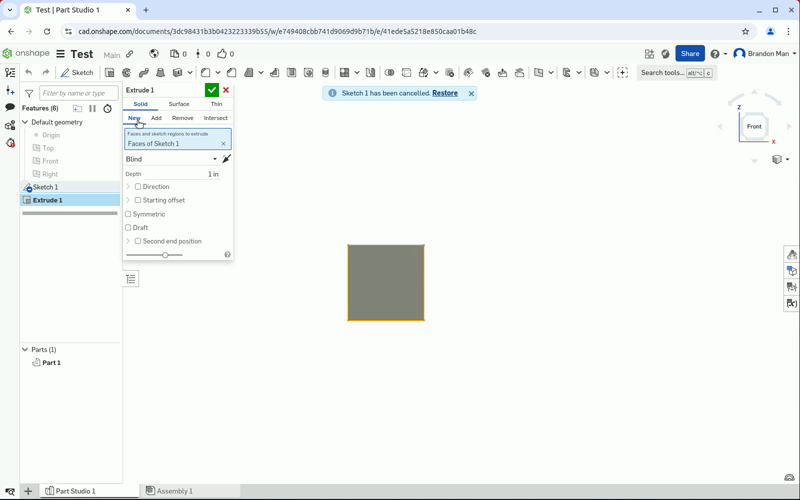
key(tab, 4)
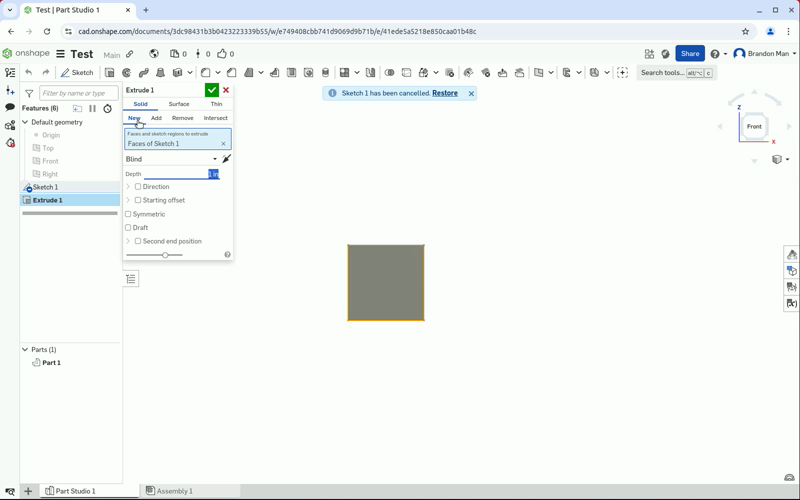
text(15.405)
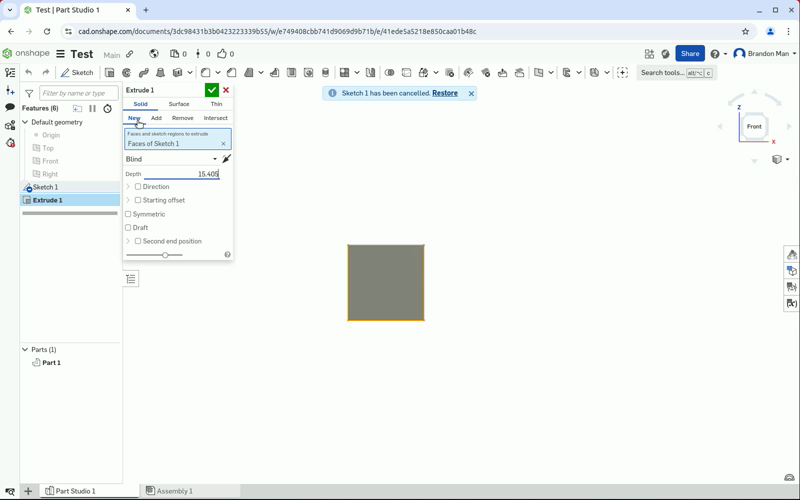
key(enter)
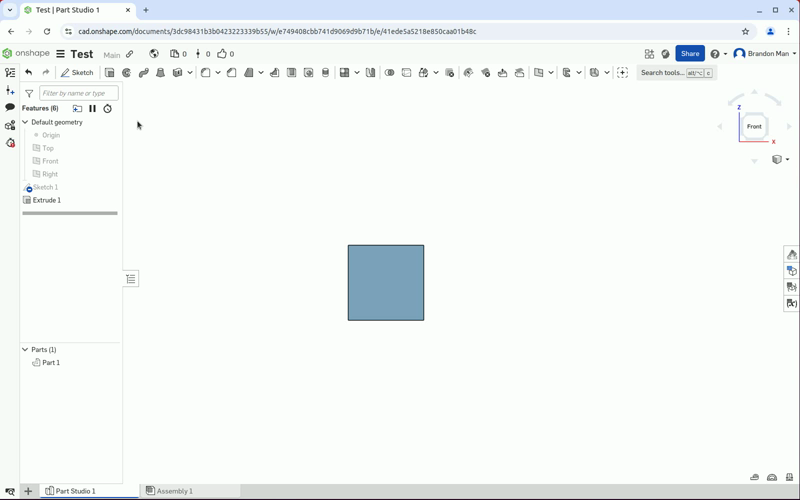
key(shift+h)
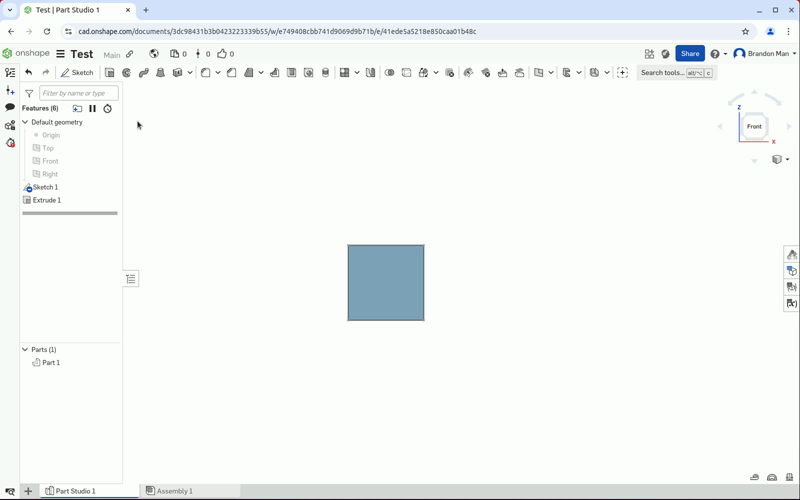
key(shift+h)
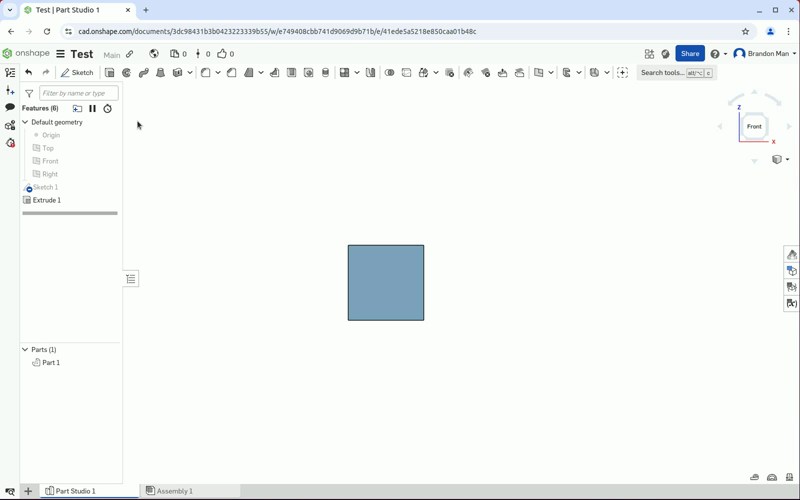
mouse_move(73, 189)
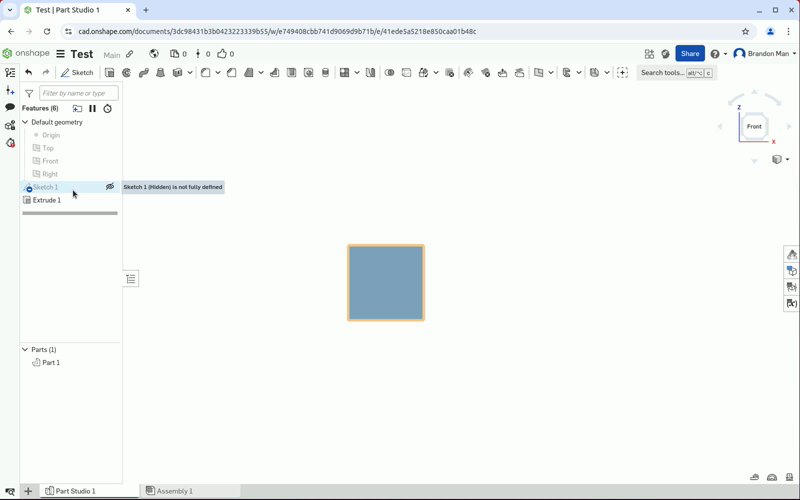
click(73, 189)
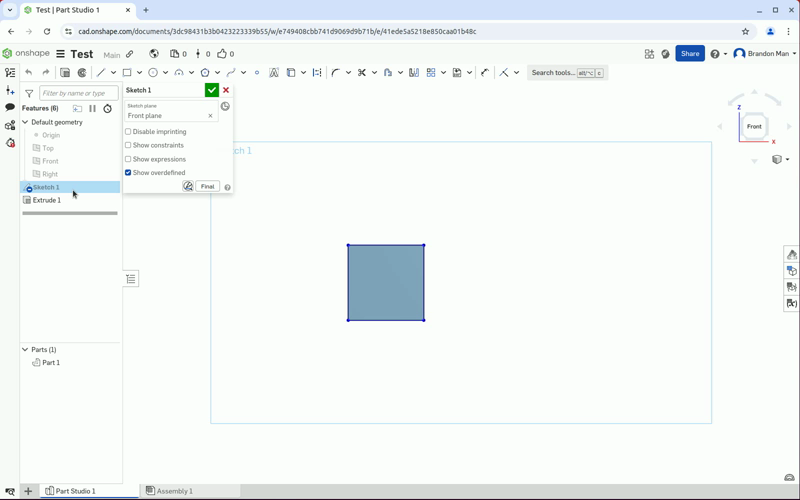
mouse_move(229, 92)
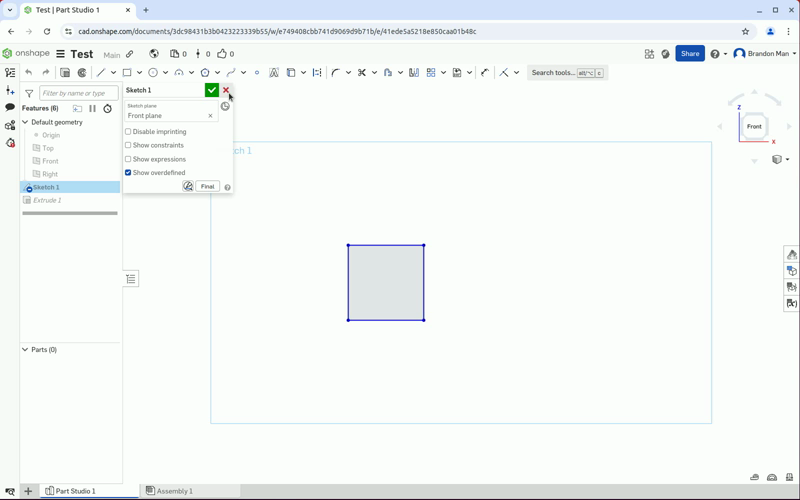
click(229, 92)
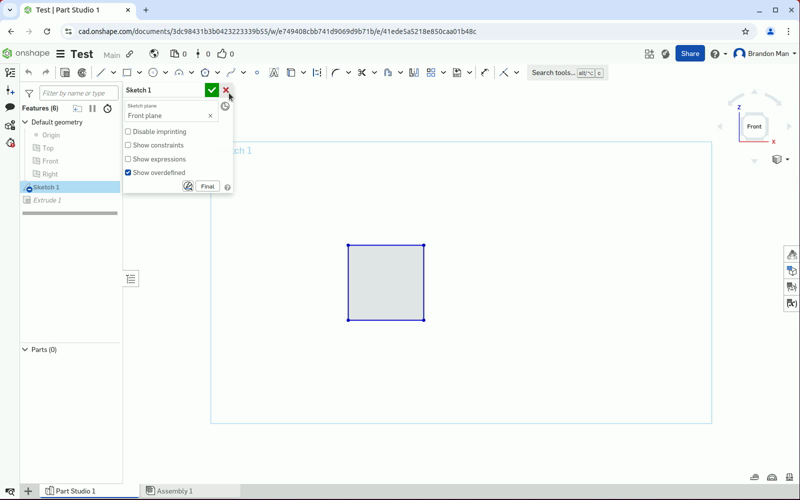
key(shift+s)
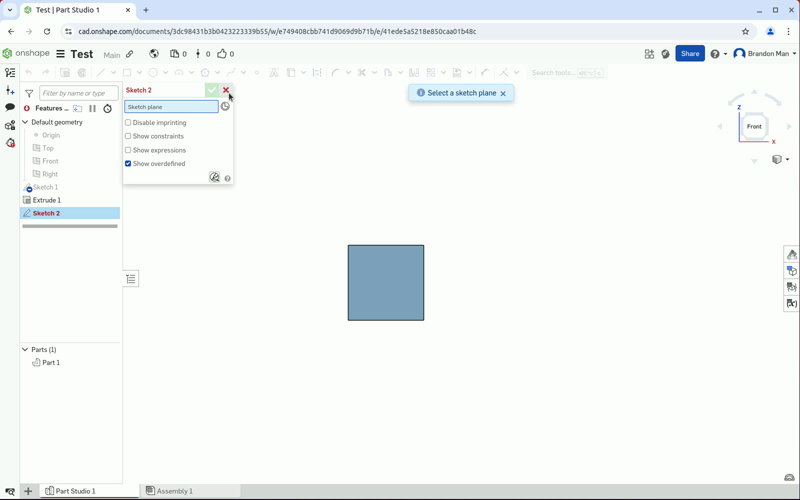
mouse_move(73, 163)
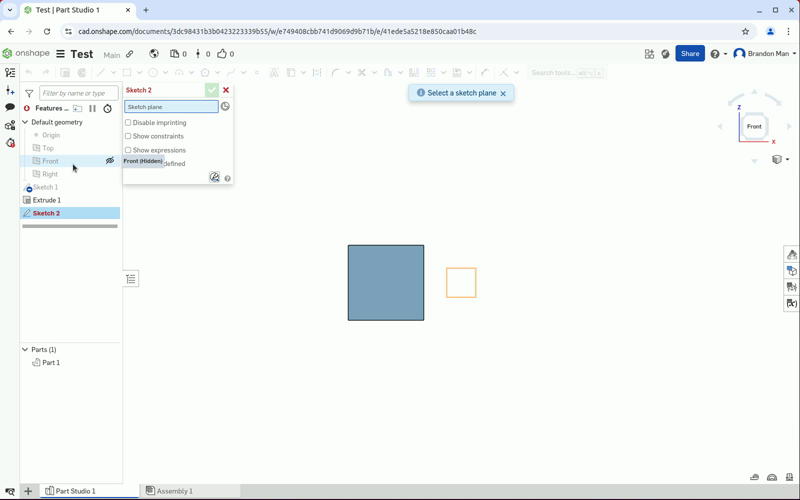
click(73, 163)
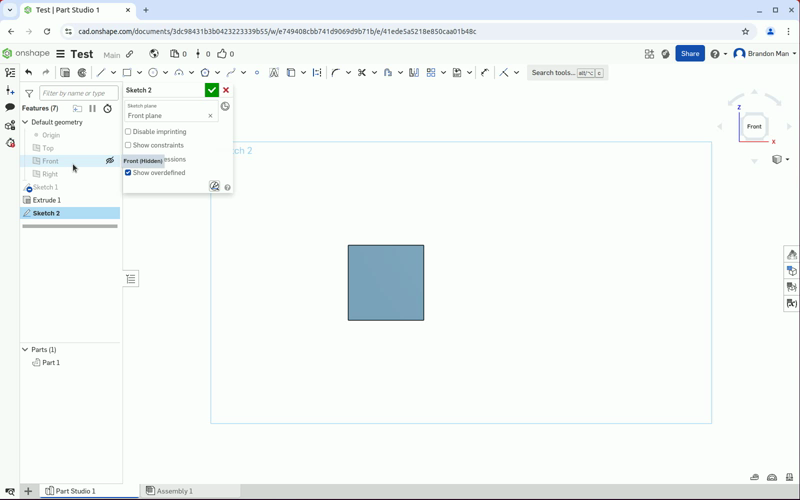
mouse_move(73, 352)
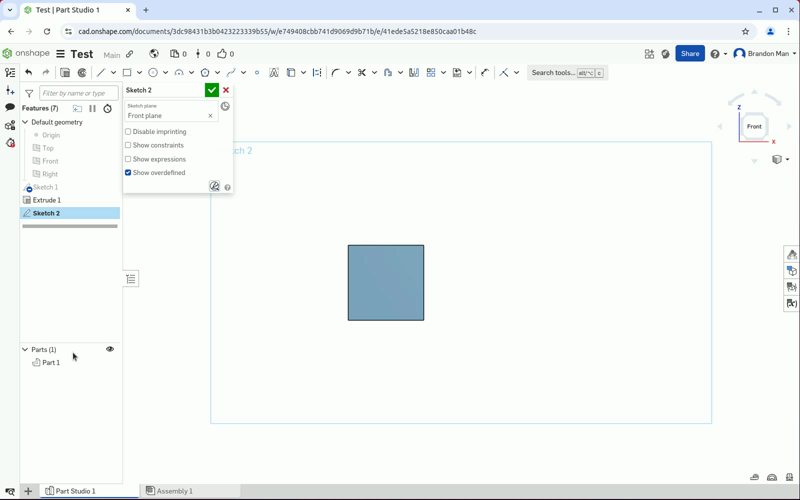
key(y)
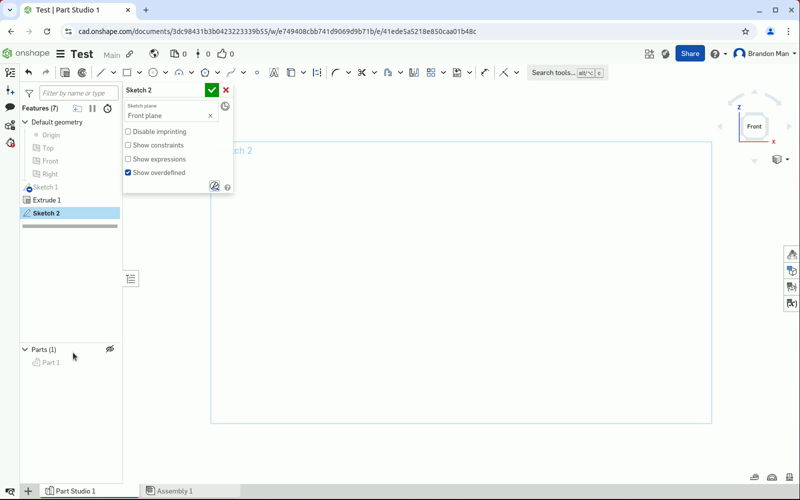
key(l)
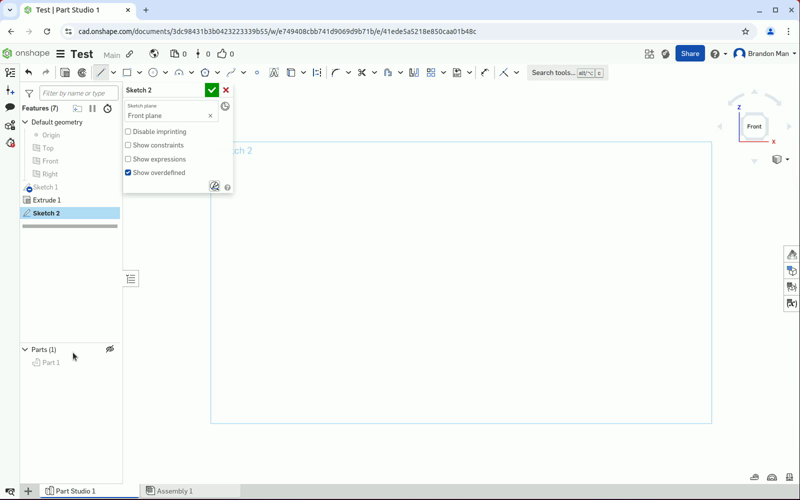
key_down(shift)
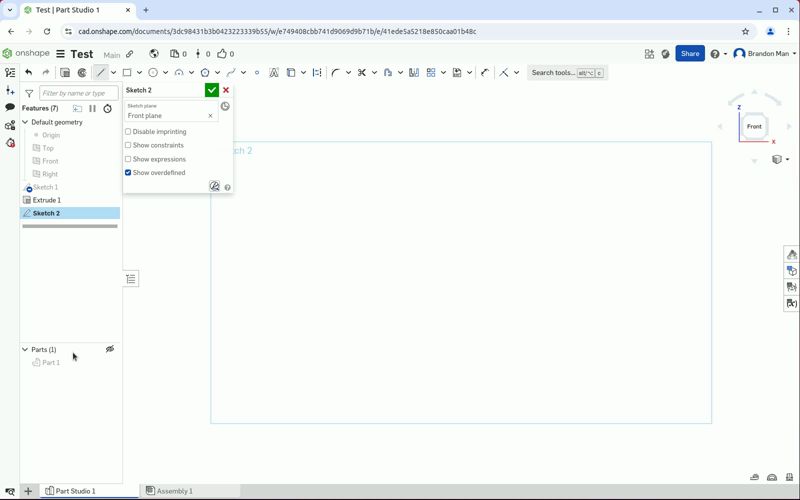
mouse_move(498, 245)
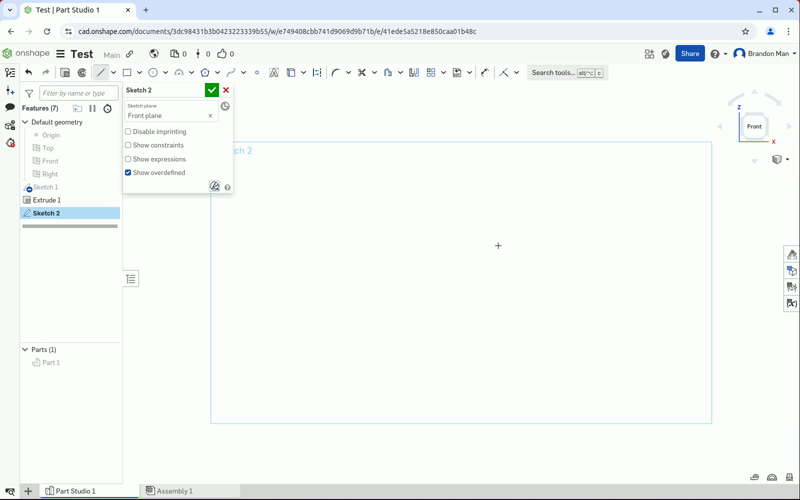
click(498, 245)
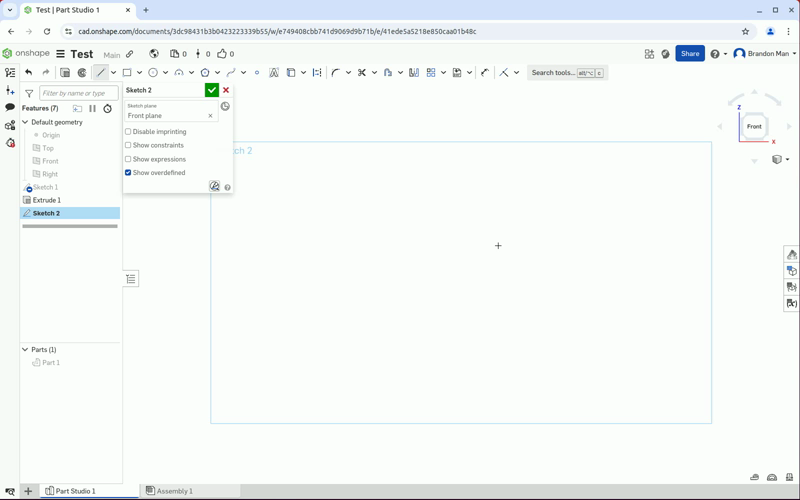
key_up(shift)
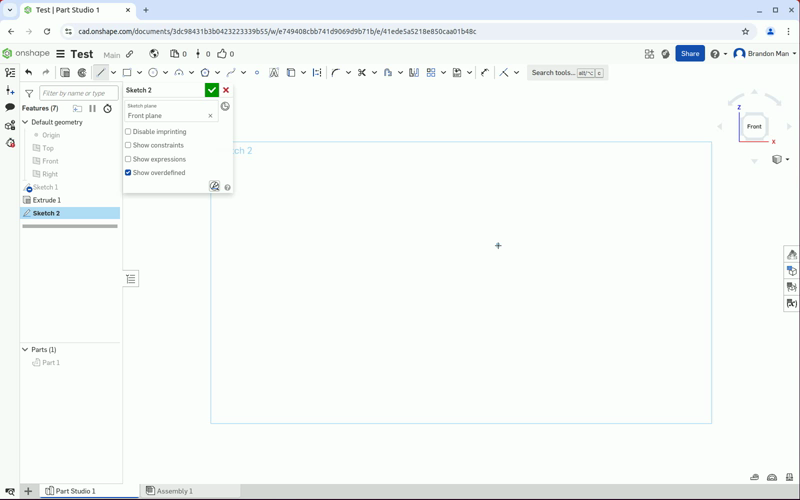
key_down(shift)
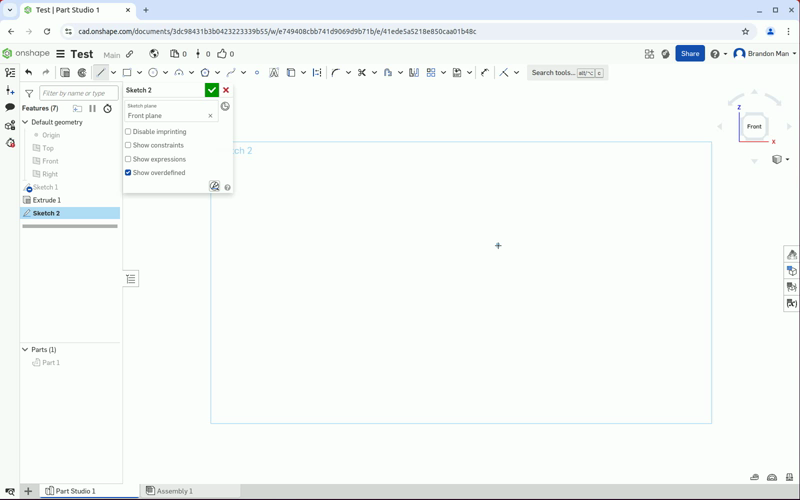
mouse_move(573, 245)
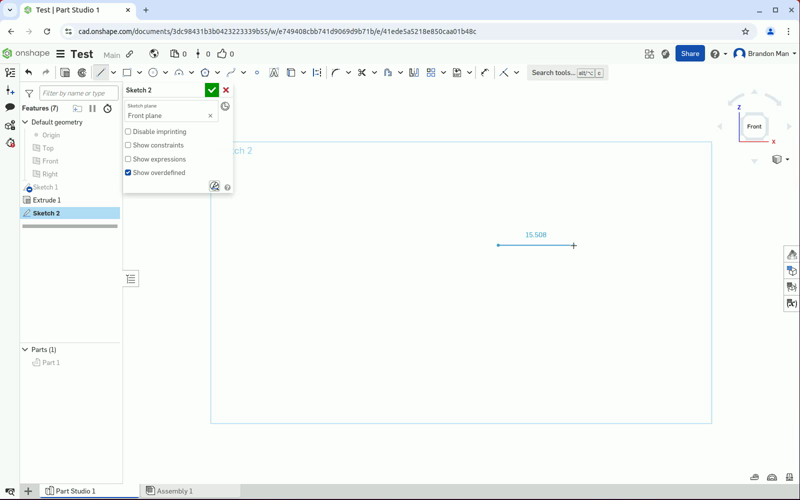
click(573, 245)
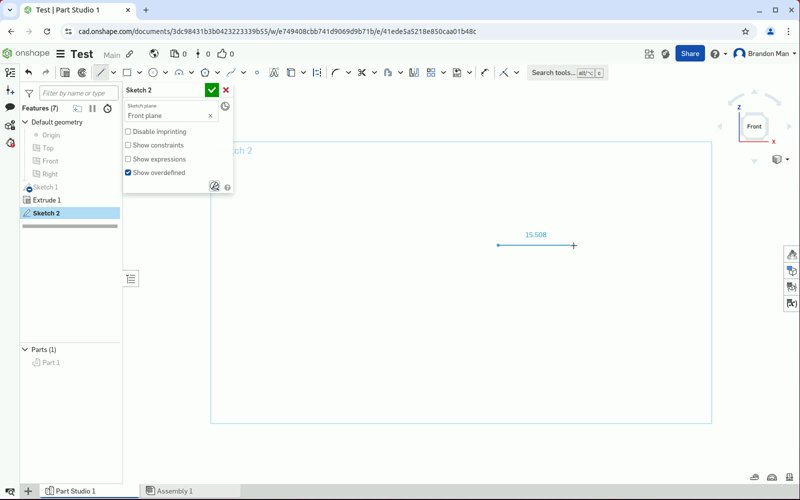
key_up(shift)
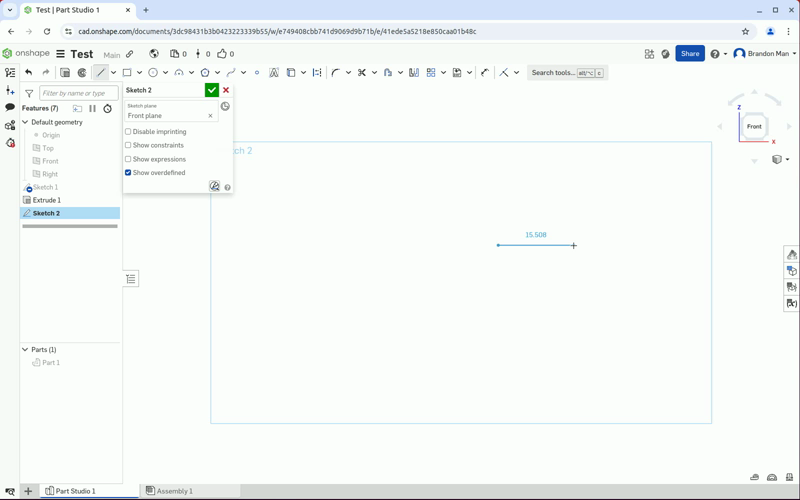
key_down(shift)
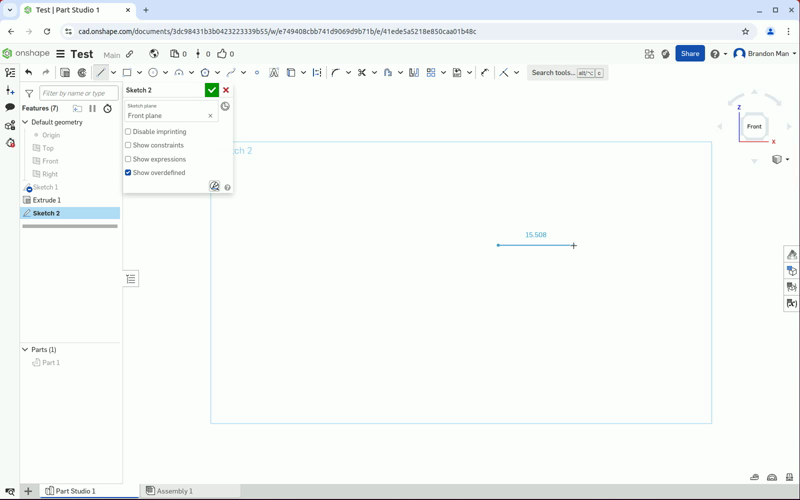
mouse_move(573, 170)
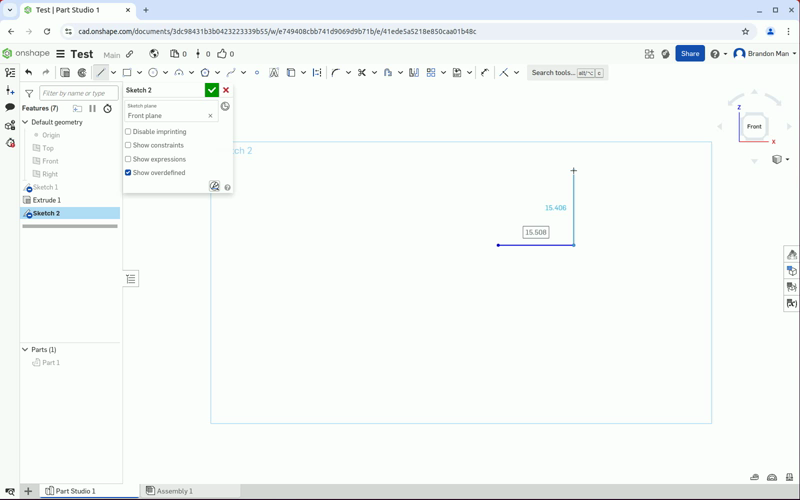
click(573, 170)
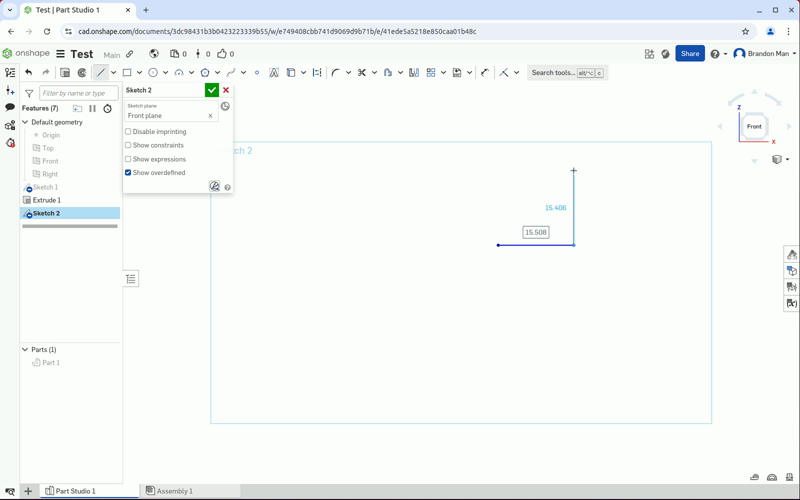
key_up(shift)
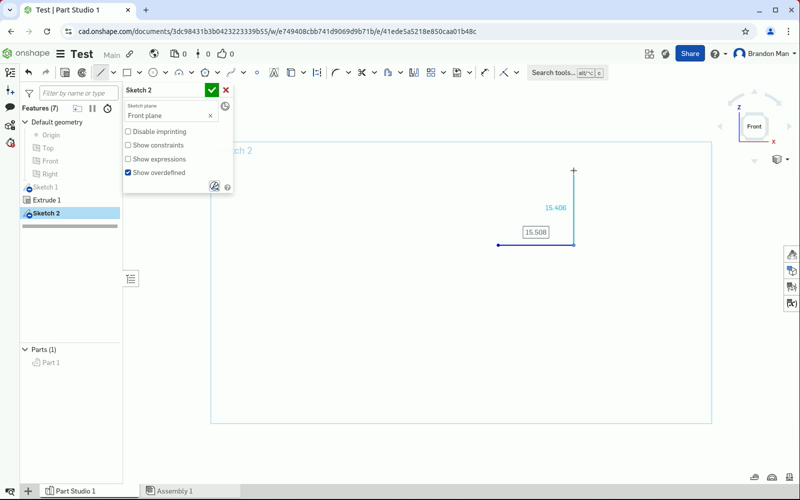
key_down(shift)
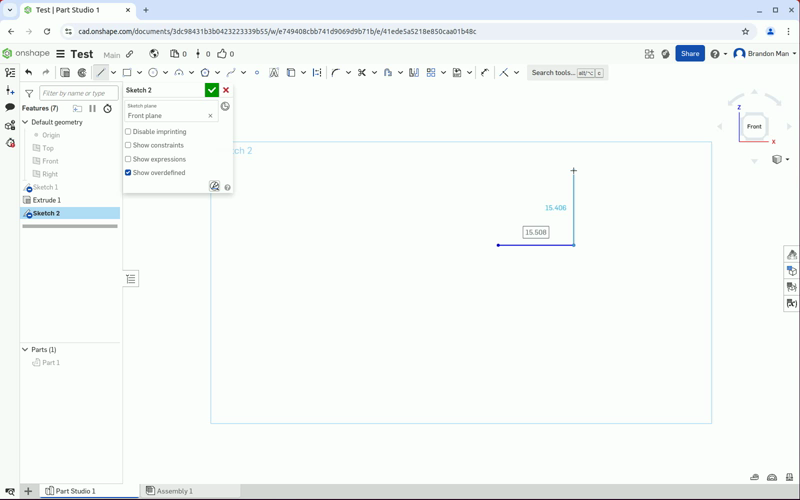
mouse_move(498, 170)
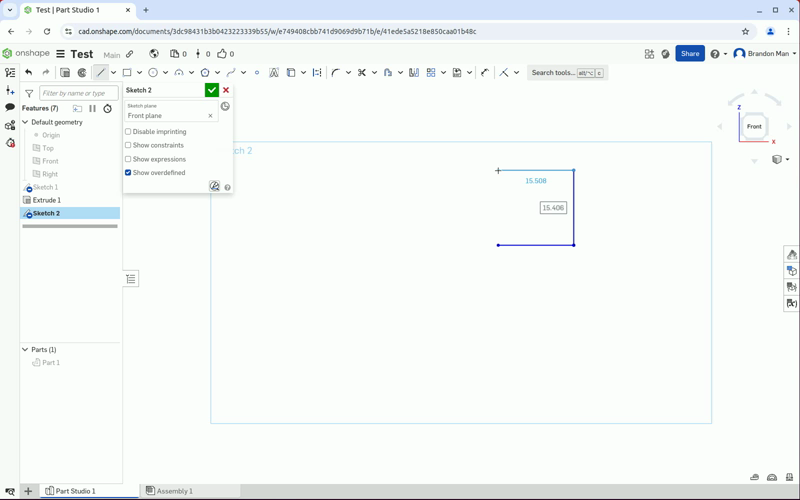
click(498, 170)
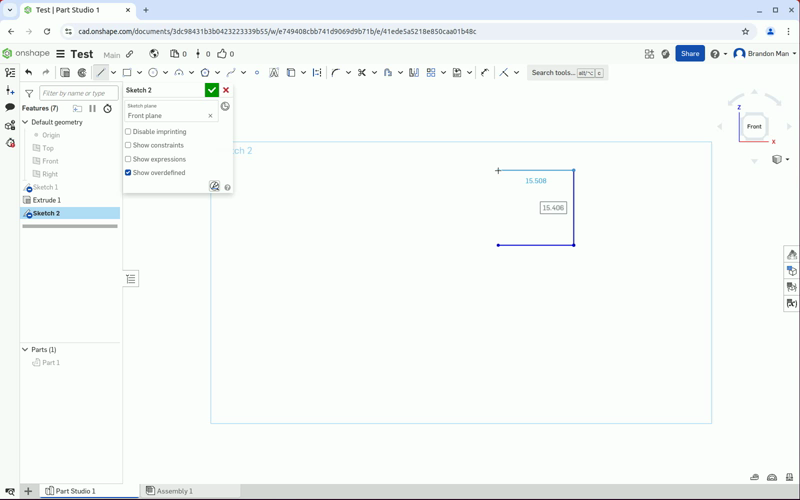
key_up(shift)
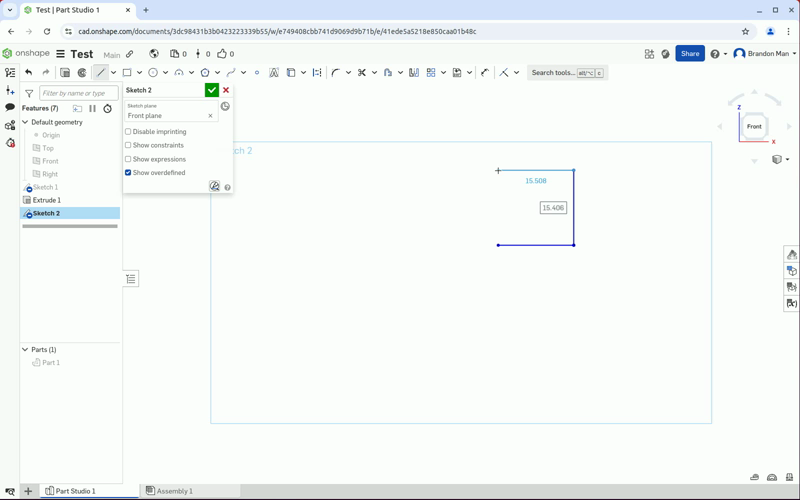
key_down(shift)
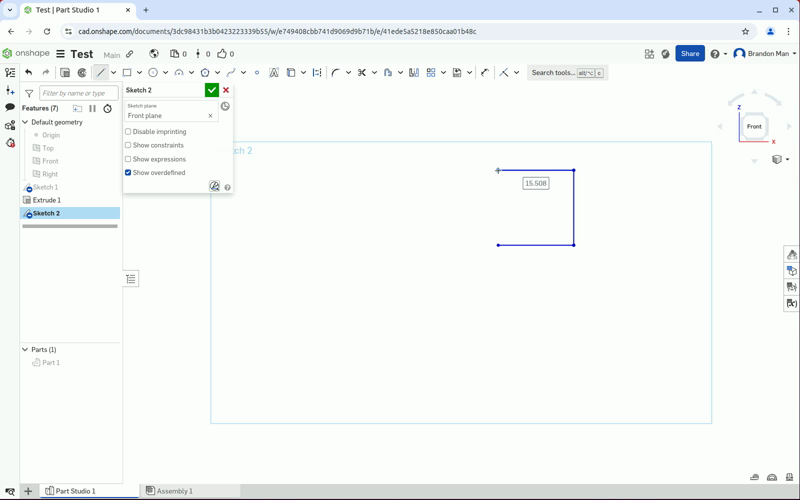
mouse_move(498, 245)
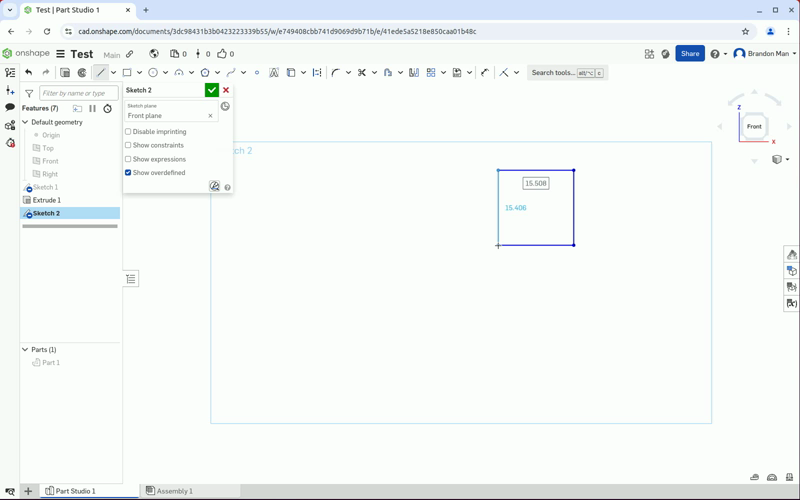
key_up(shift)
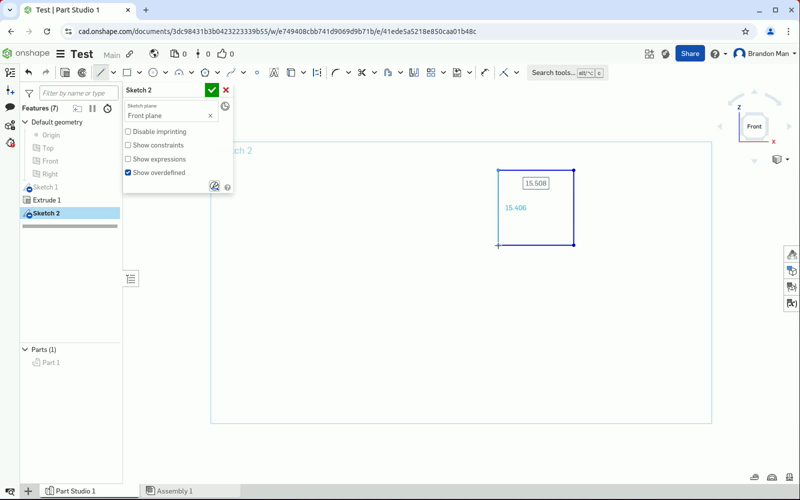
click(498, 245)
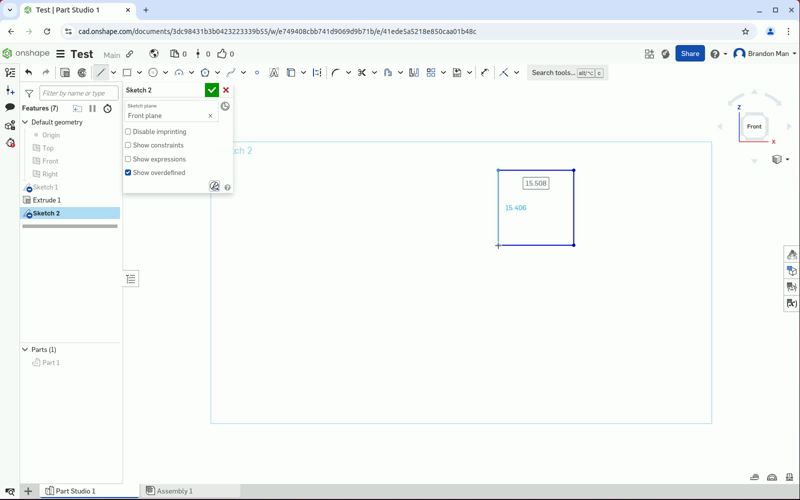
key(esc)
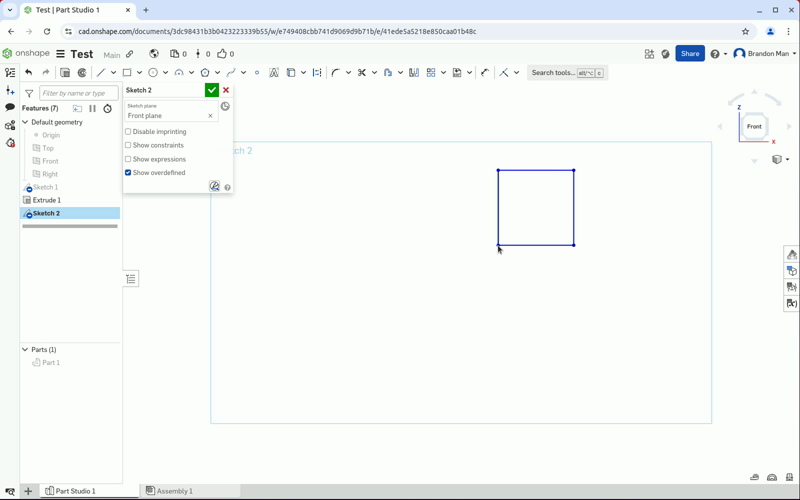
mouse_move(564, 214)
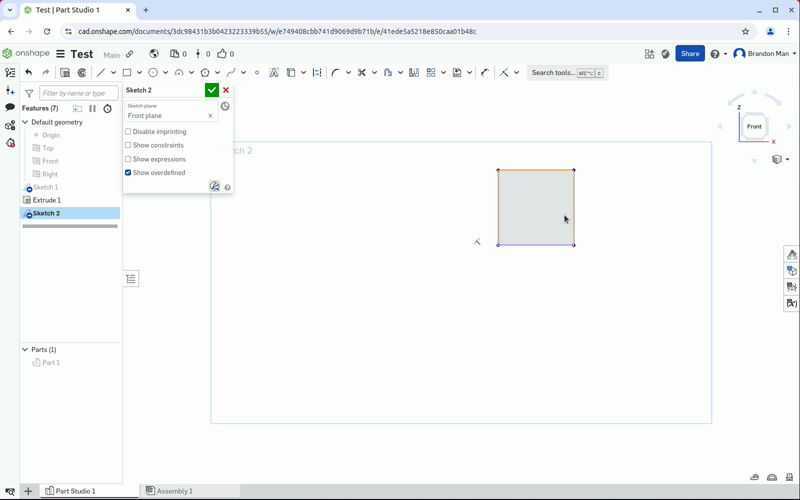
click(564, 214)
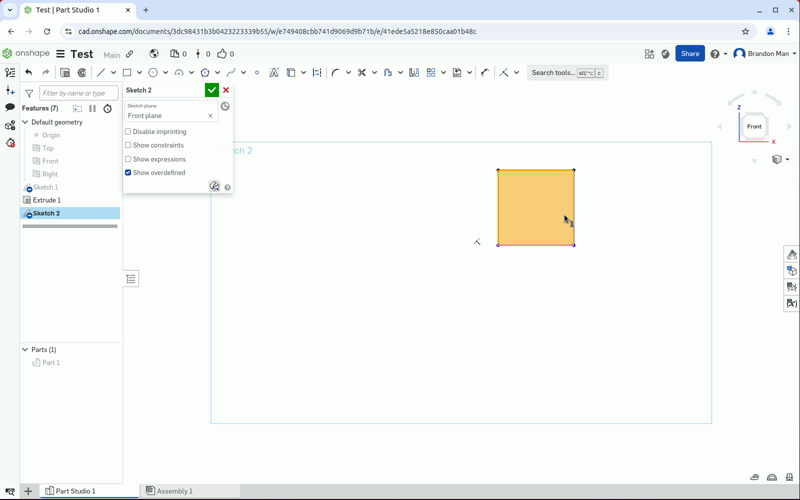
mouse_move(73, 352)
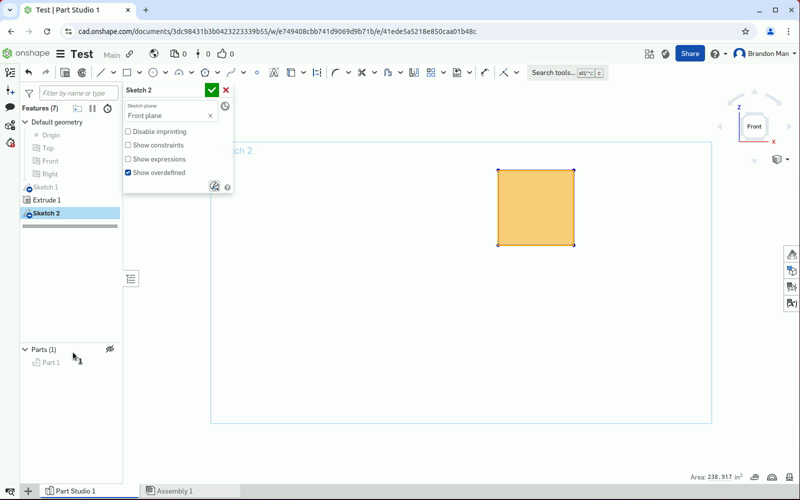
key(shift+y)
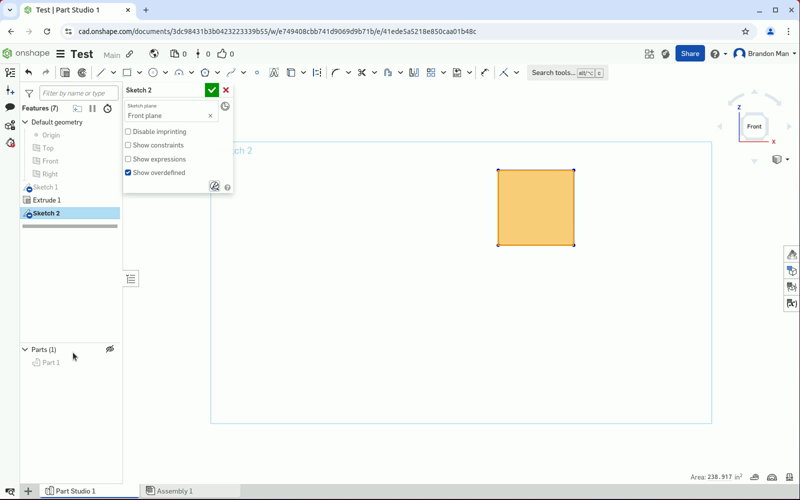
key(shift+e)
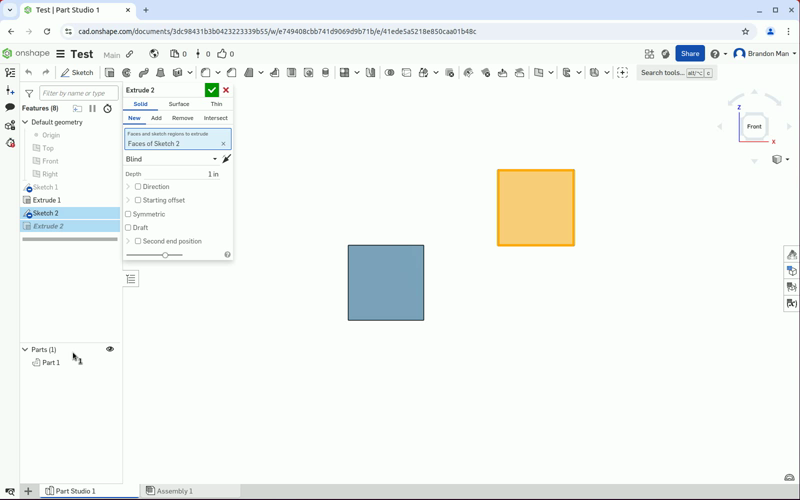
mouse_move(143, 106)
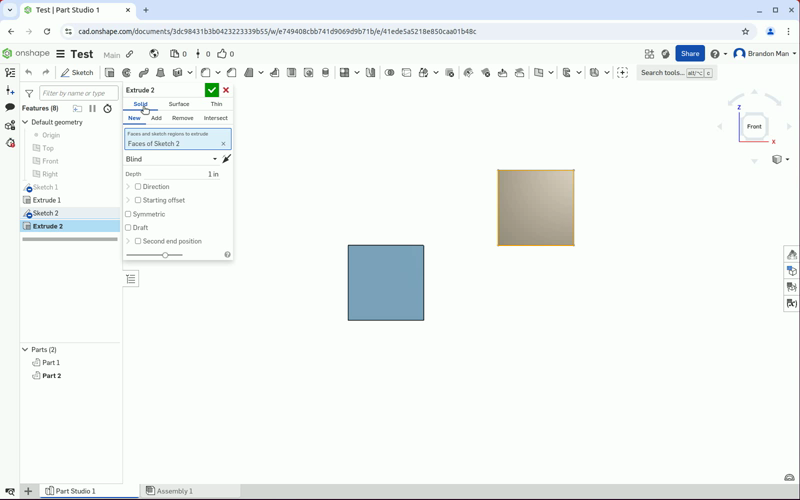
click(143, 106)
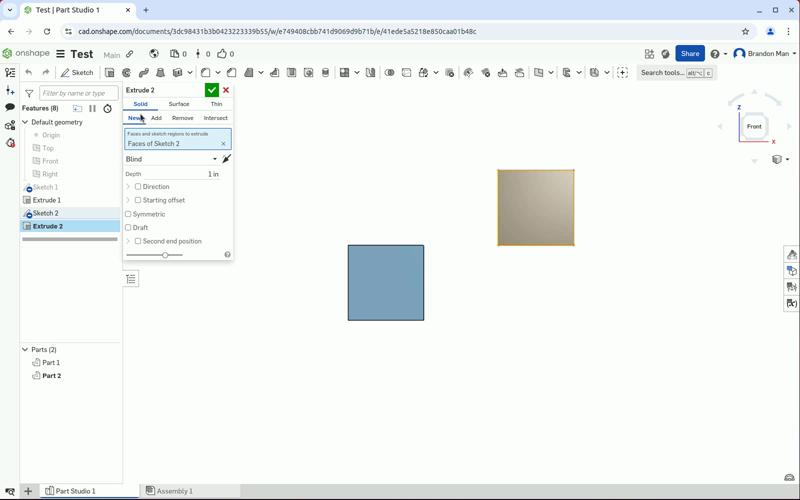
mouse_move(137, 120)
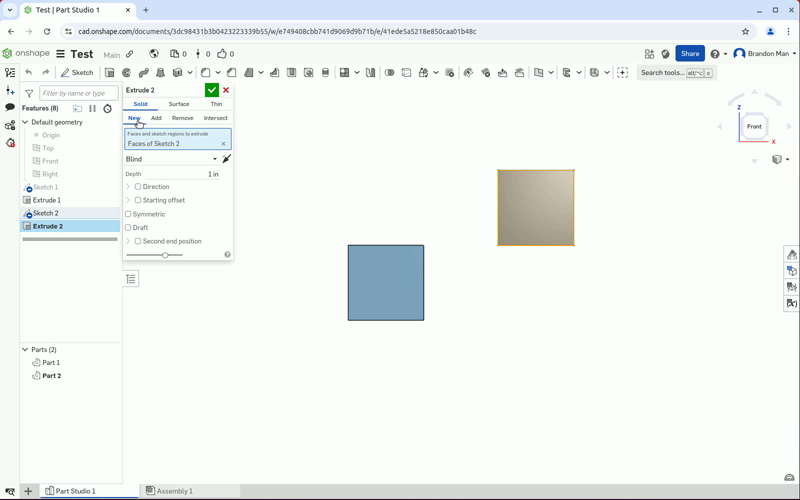
click(137, 120)
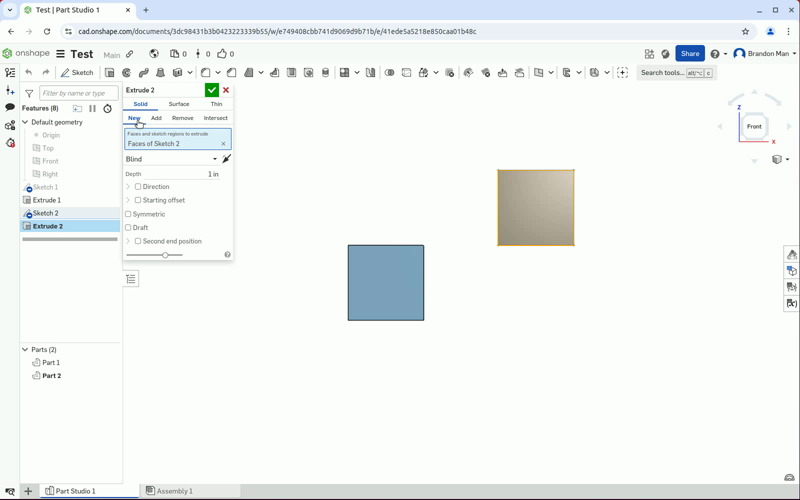
key(tab, 4)
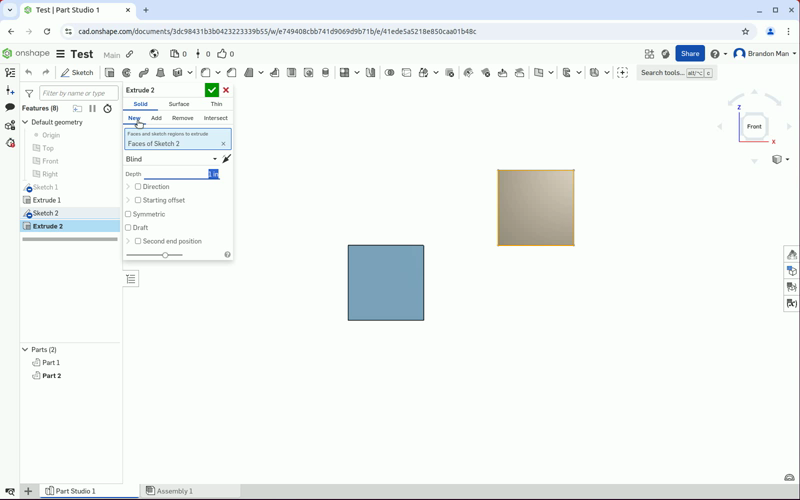
text(15.405)
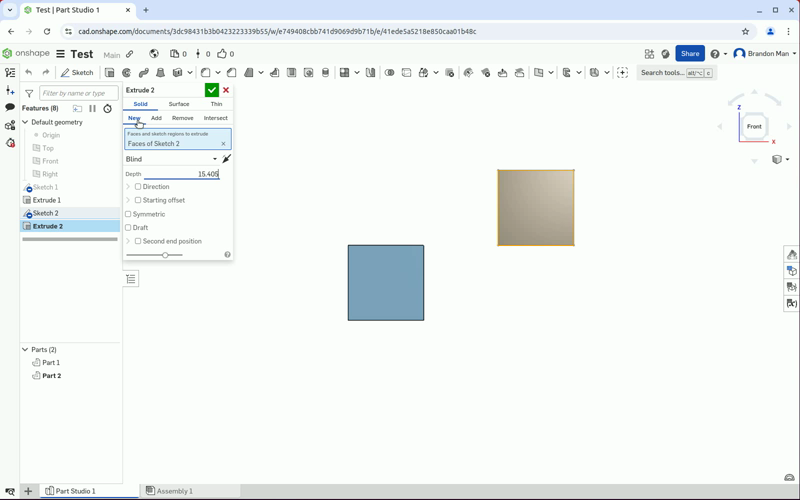
key(enter)
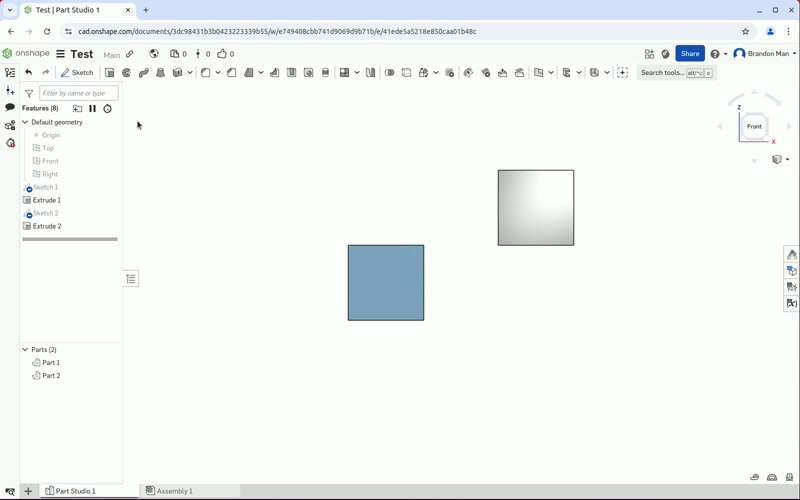
key(shift+h)
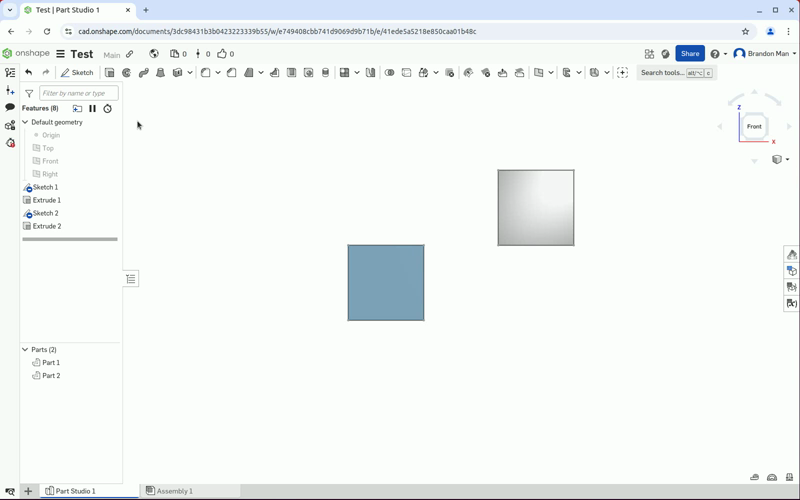
key(shift+h)
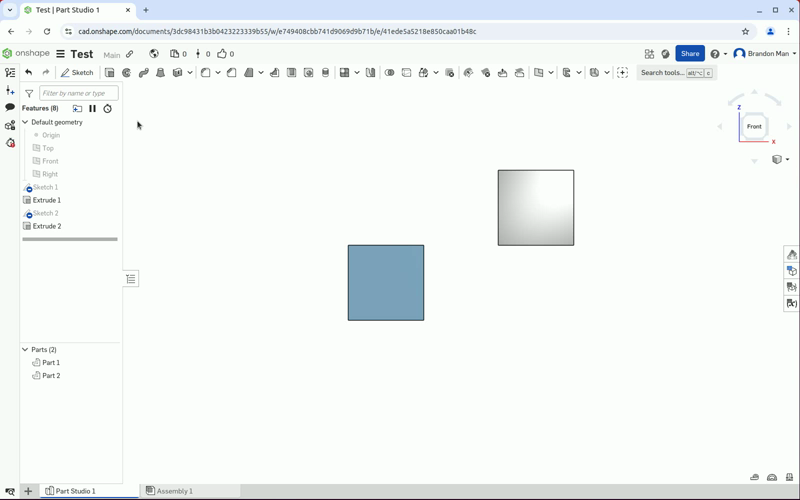
mouse_move(73, 189)
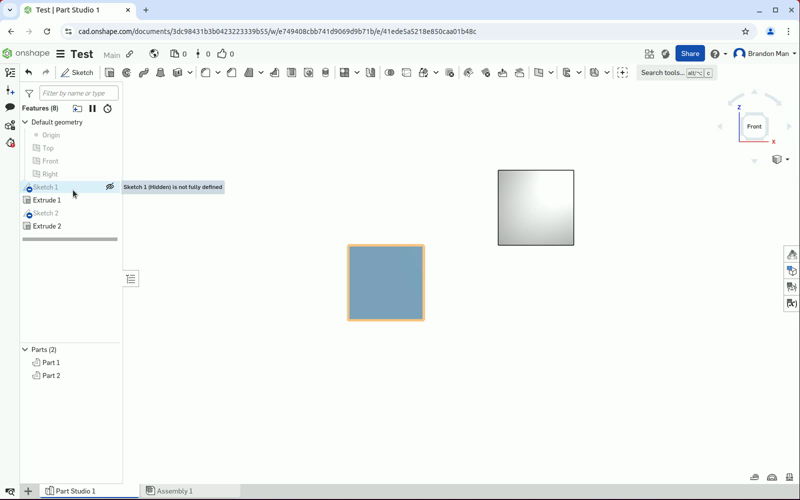
click(73, 189)
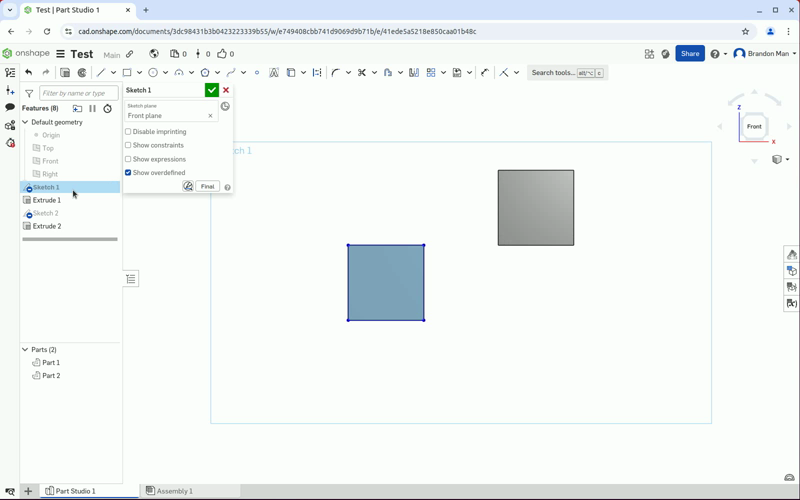
mouse_move(229, 92)
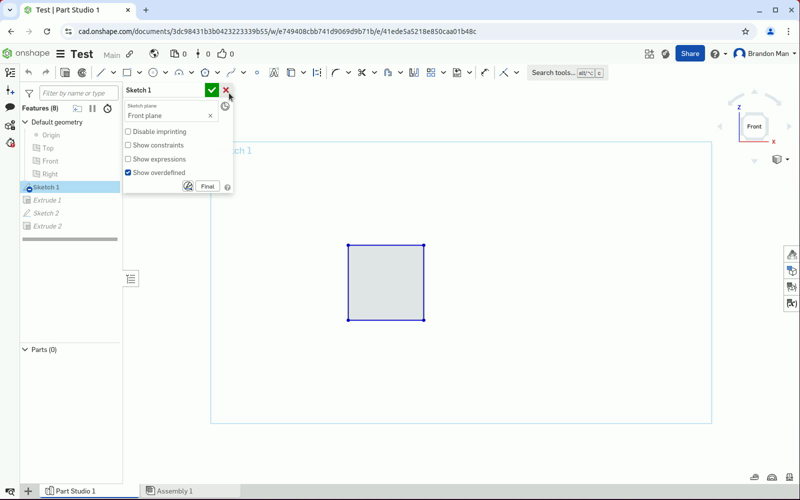
click(229, 92)
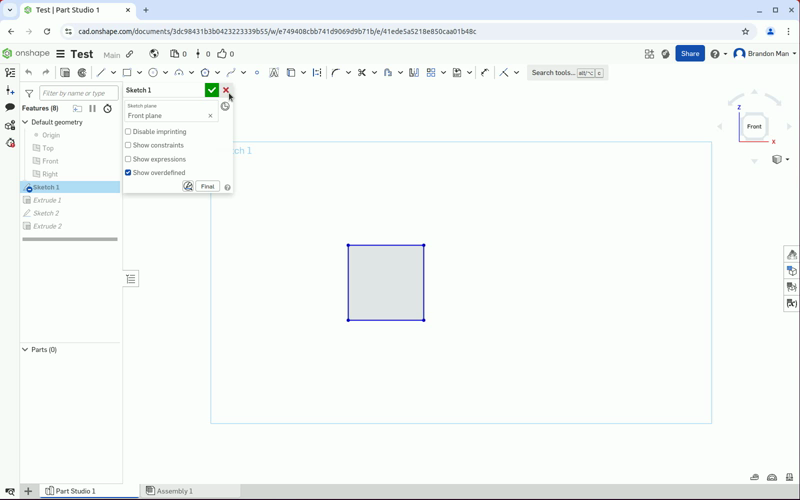
key(shift+s)
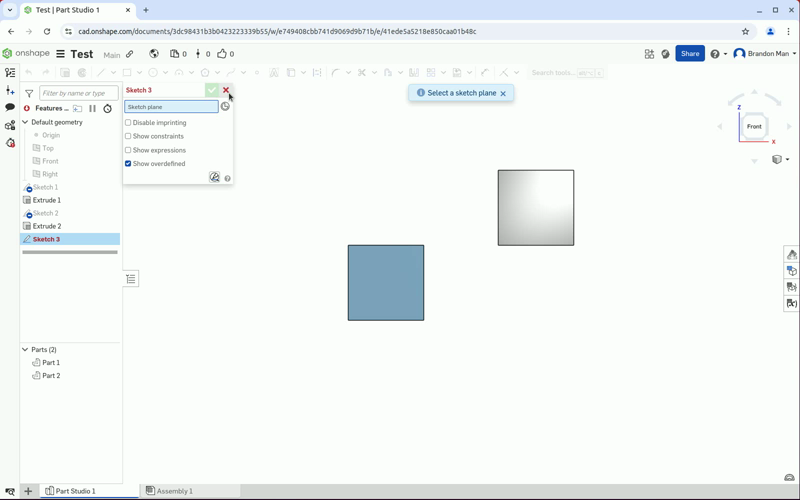
mouse_move(73, 163)
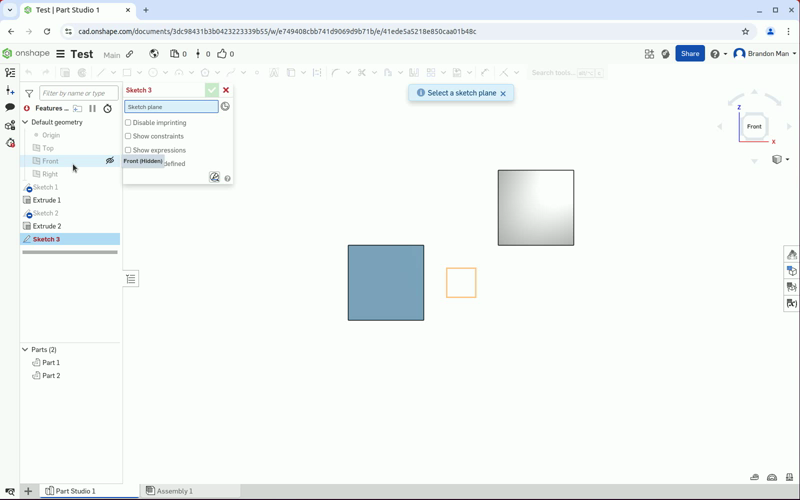
click(73, 163)
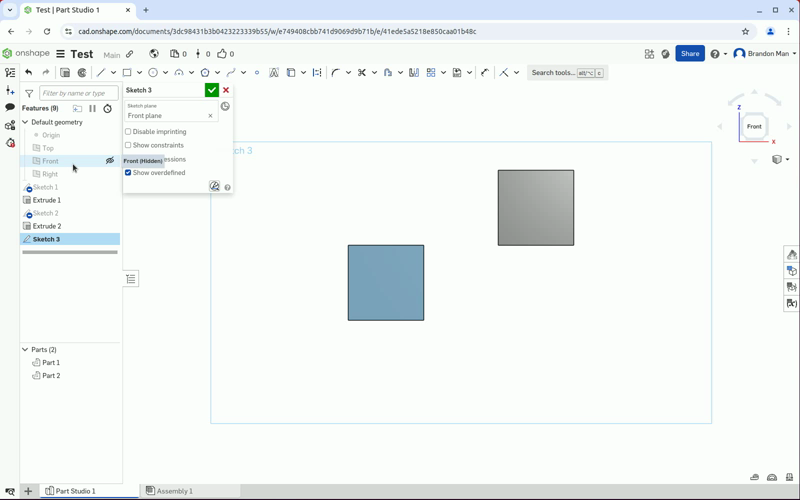
mouse_move(73, 352)
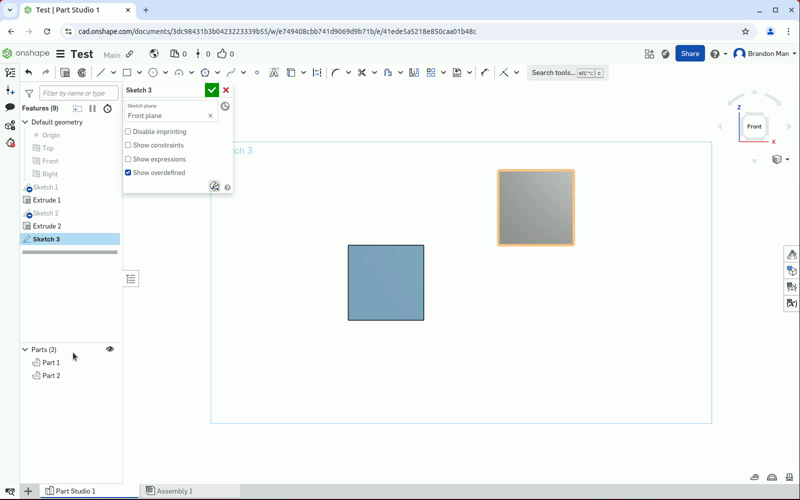
key(y)
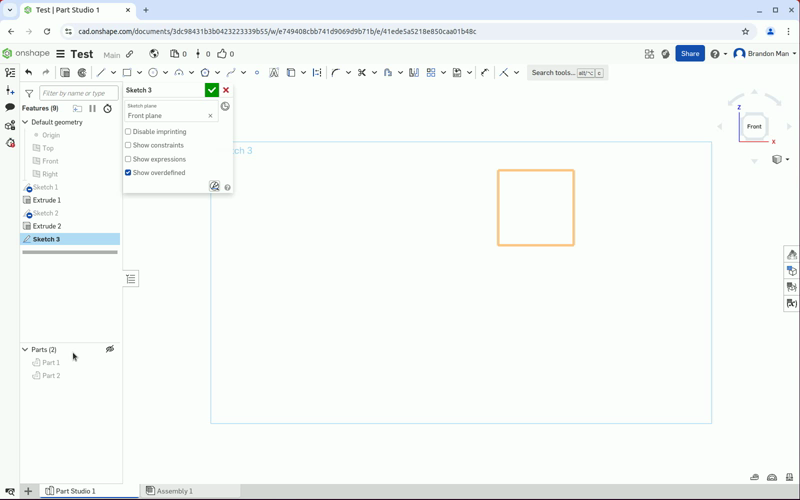
key(l)
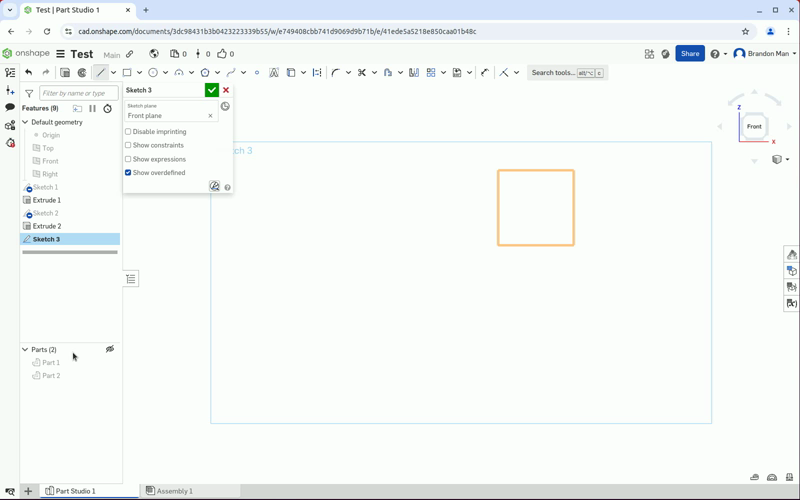
key_down(shift)
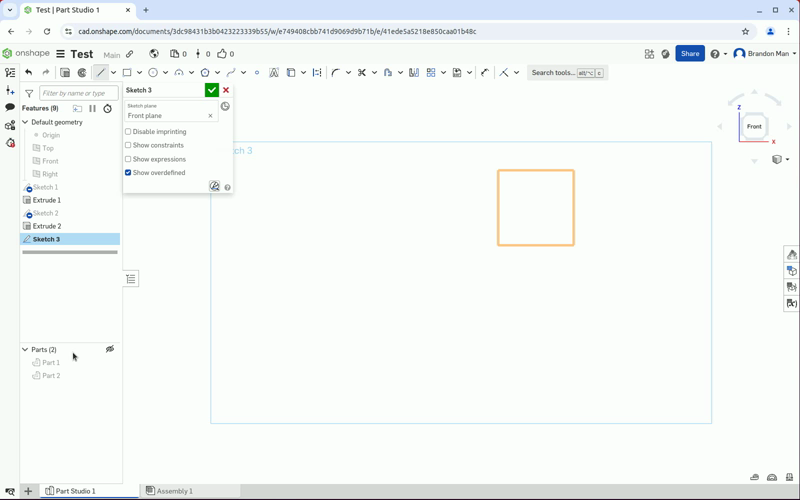
mouse_move(423, 320)
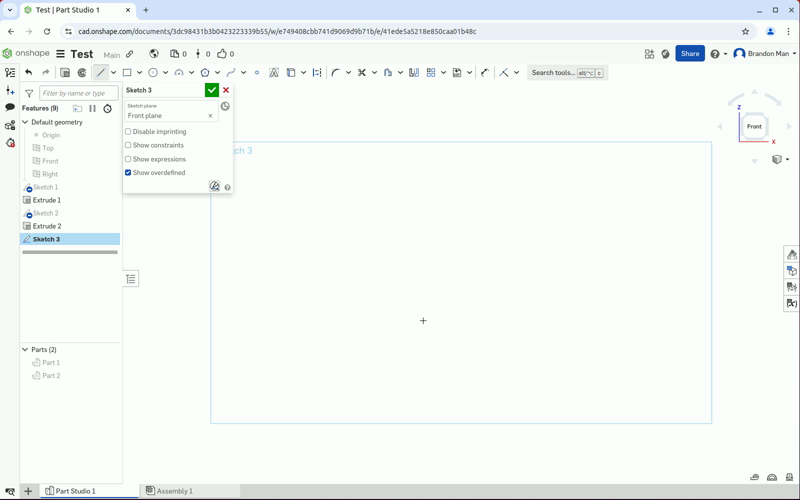
click(423, 320)
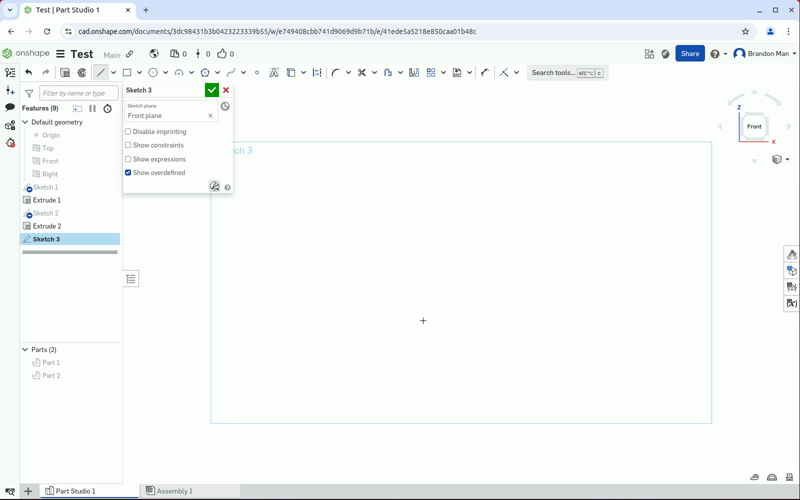
key_up(shift)
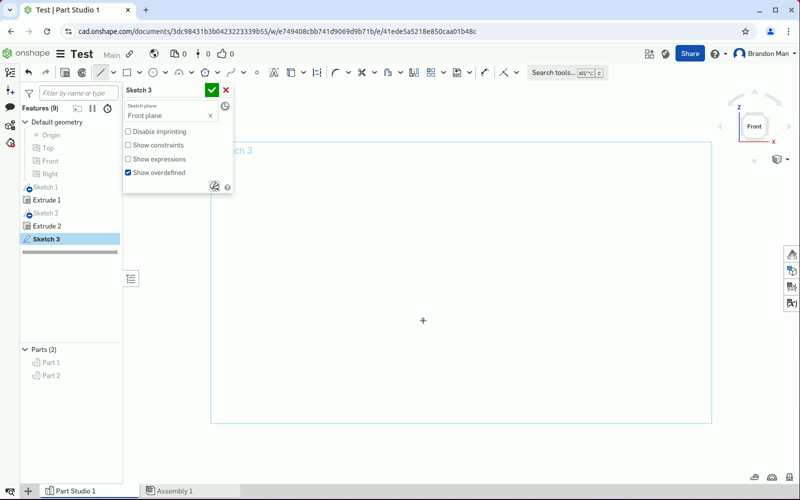
key_down(shift)
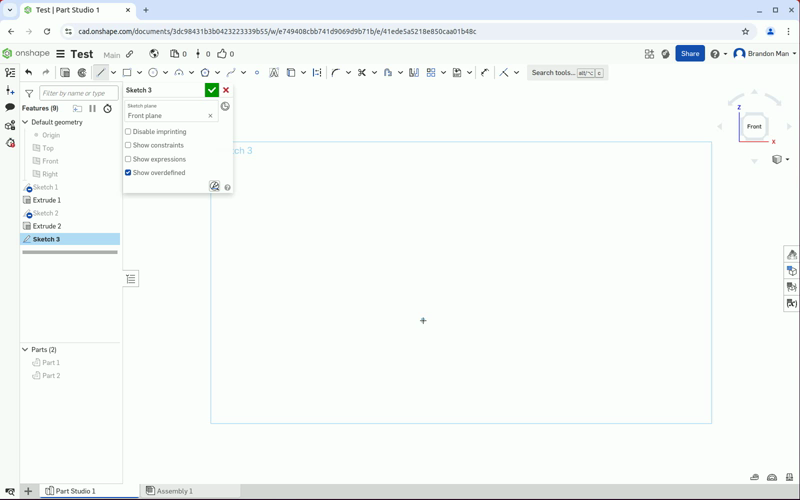
mouse_move(498, 320)
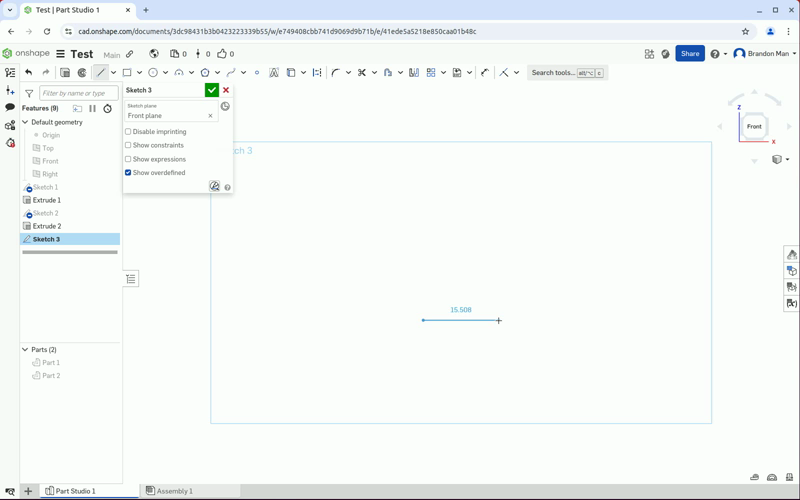
click(498, 320)
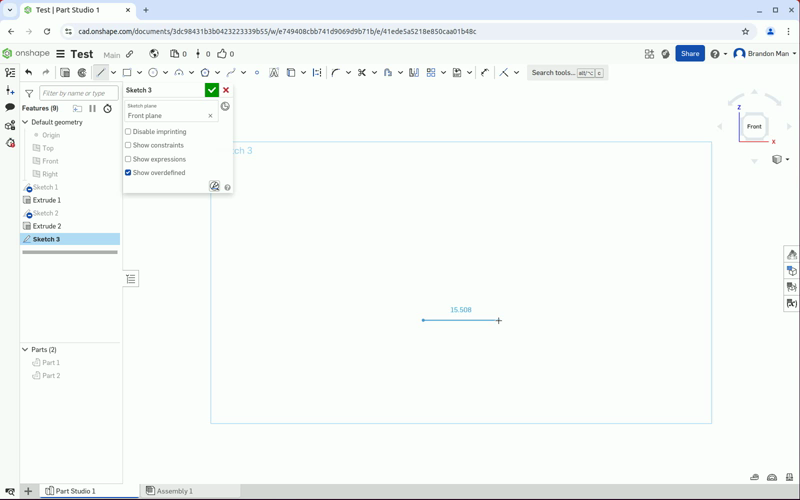
key_up(shift)
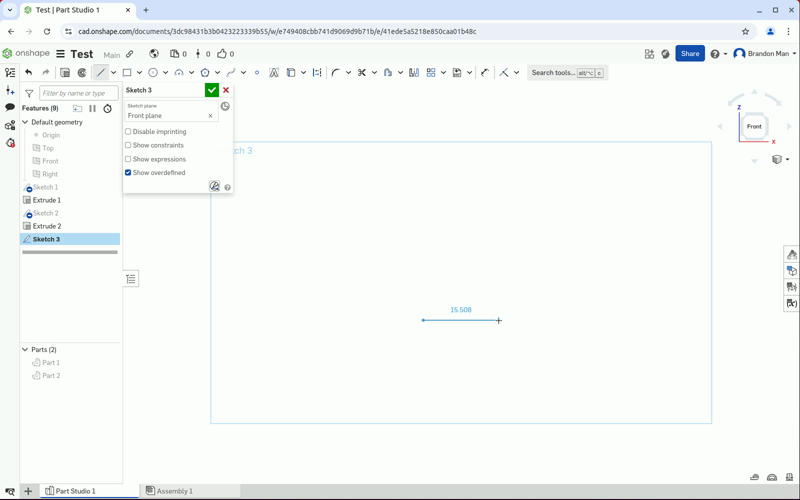
key_down(shift)
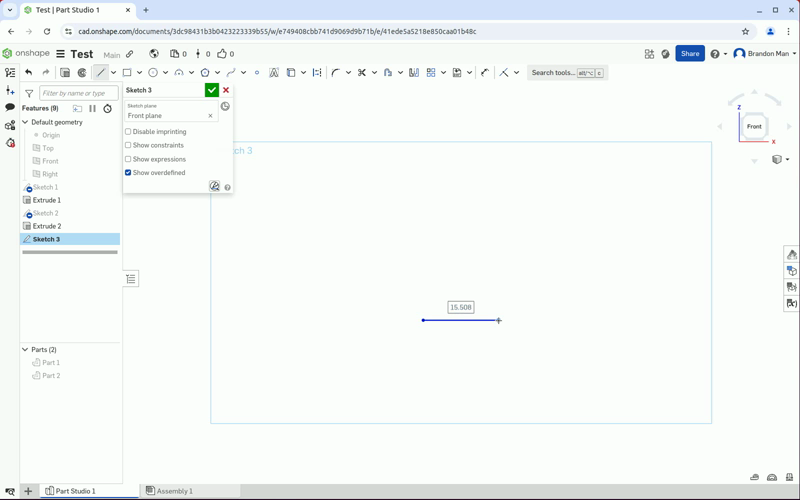
mouse_move(498, 245)
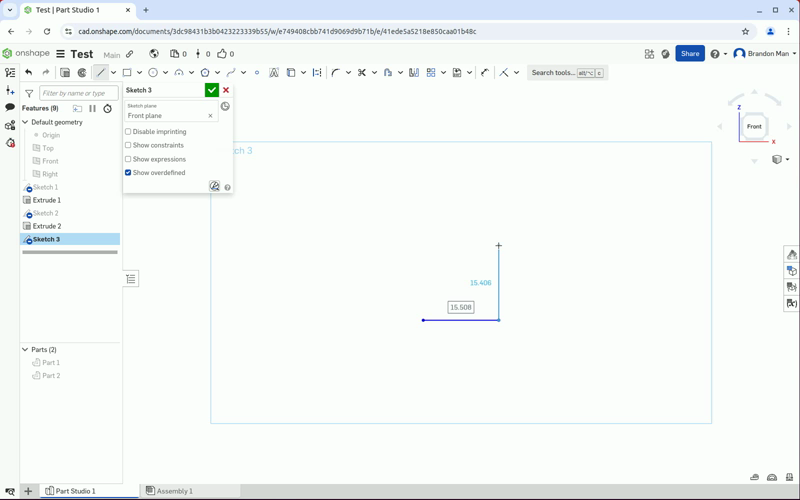
click(498, 245)
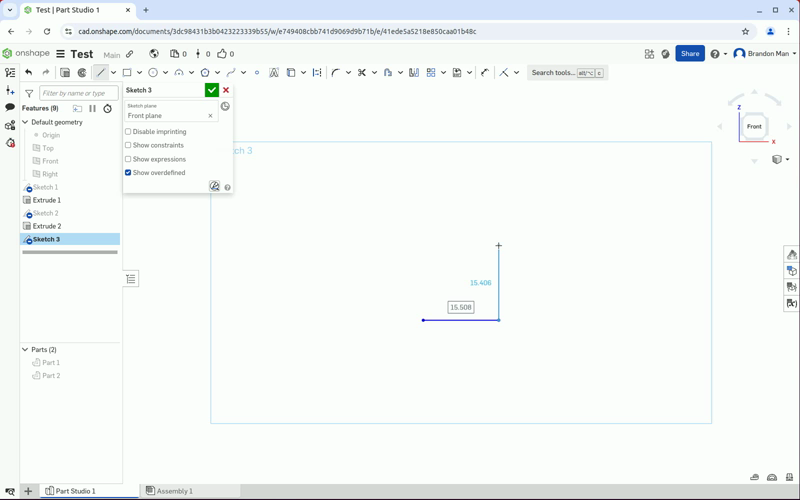
key_up(shift)
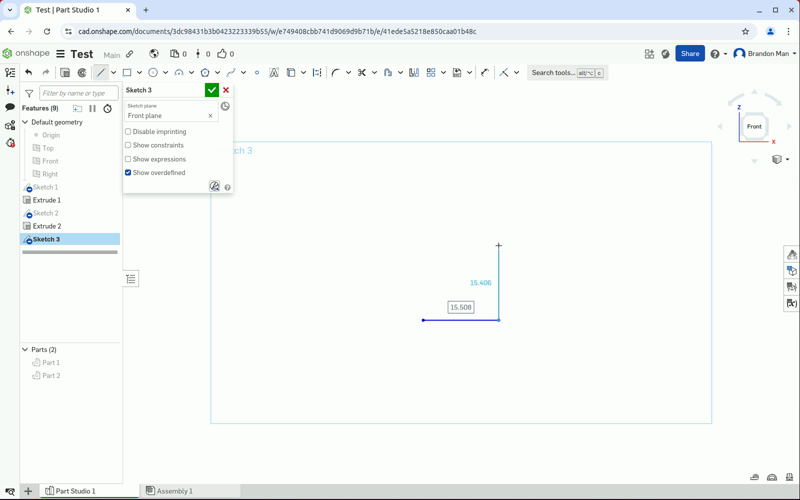
key_down(shift)
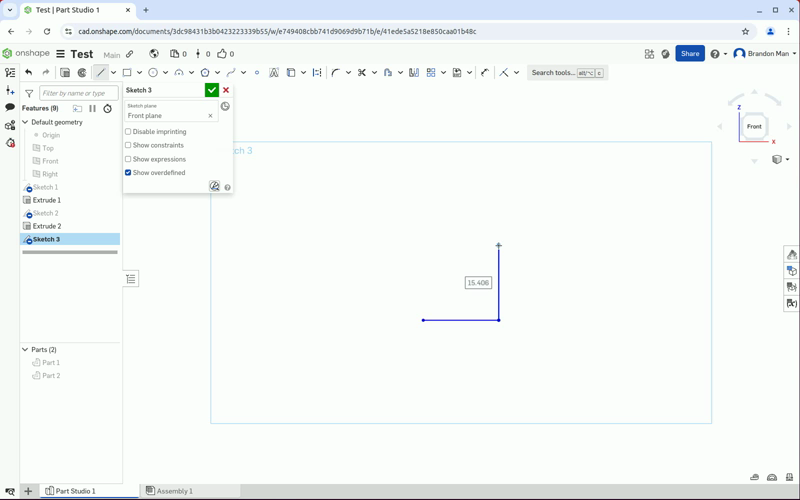
mouse_move(423, 245)
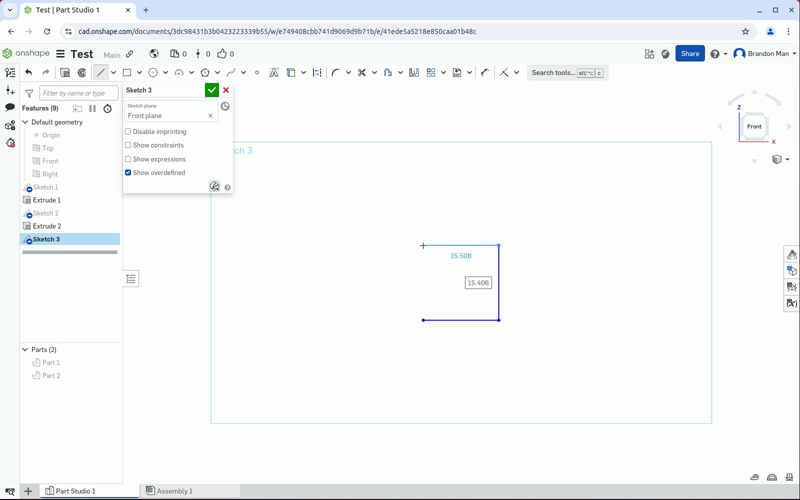
click(423, 245)
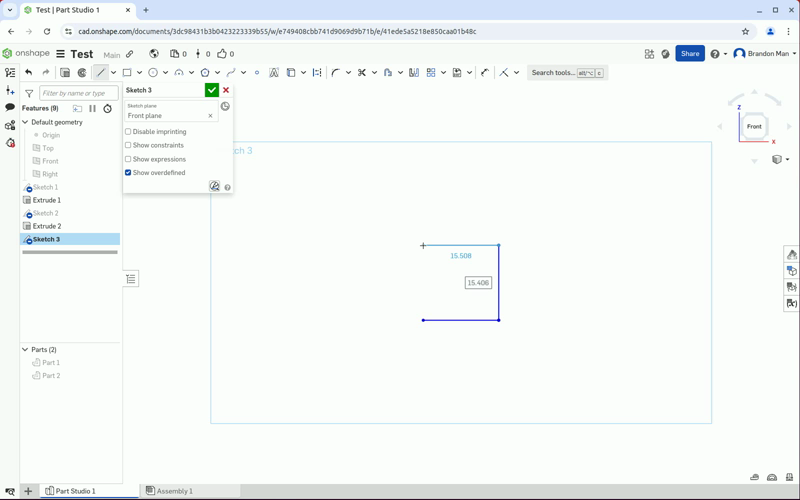
key_up(shift)
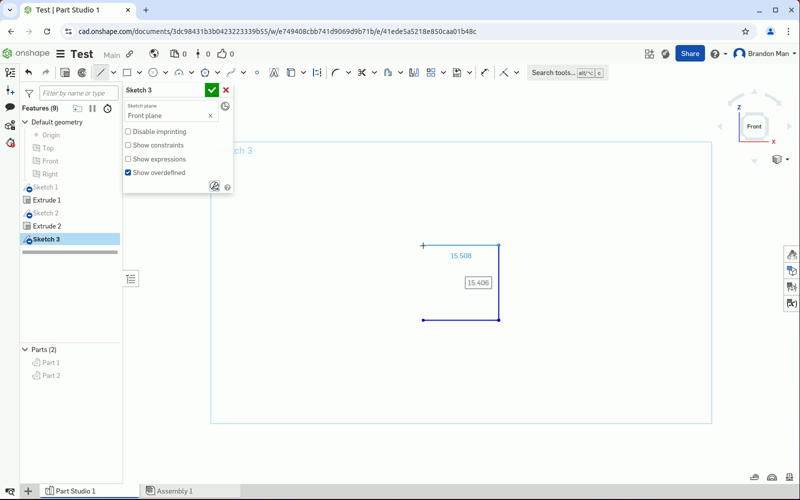
key_down(shift)
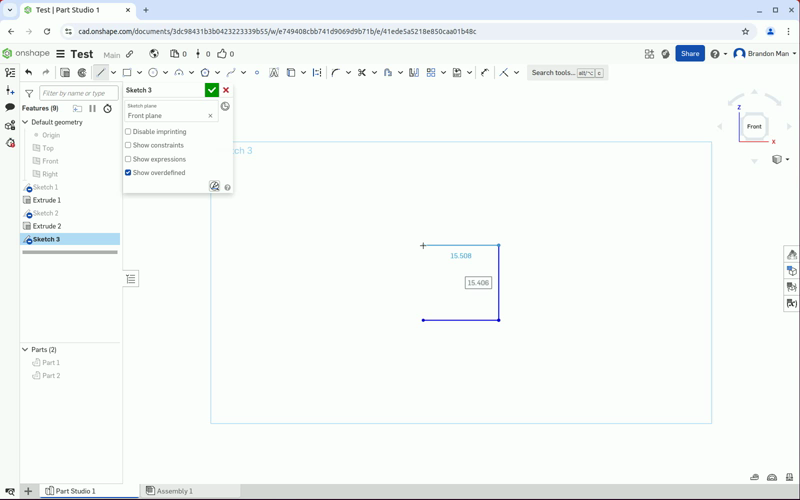
mouse_move(423, 320)
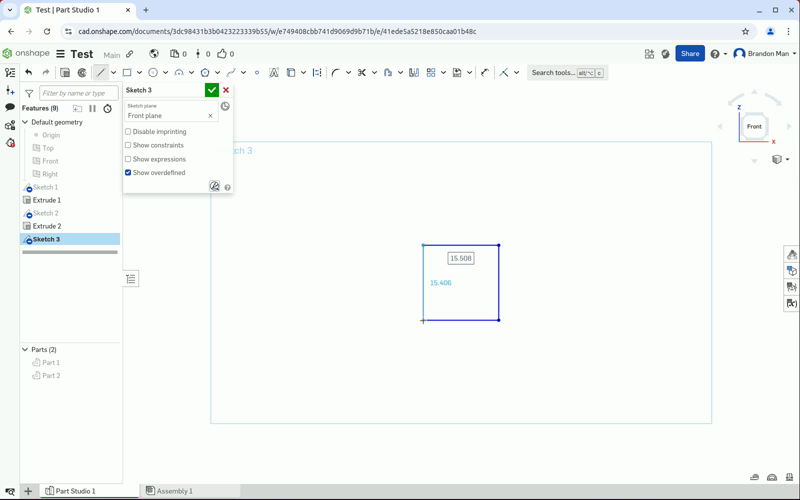
key_up(shift)
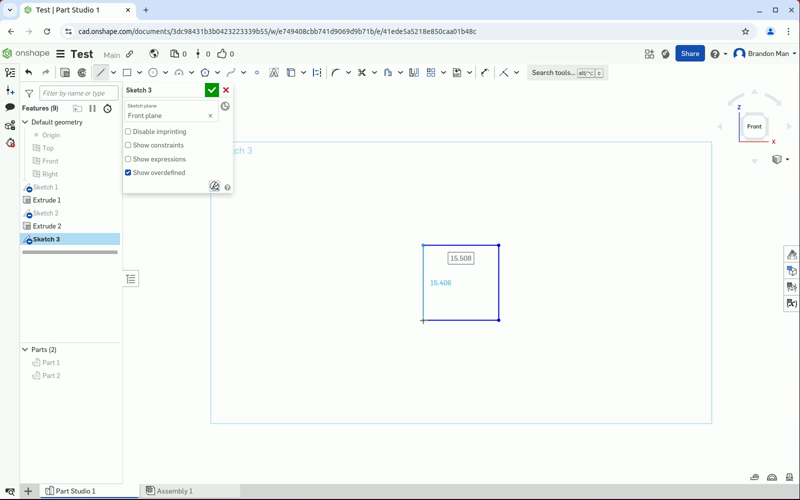
click(423, 320)
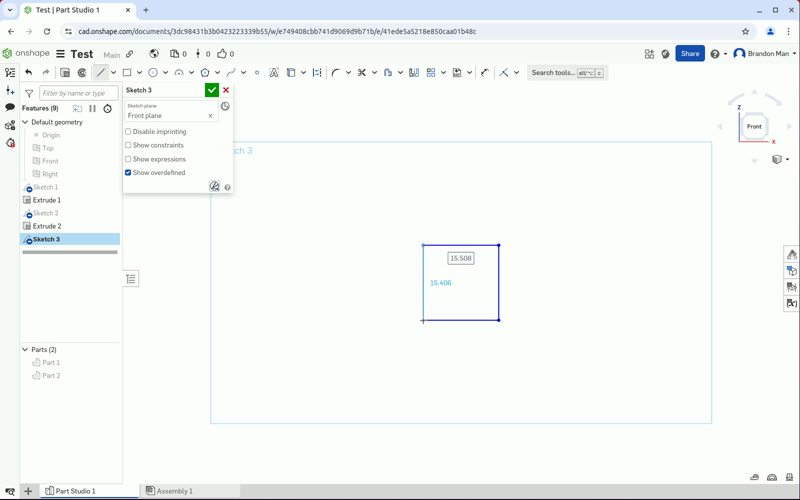
key(esc)
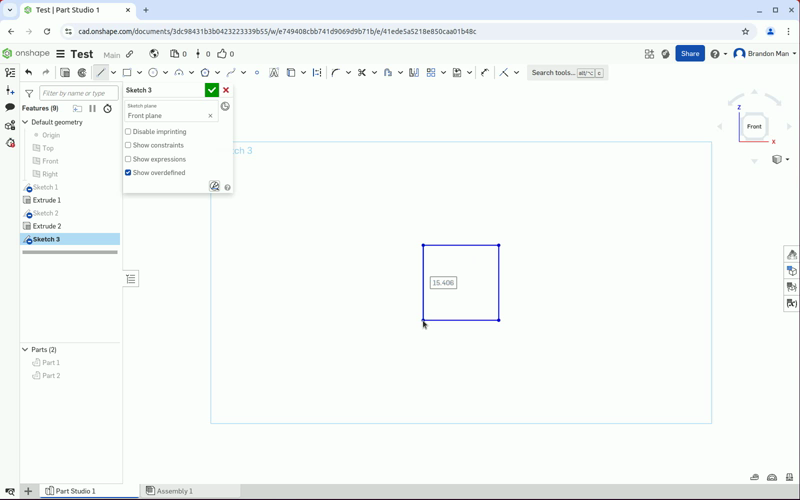
mouse_move(473, 311)
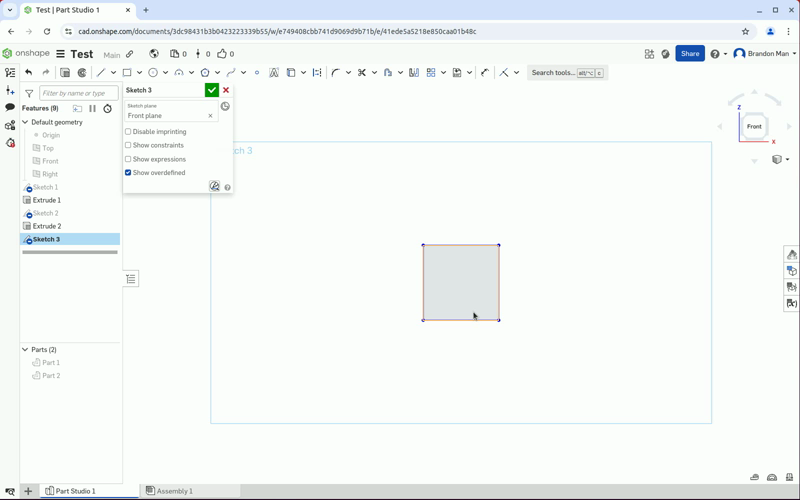
click(473, 311)
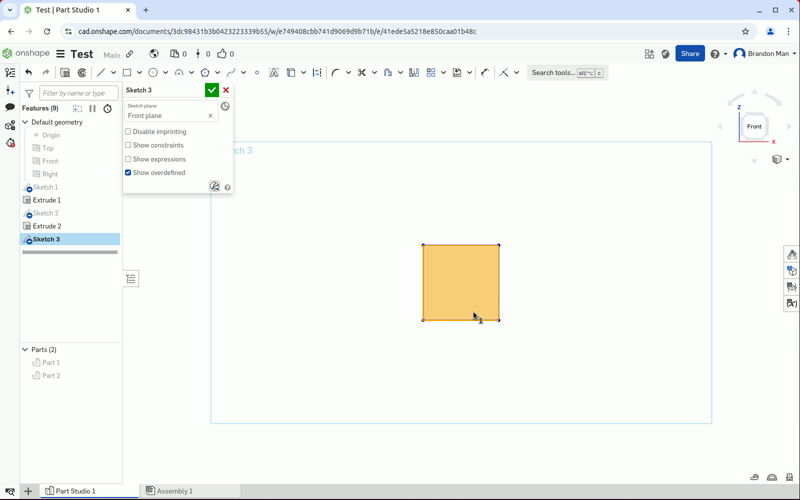
mouse_move(73, 352)
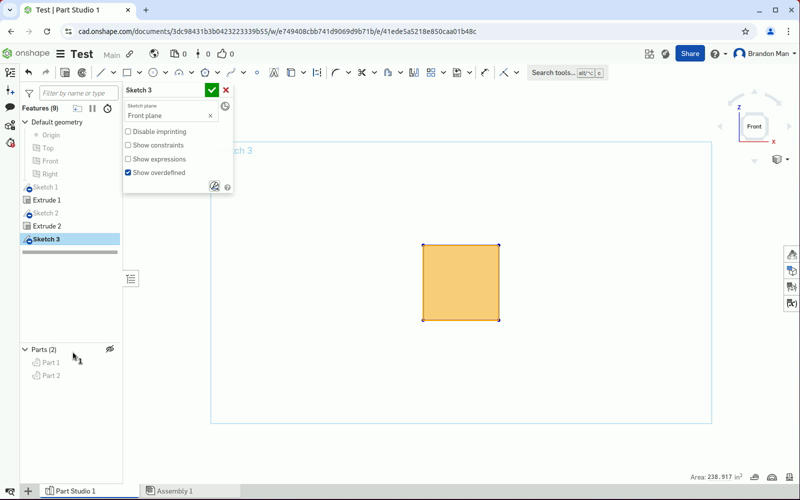
key(shift+y)
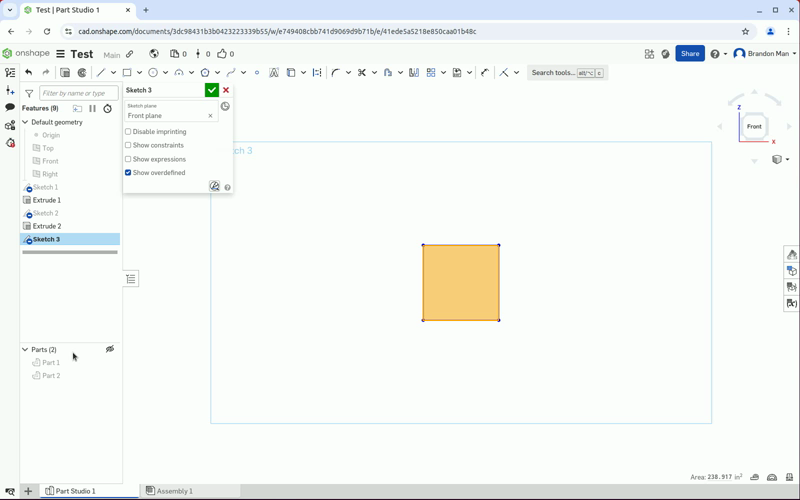
key(shift+e)
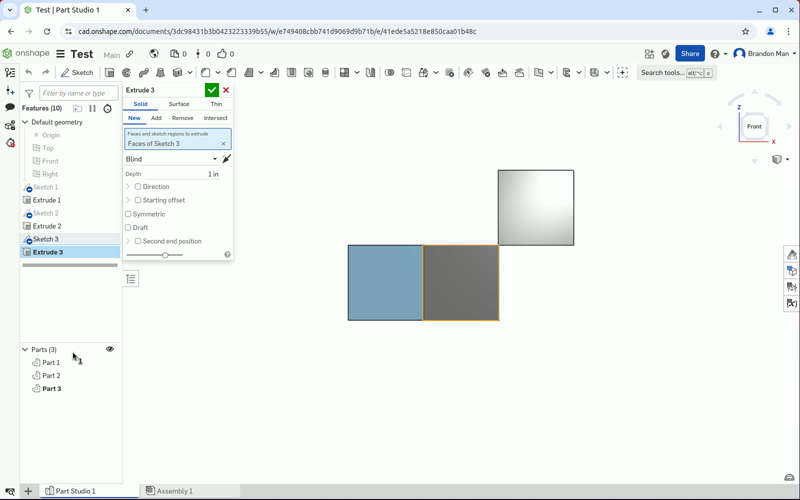
mouse_move(143, 106)
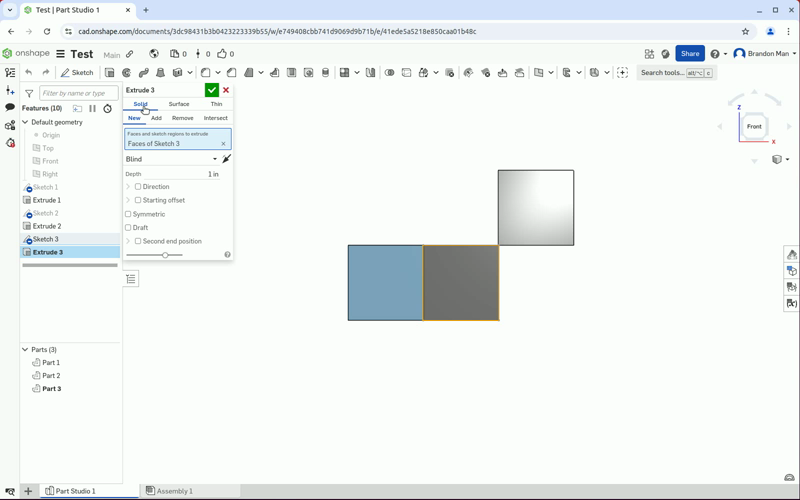
click(143, 106)
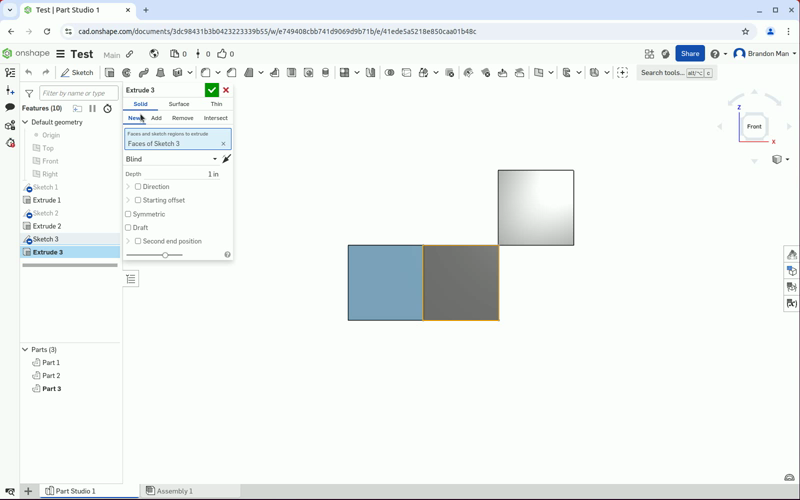
mouse_move(137, 120)
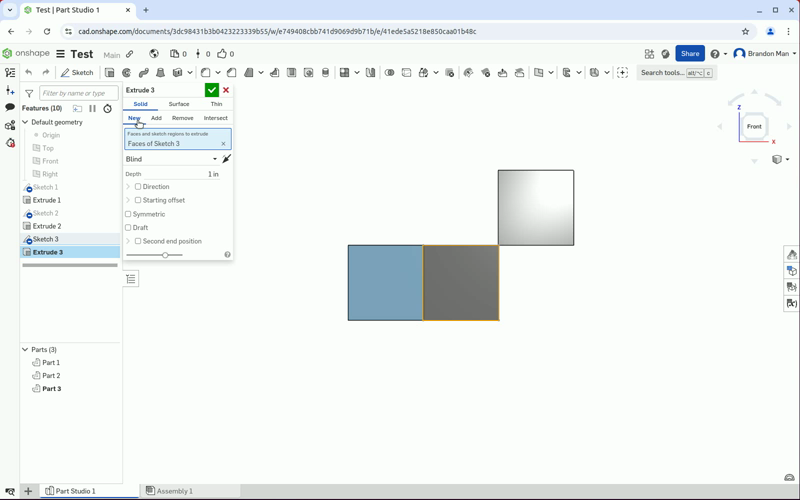
click(137, 120)
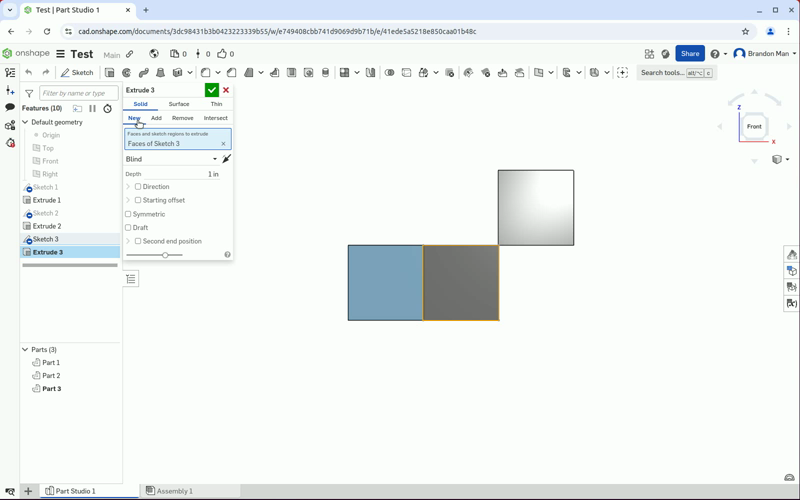
key(tab, 4)
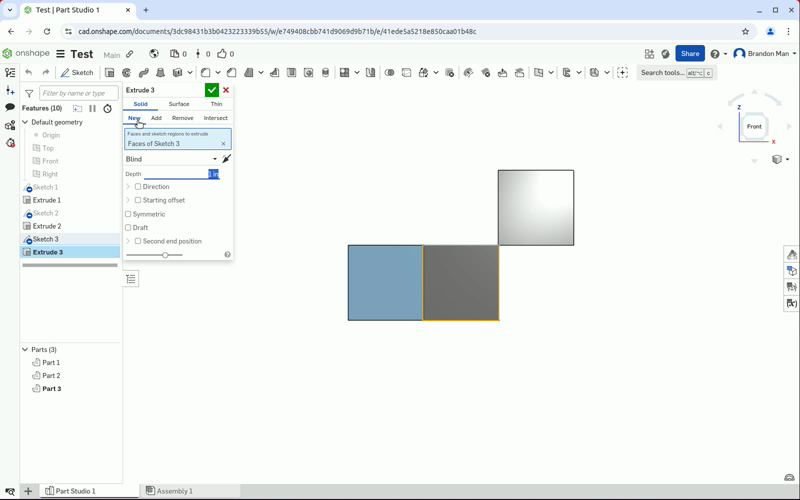
text(15.405)
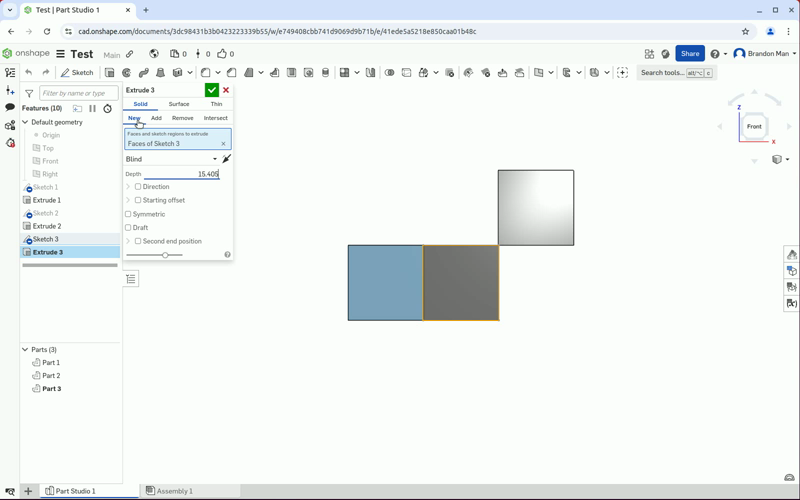
key(enter)
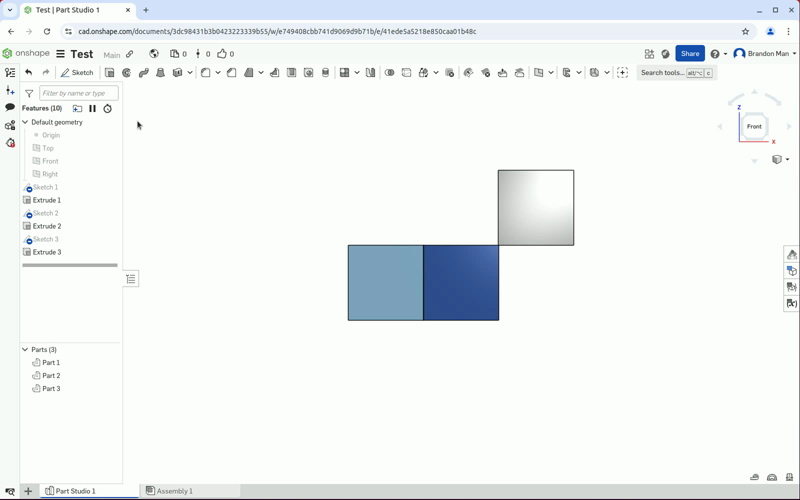
key(shift+h)
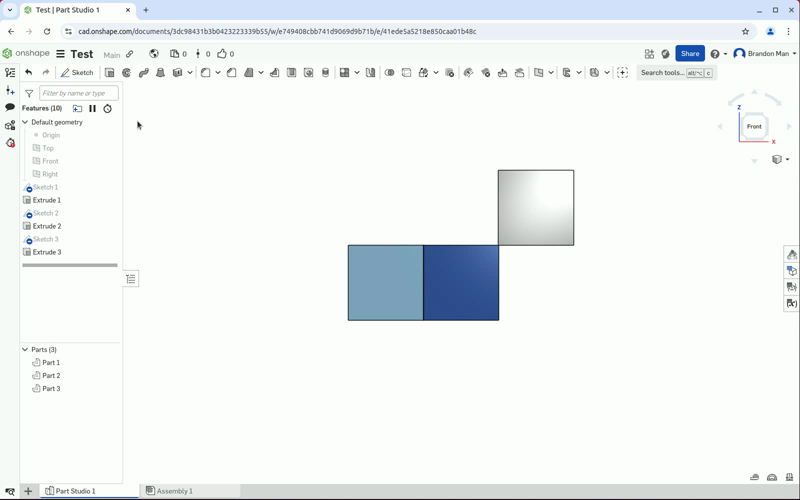
key(shift+h)
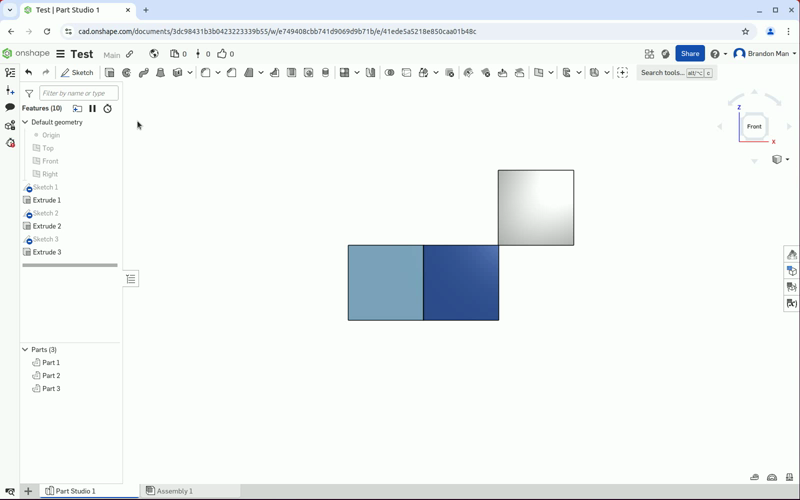
mouse_move(73, 189)
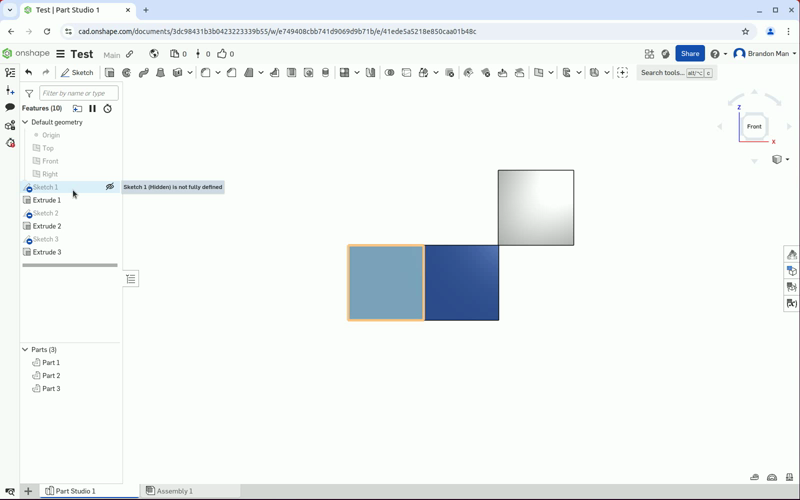
click(73, 189)
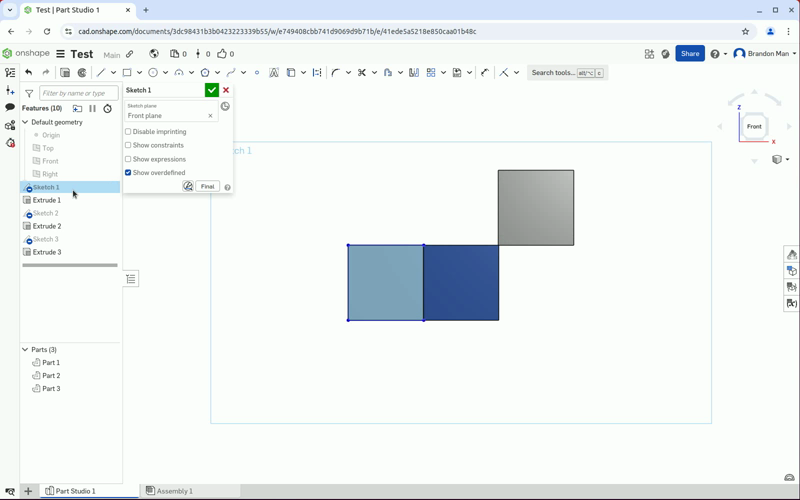
mouse_move(229, 92)
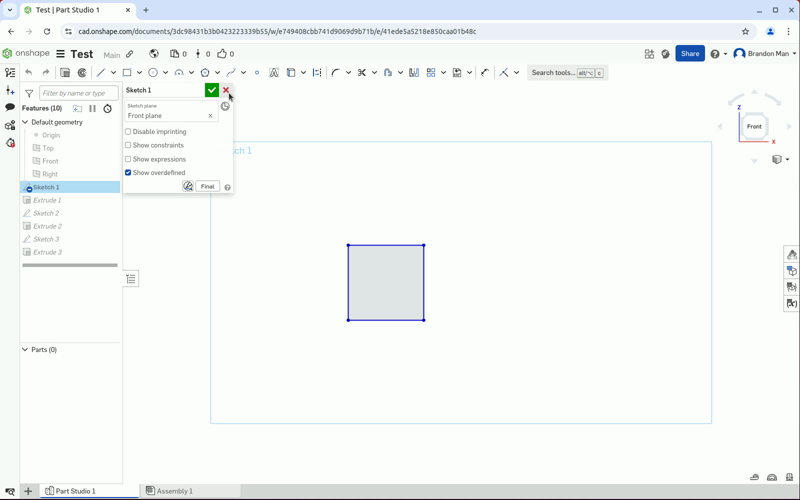
click(229, 92)
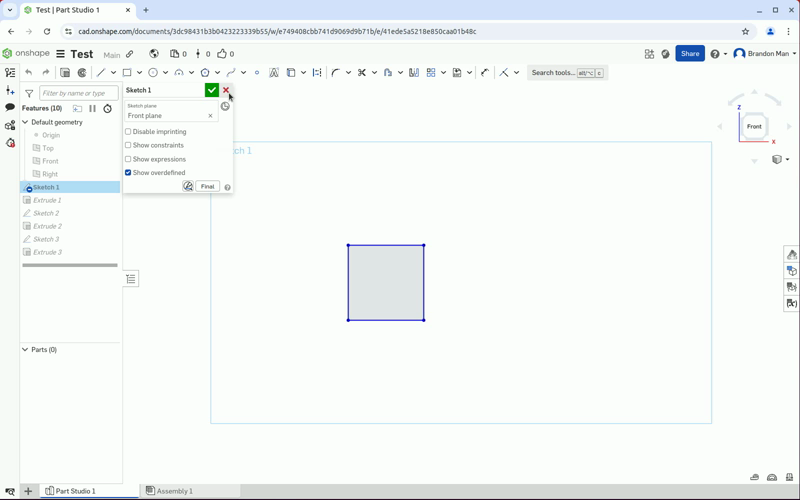
key(shift+s)
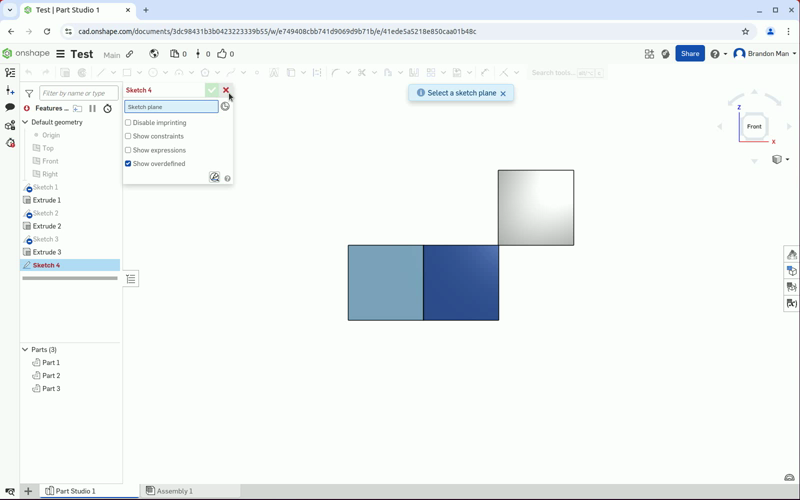
mouse_move(73, 163)
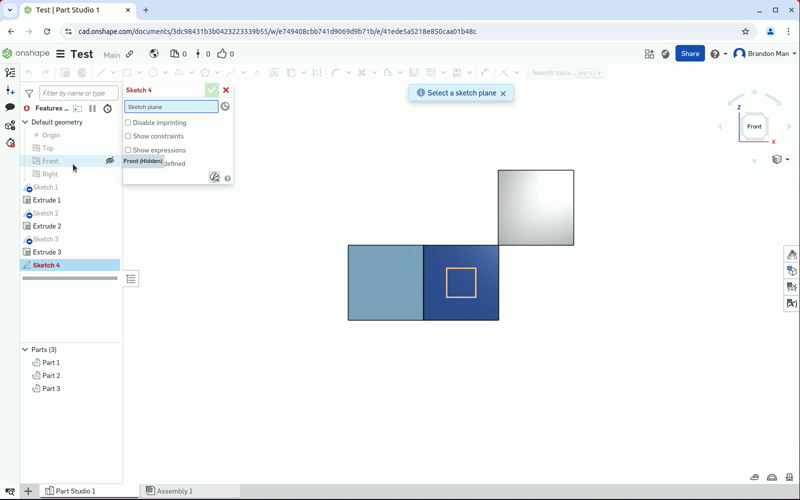
click(73, 163)
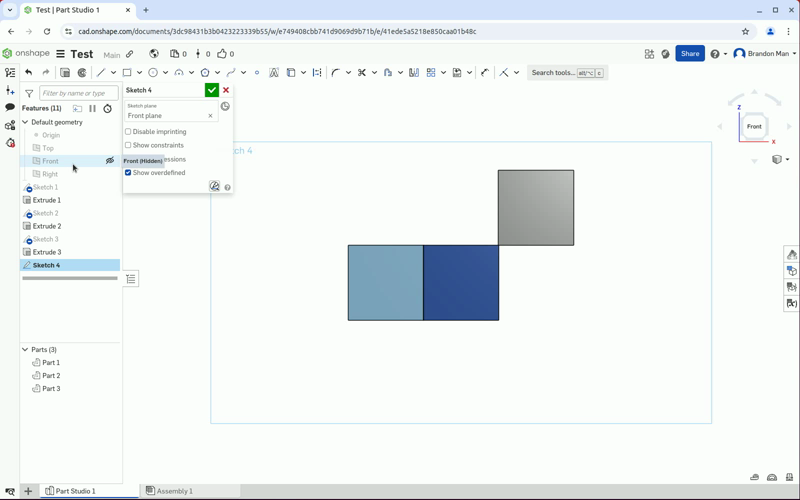
mouse_move(73, 352)
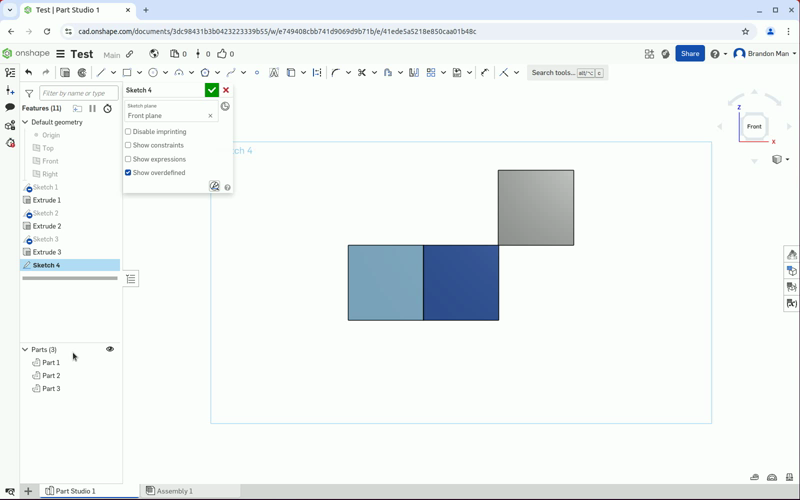
key(y)
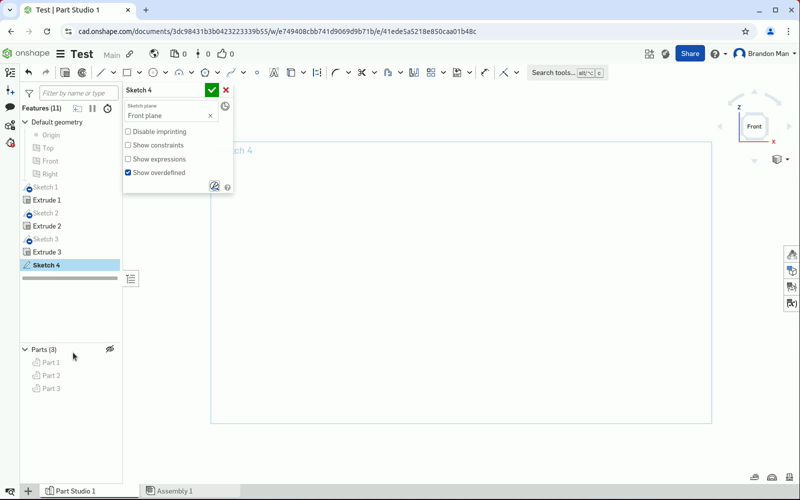
key(l)
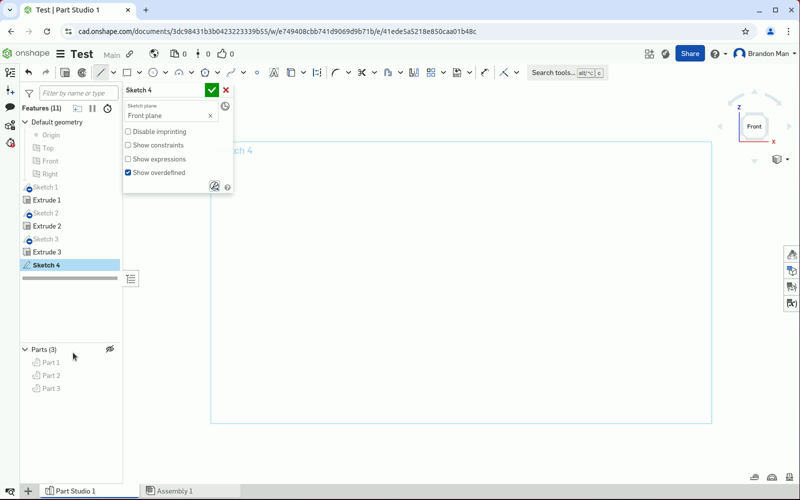
key_down(shift)
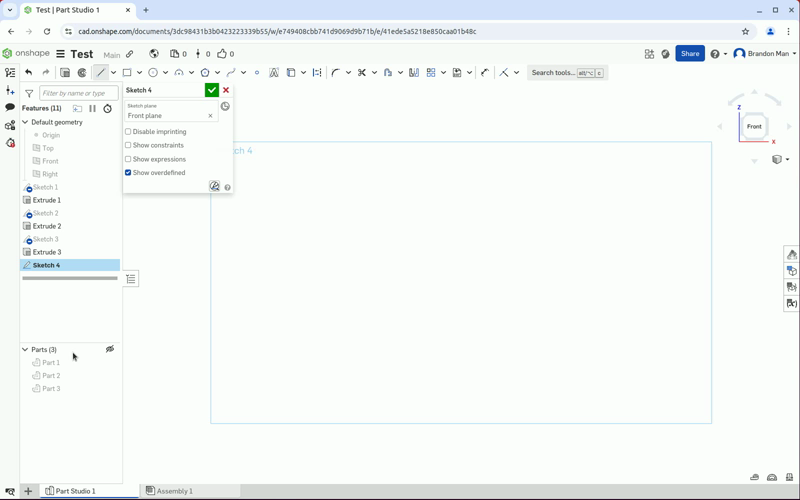
mouse_move(498, 320)
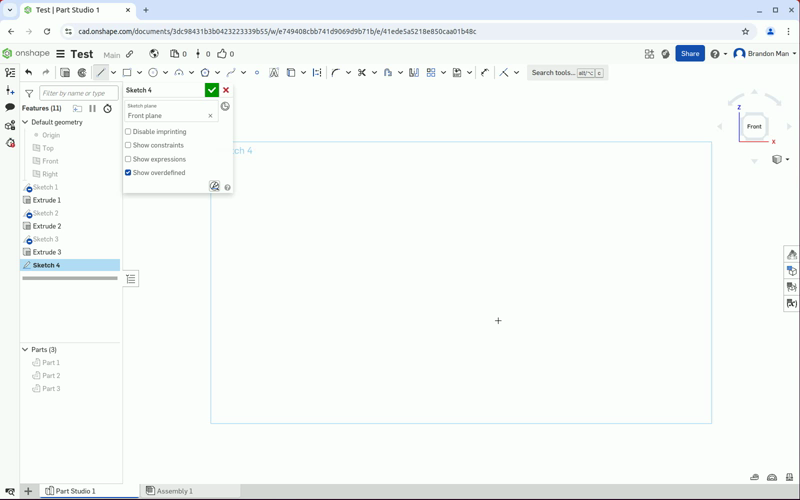
click(498, 320)
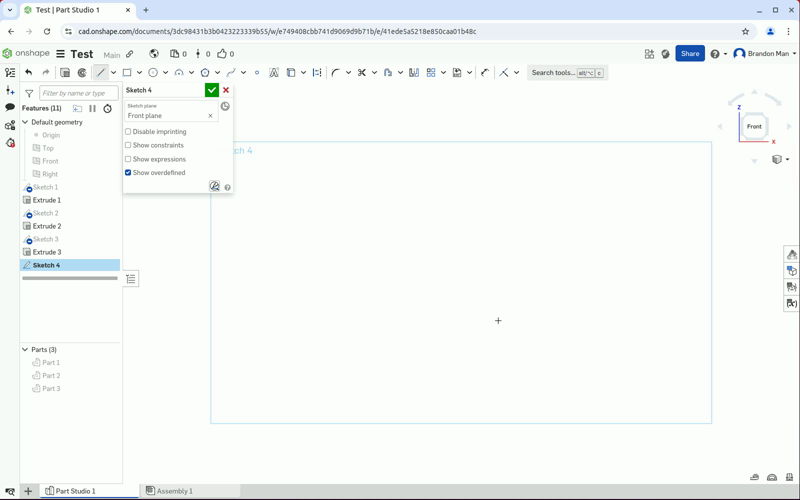
key_up(shift)
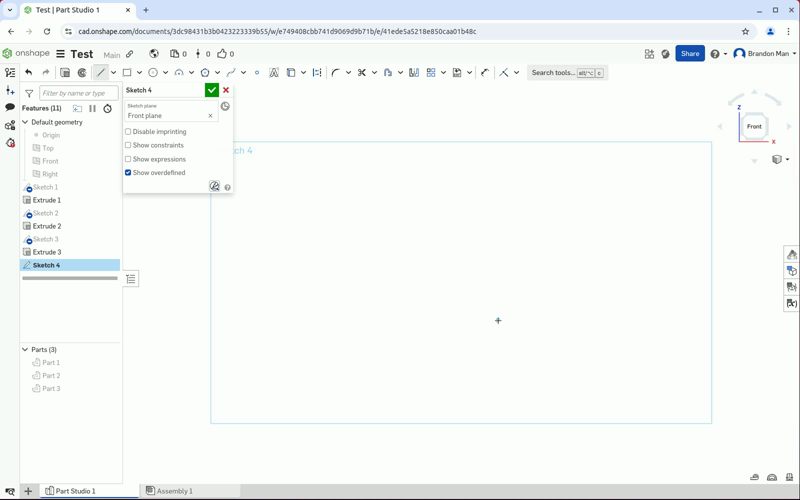
key_down(shift)
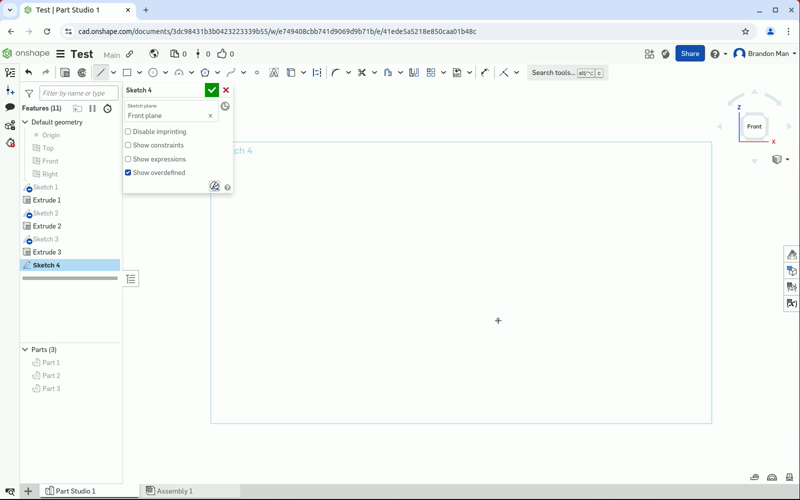
mouse_move(573, 320)
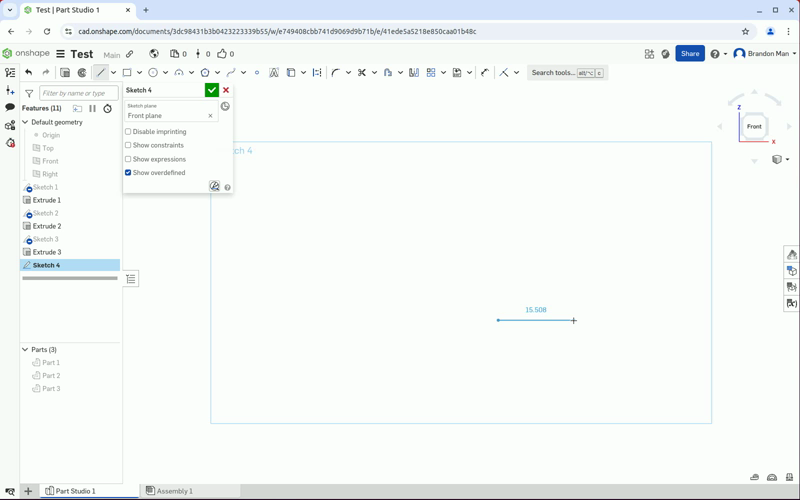
click(573, 320)
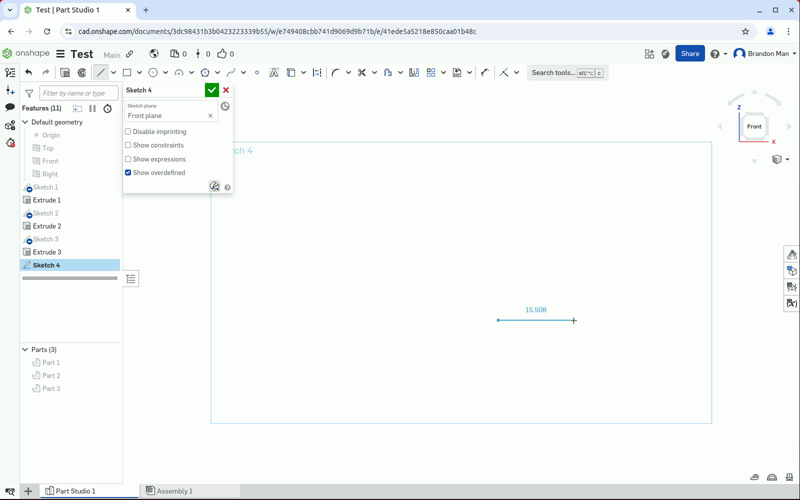
key_up(shift)
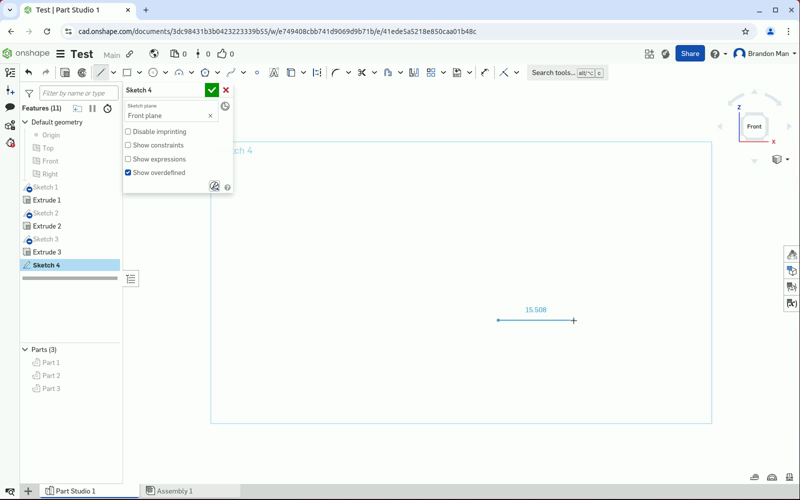
key_down(shift)
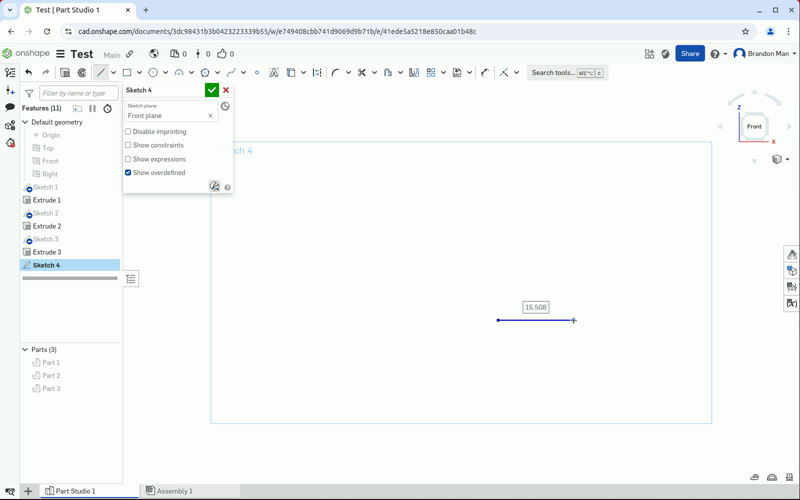
mouse_move(573, 245)
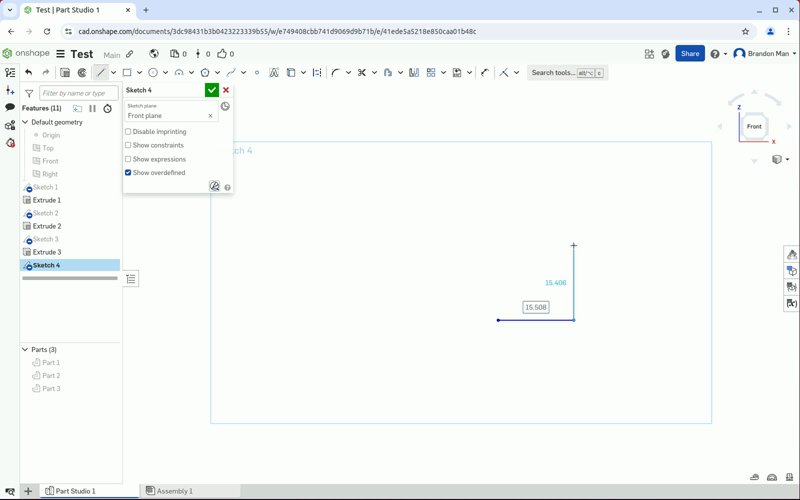
click(573, 245)
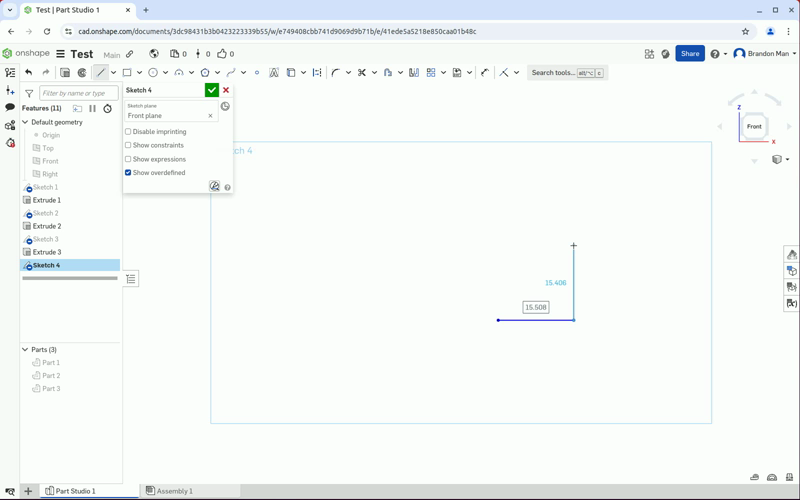
key_up(shift)
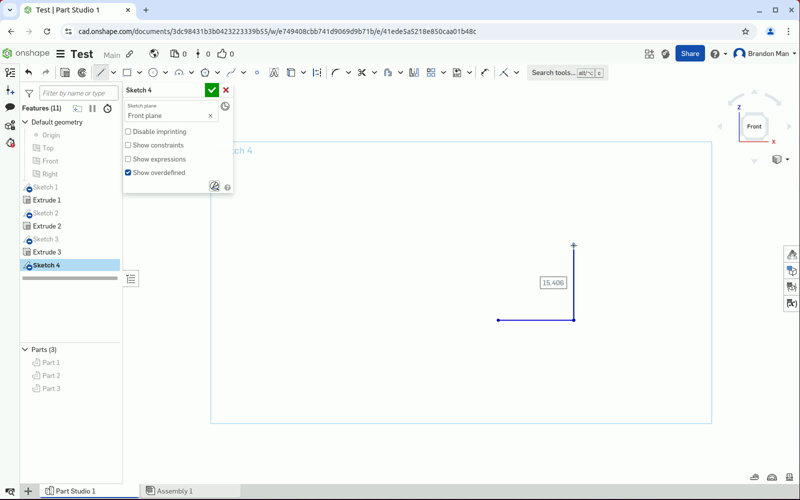
key_down(shift)
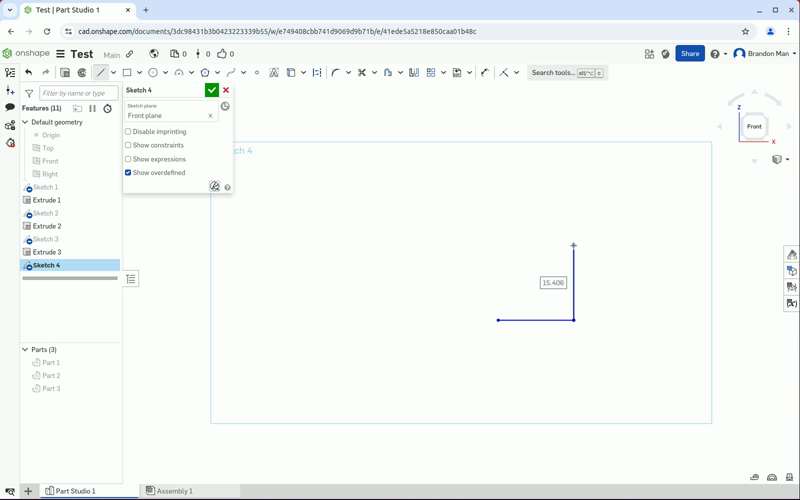
mouse_move(498, 245)
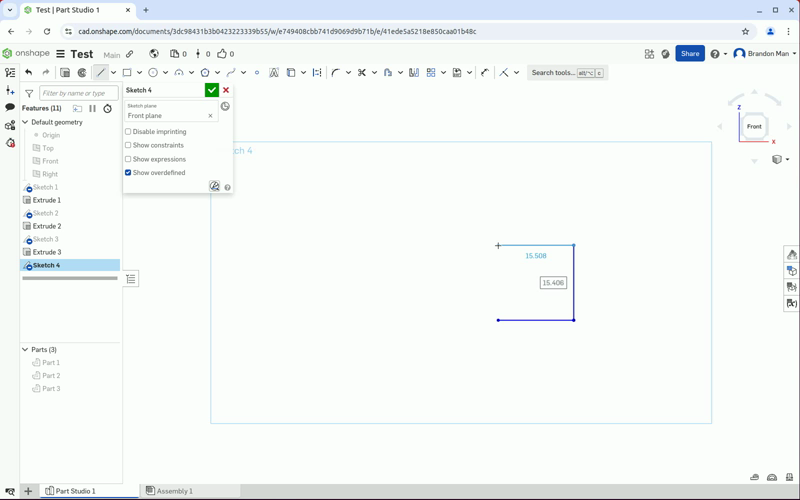
click(498, 245)
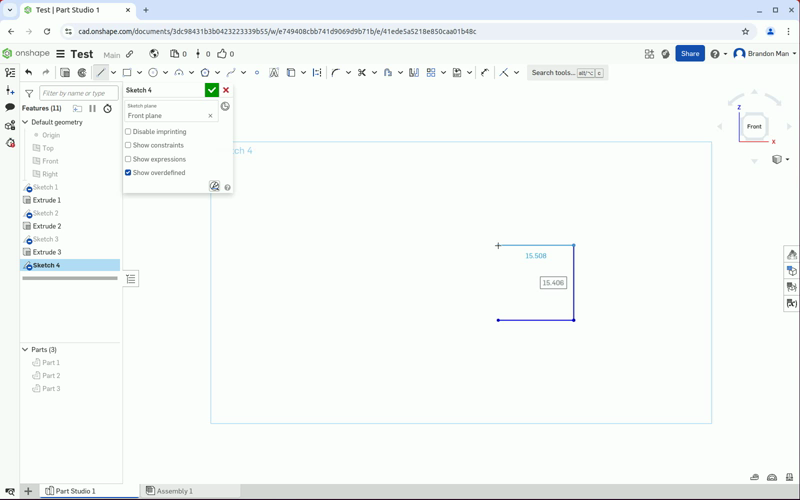
key_up(shift)
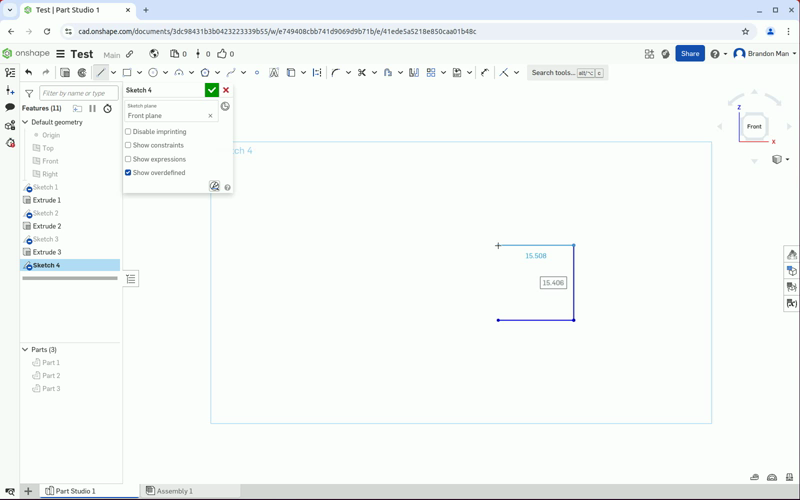
key_down(shift)
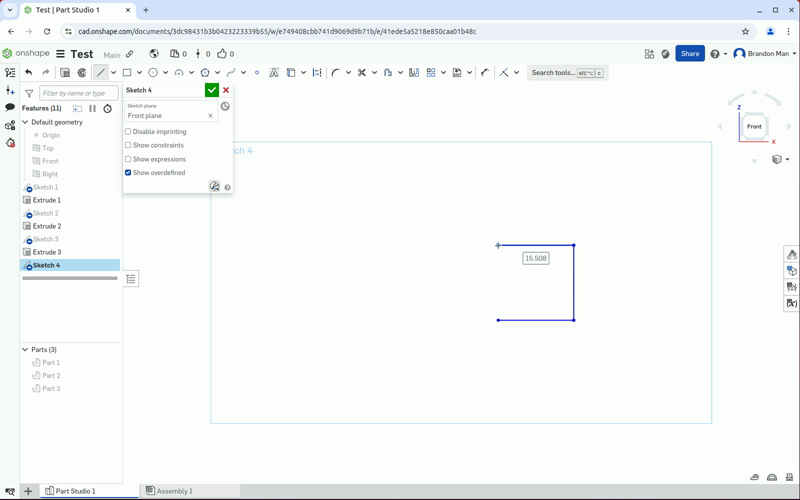
mouse_move(498, 320)
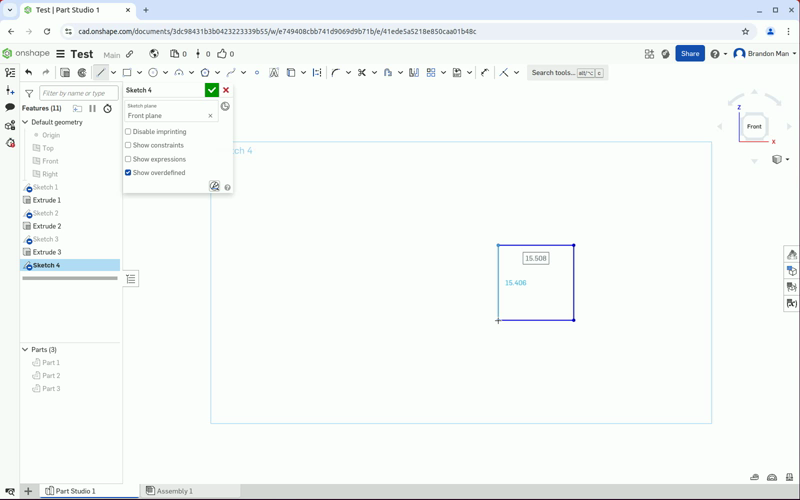
key_up(shift)
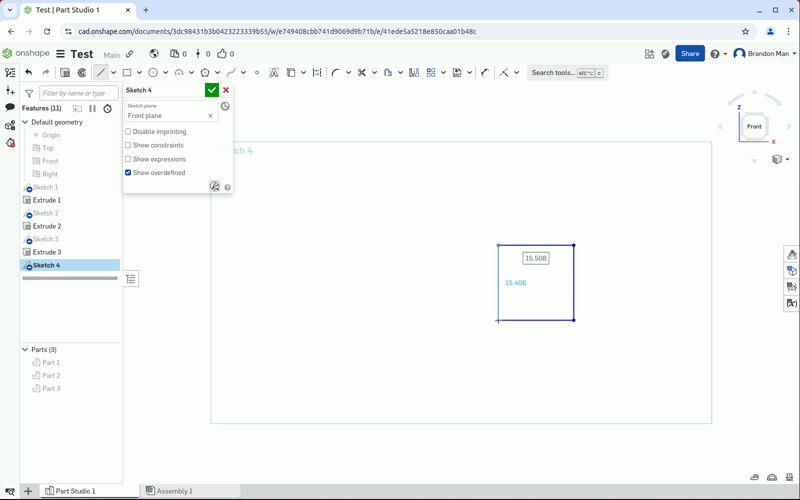
click(498, 320)
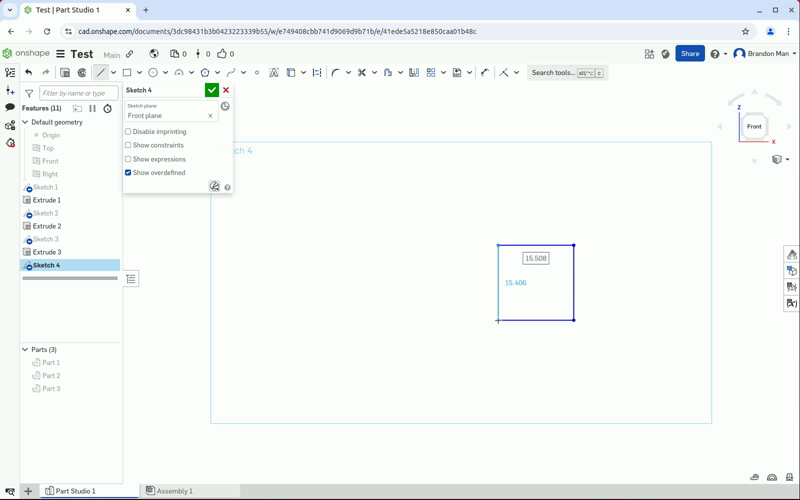
key(esc)
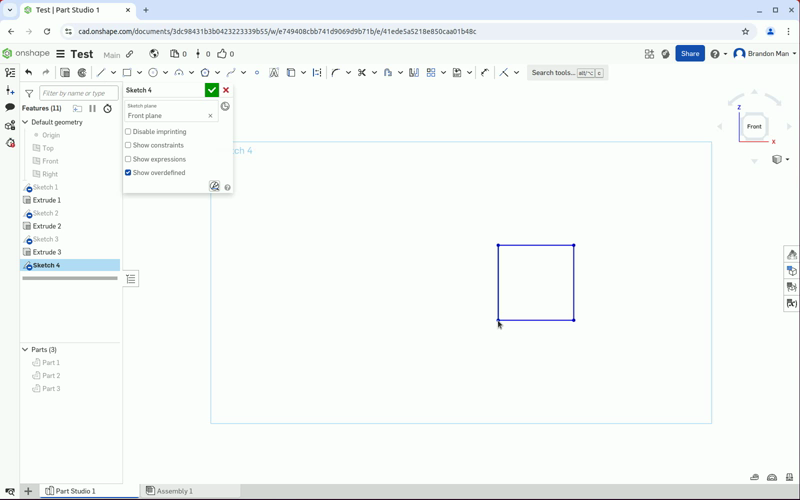
mouse_move(555, 308)
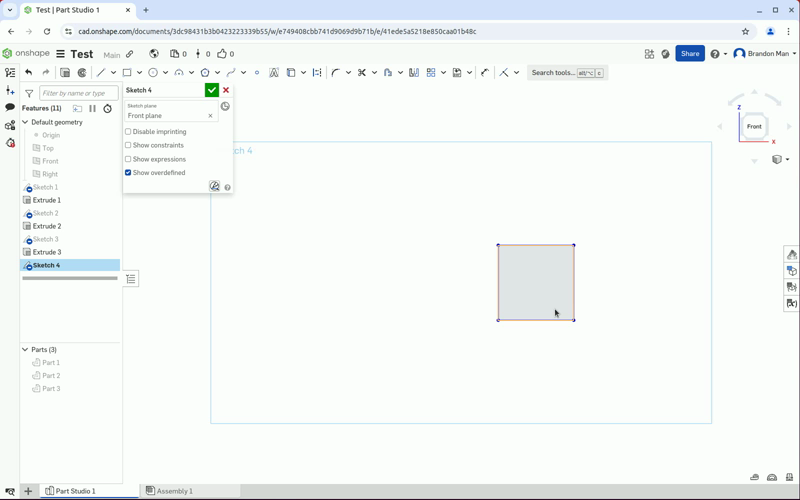
click(555, 308)
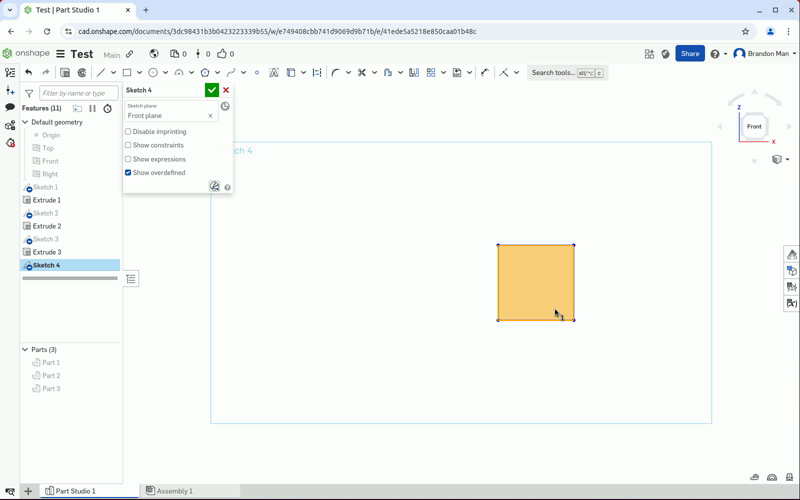
mouse_move(73, 352)
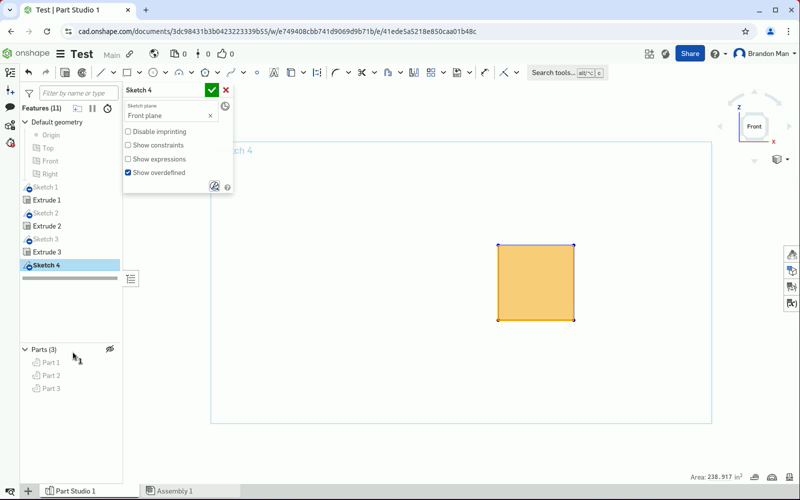
key(shift+y)
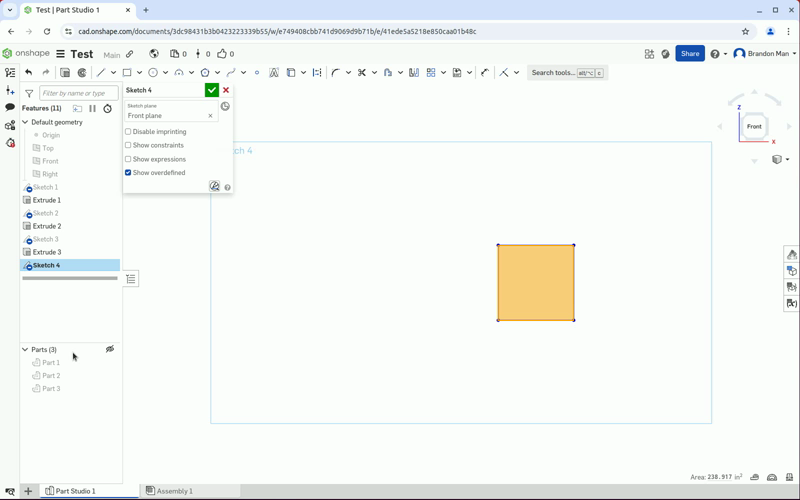
key(shift+e)
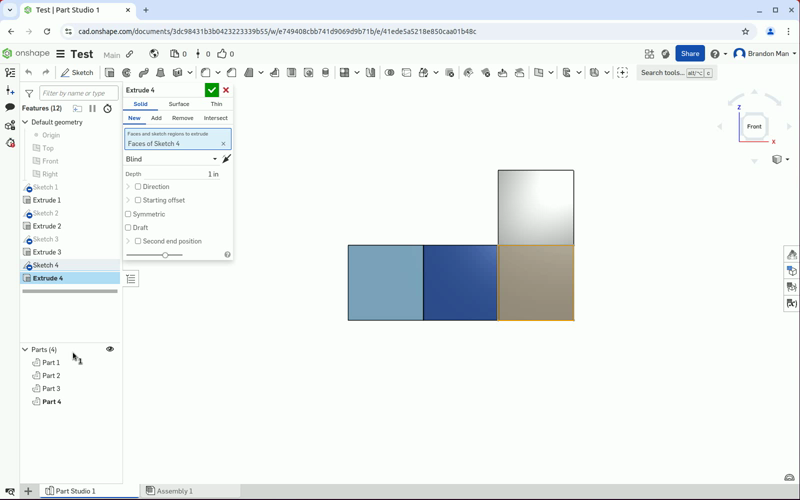
mouse_move(143, 106)
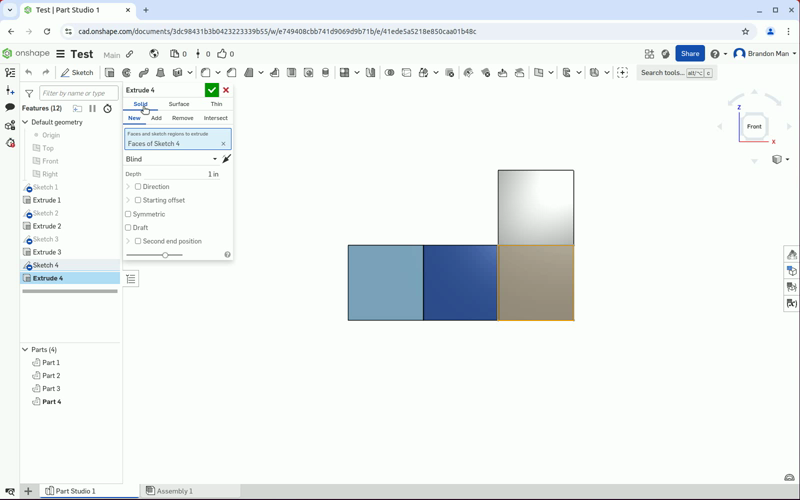
click(143, 106)
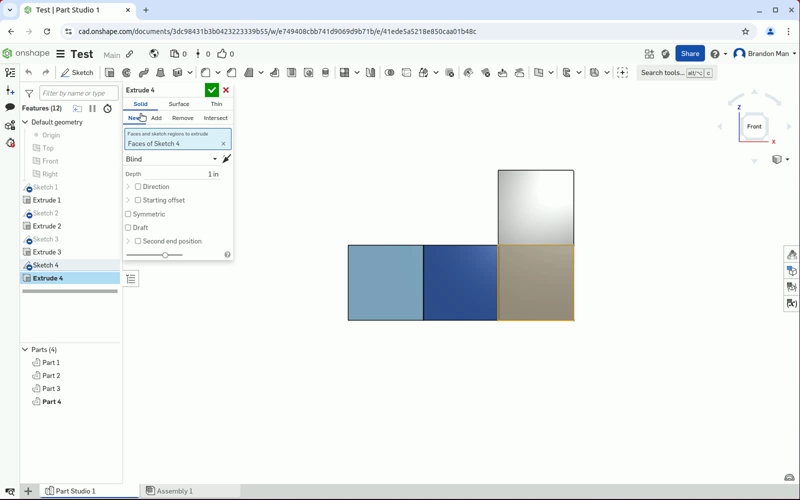
mouse_move(137, 120)
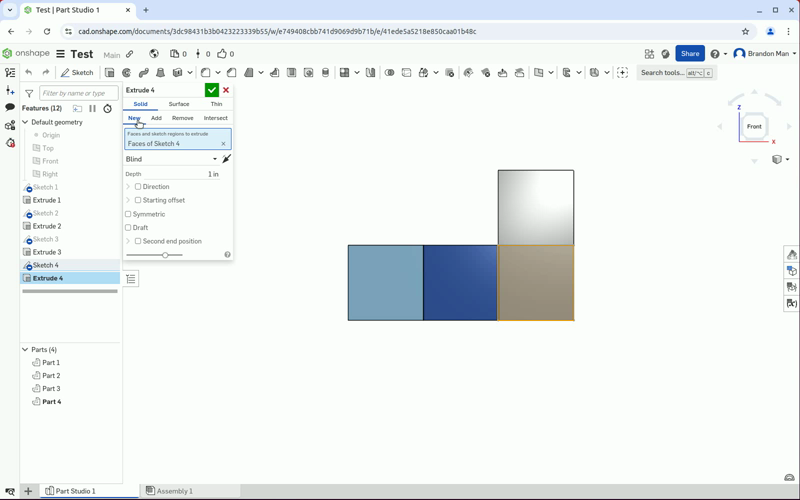
click(137, 120)
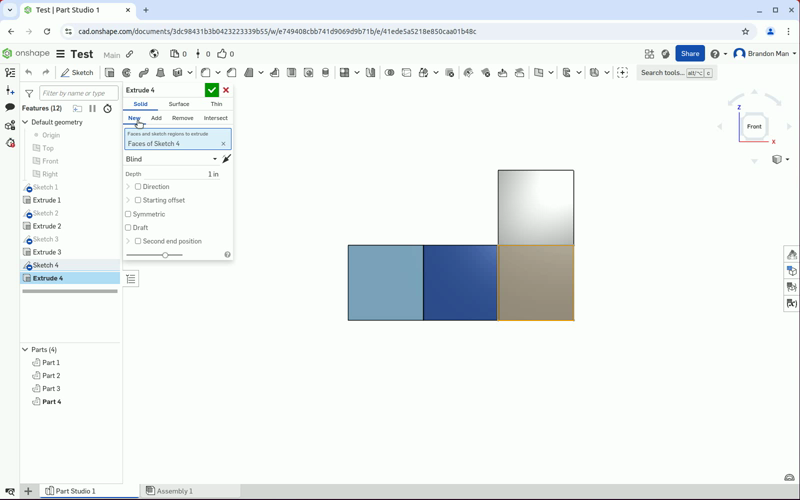
key(tab, 4)
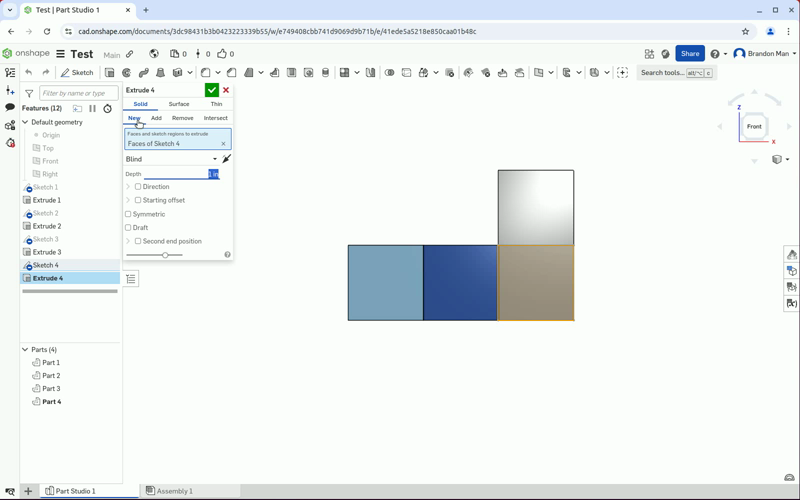
text(15.405)
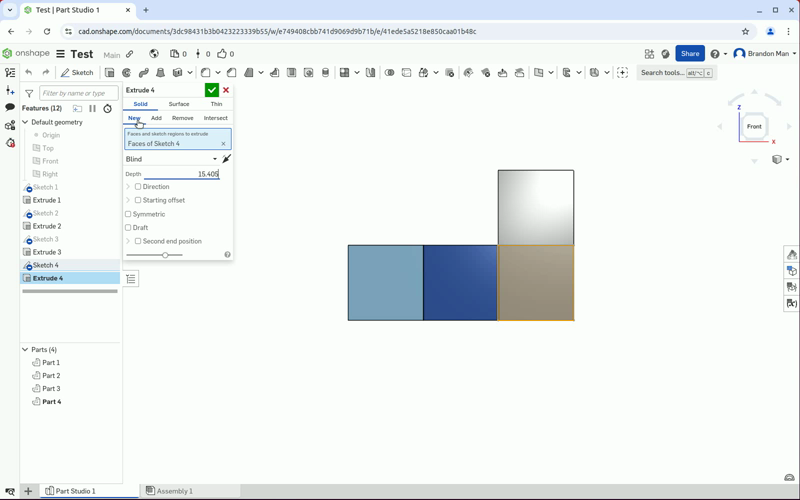
key(enter)
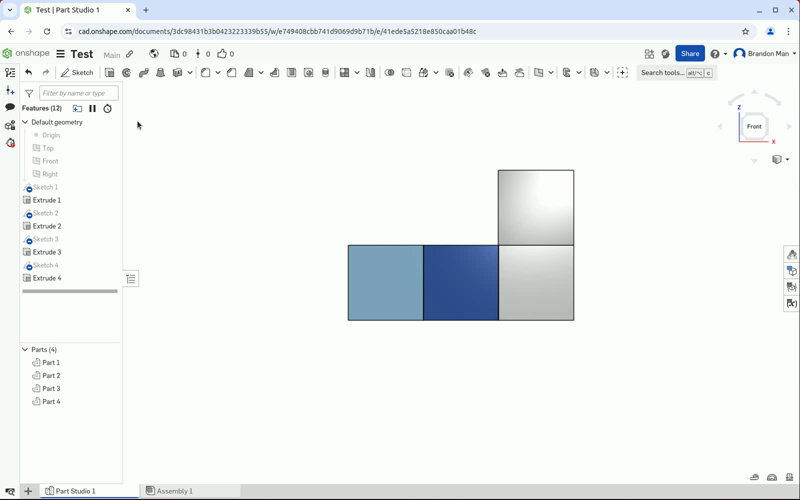
key(shift+h)
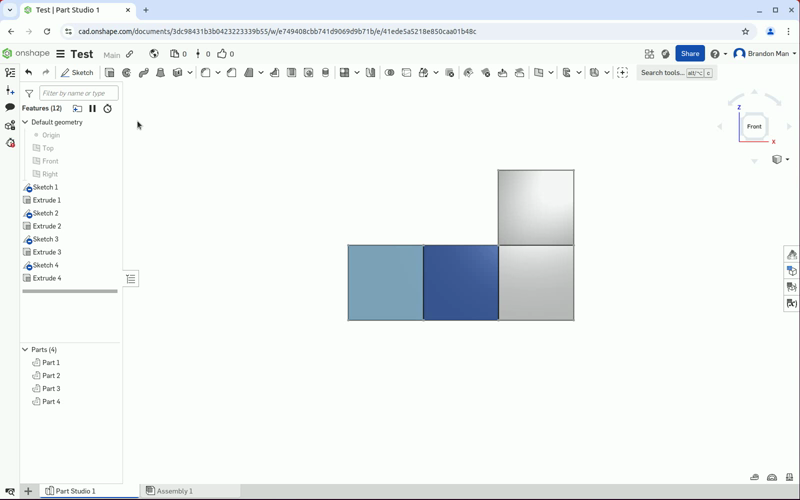
key(shift+h)
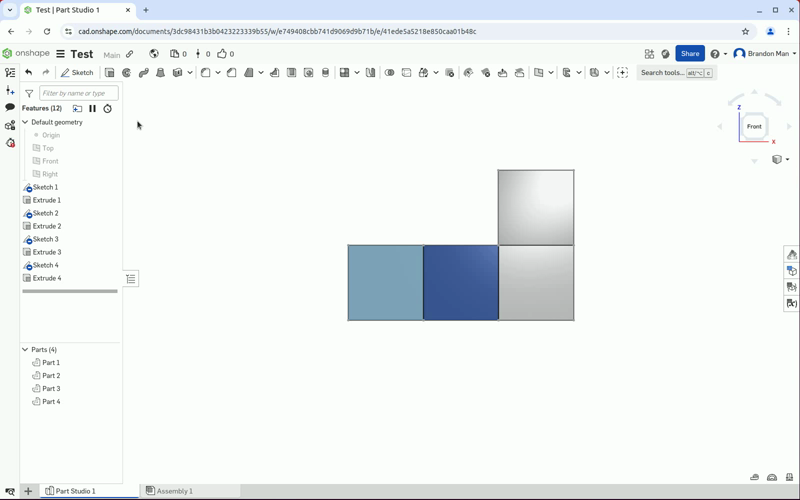
key(shift+7)
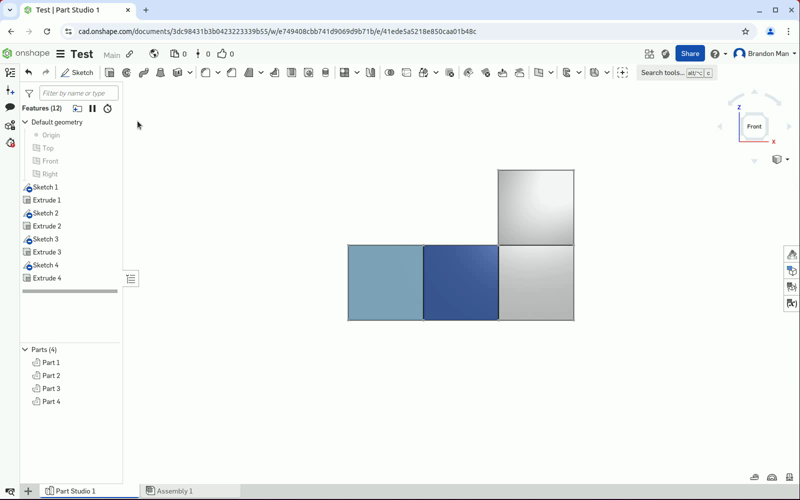
key(left, 2)
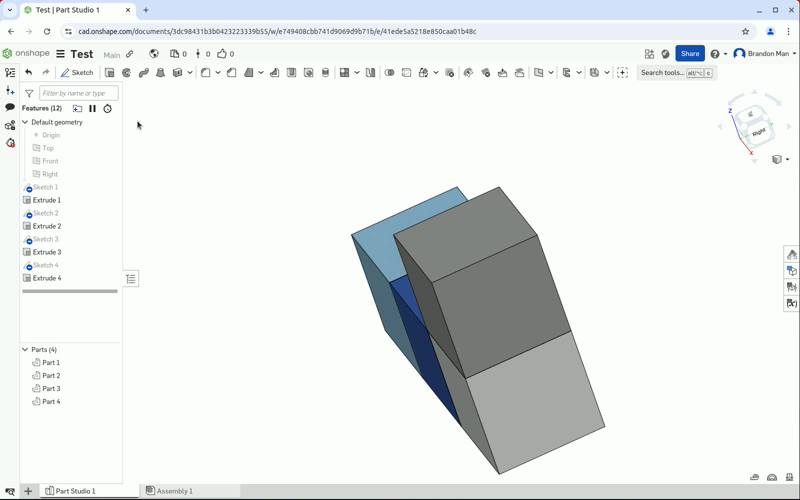
key(down, 2)
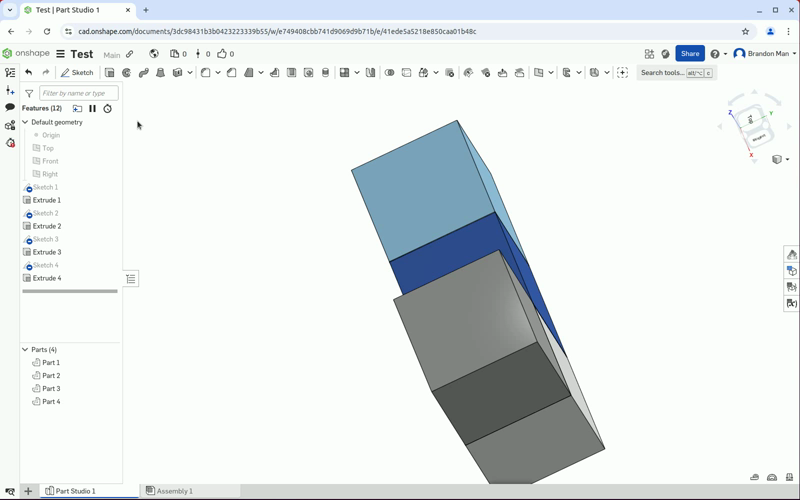
key(up, 2)
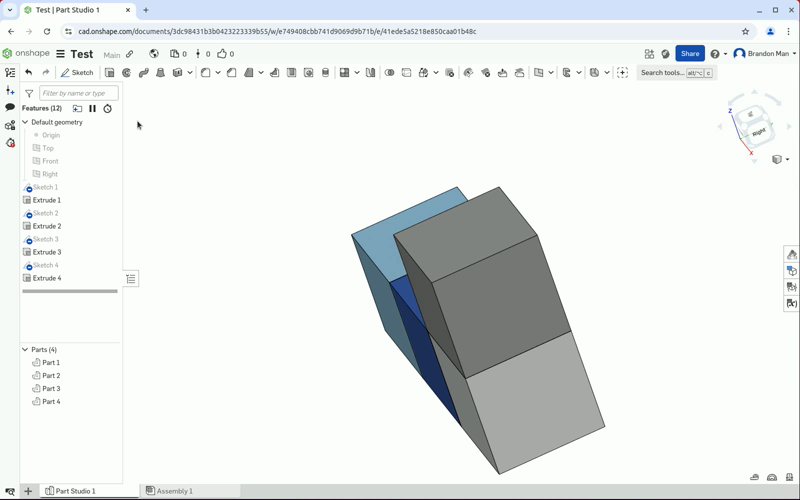
key(right, 2)
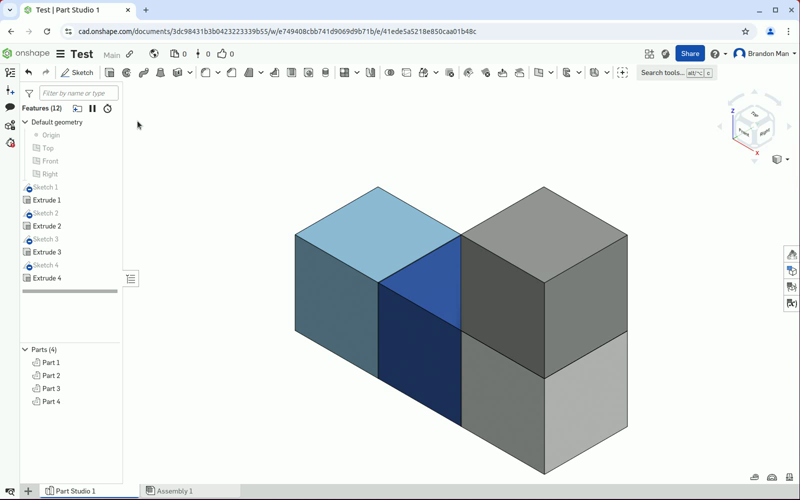
mouse_move(73, 189)
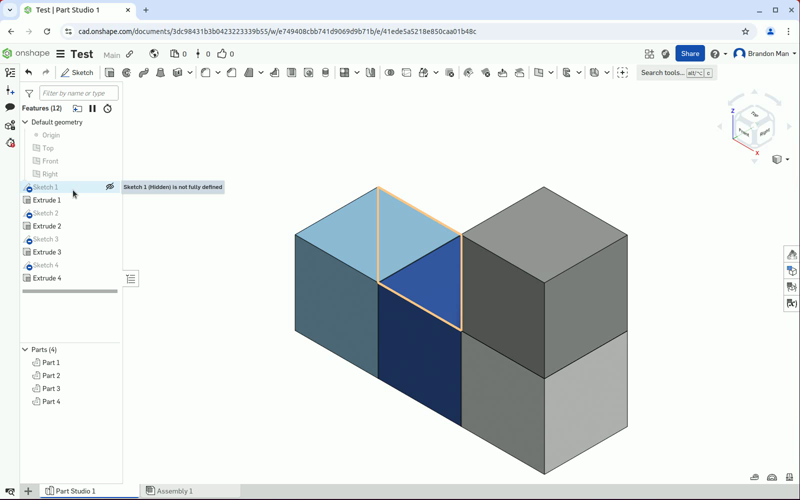
click(73, 189)